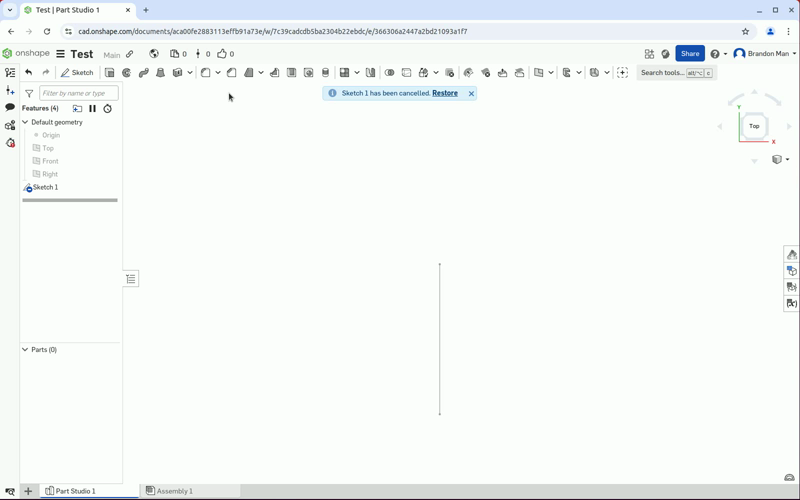
key(shift+h)
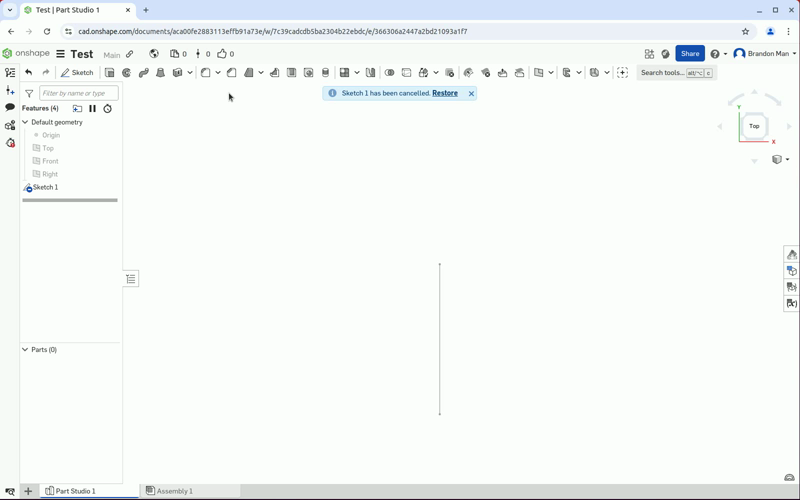
key(shift+s)
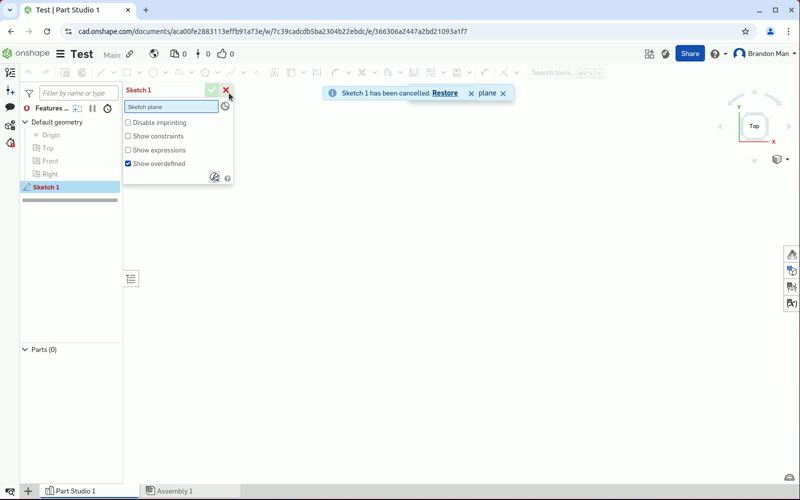
mouse_move(73, 150)
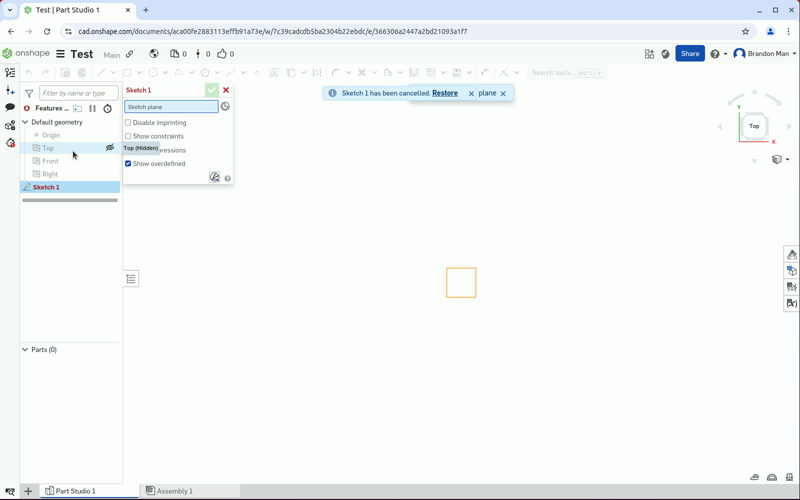
click(73, 150)
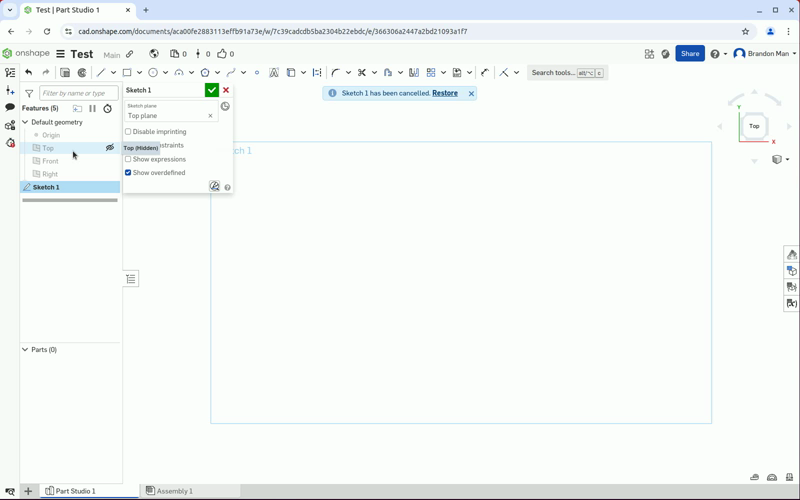
mouse_move(73, 352)
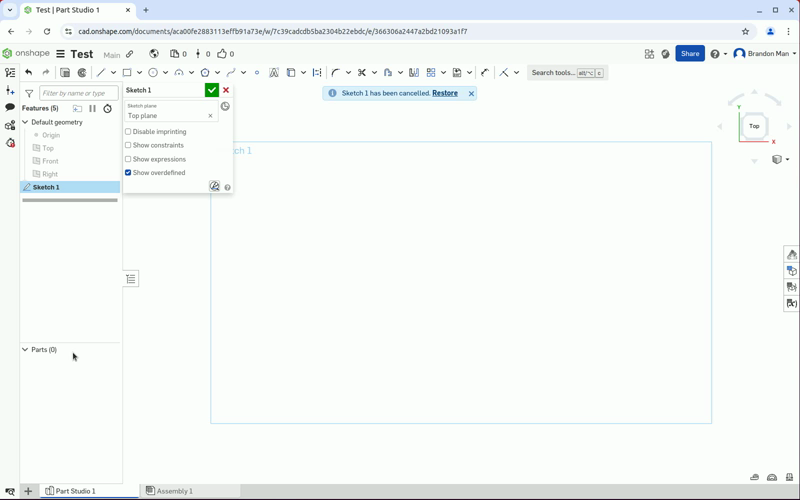
key(y)
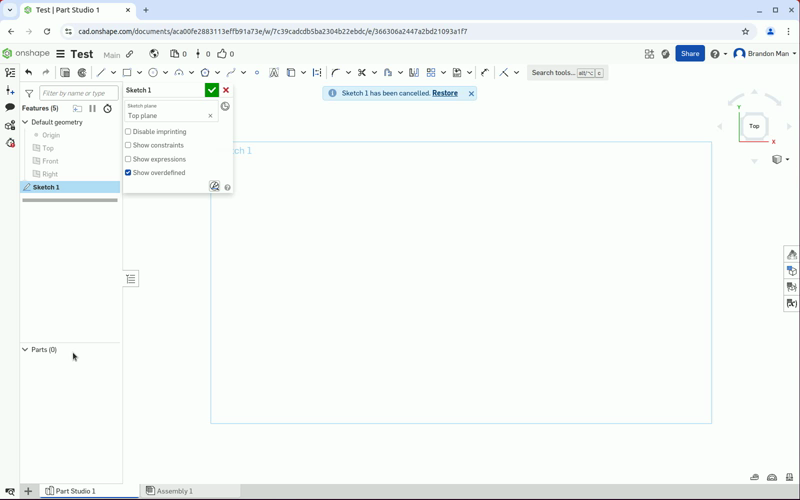
key(a)
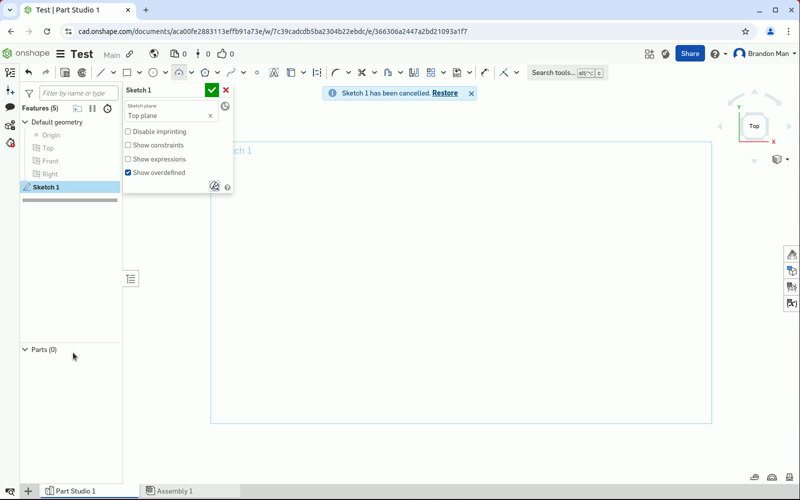
key_down(shift)
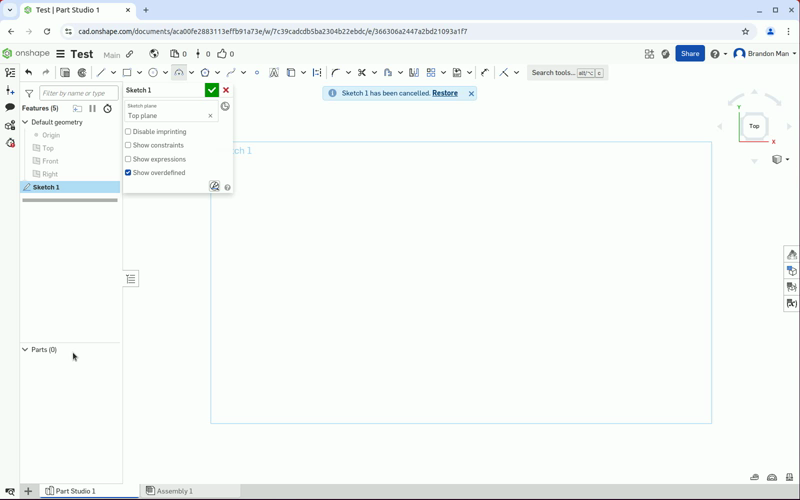
mouse_move(365, 367)
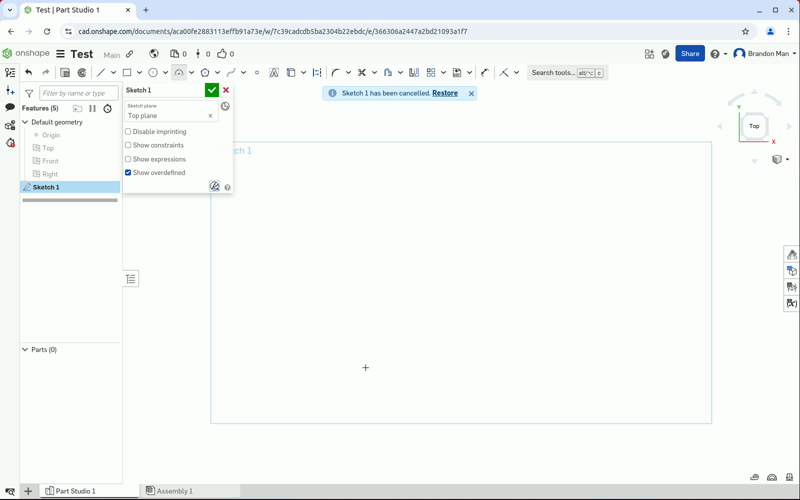
click(365, 367)
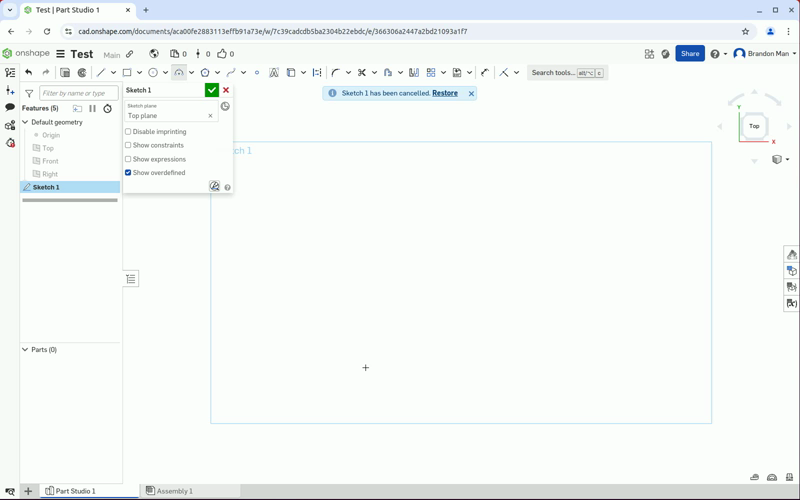
key_up(shift)
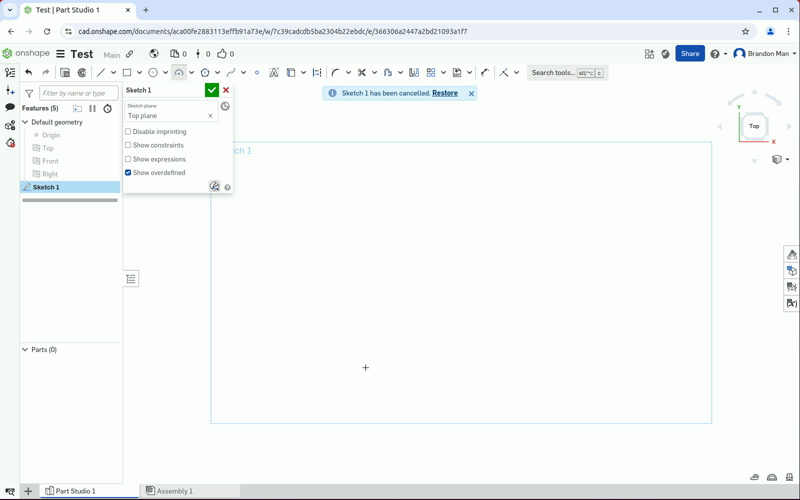
key_down(shift)
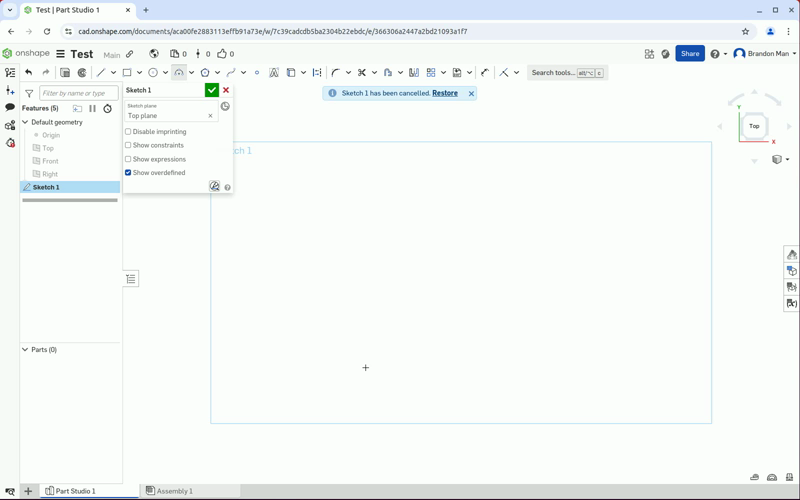
mouse_move(394, 396)
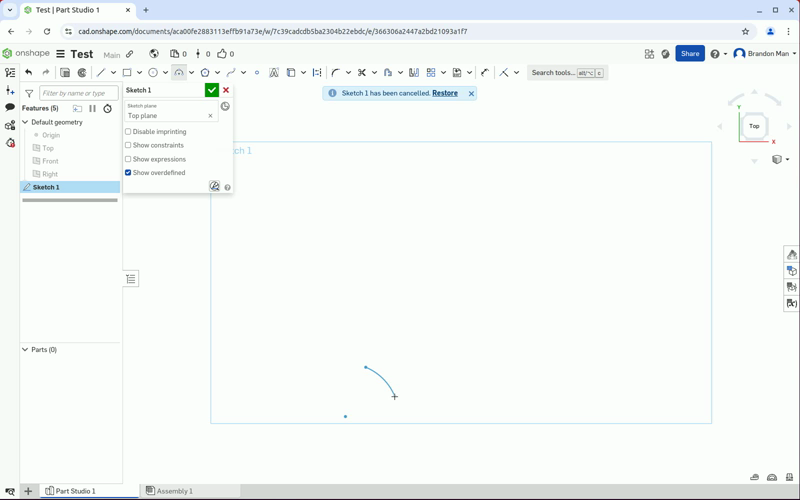
click(394, 396)
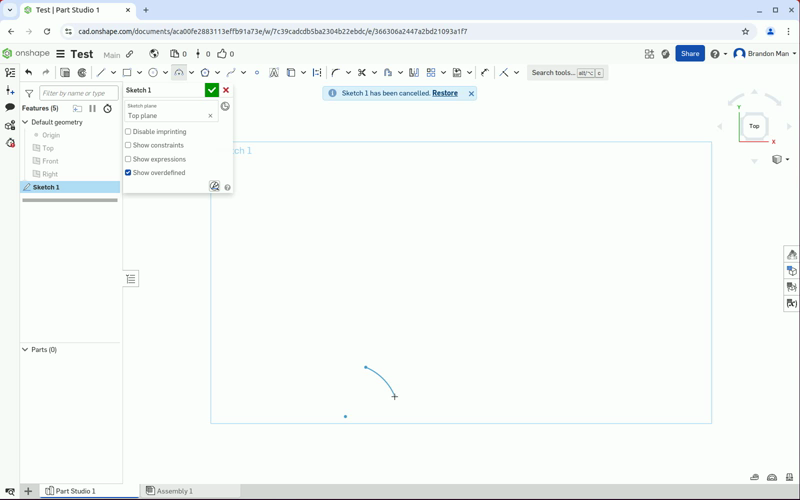
mouse_move(374, 387)
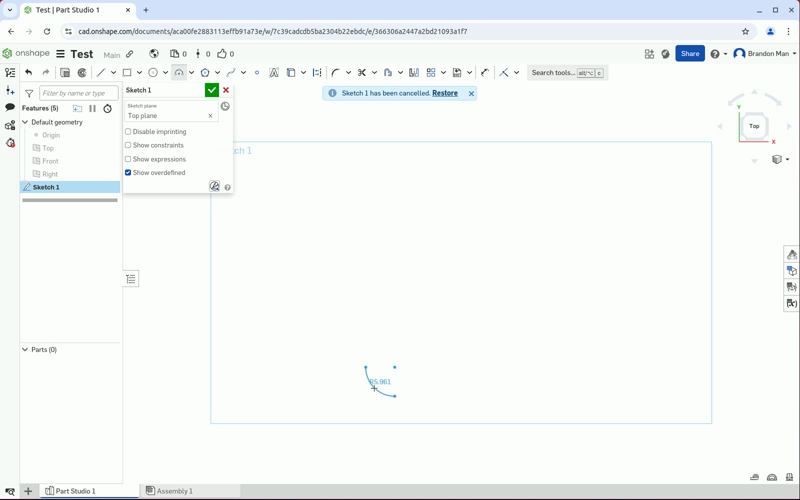
click(374, 387)
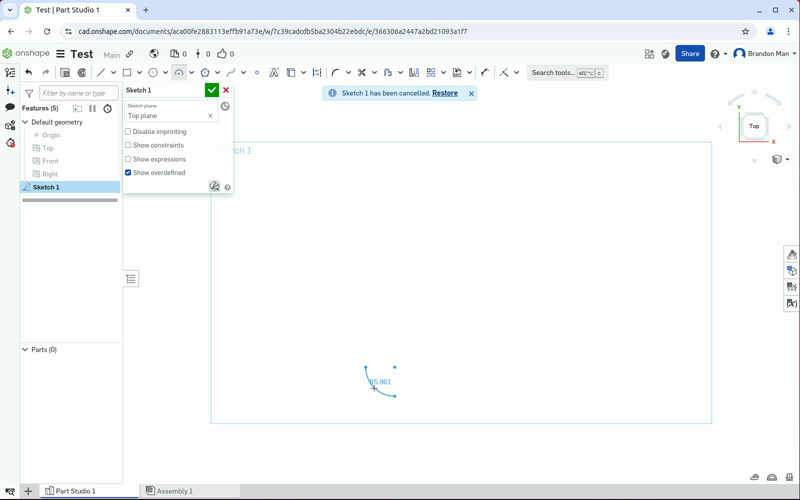
key_up(shift)
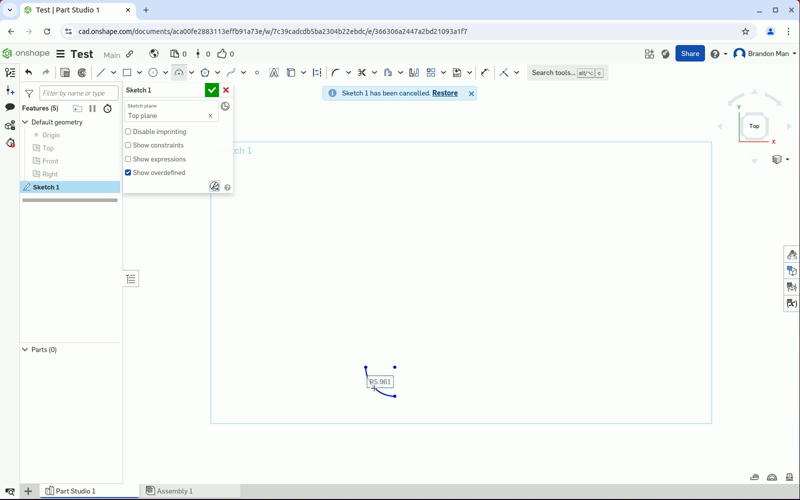
key(esc)
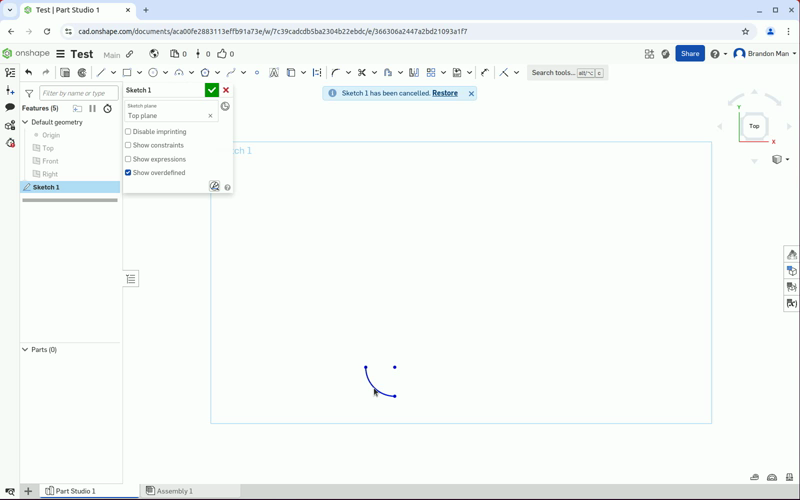
key(l)
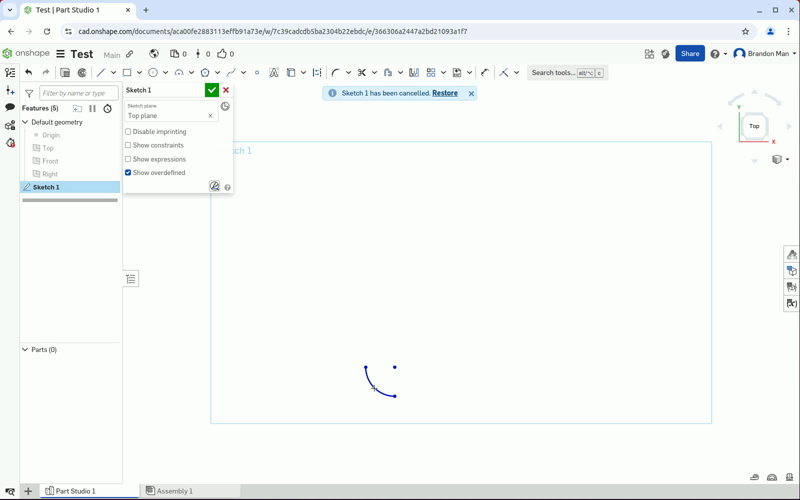
mouse_move(394, 396)
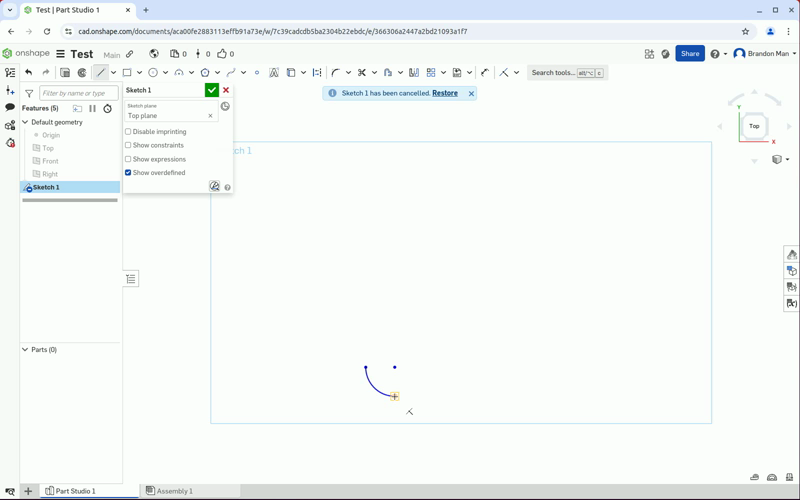
click(394, 396)
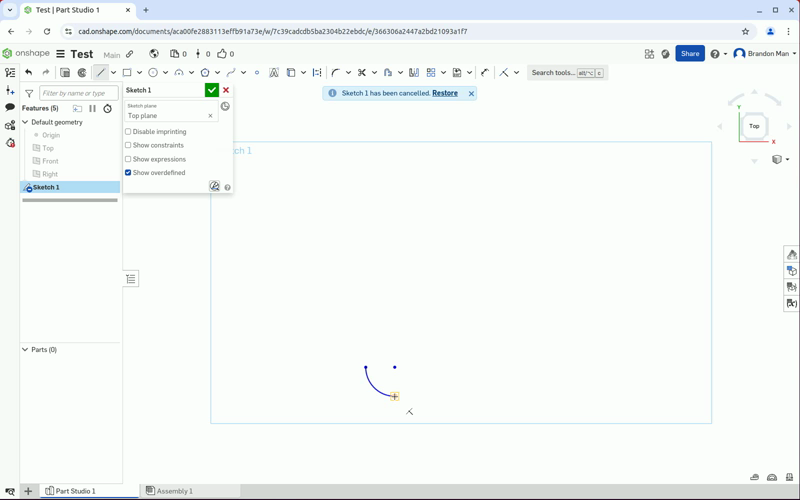
key_down(shift)
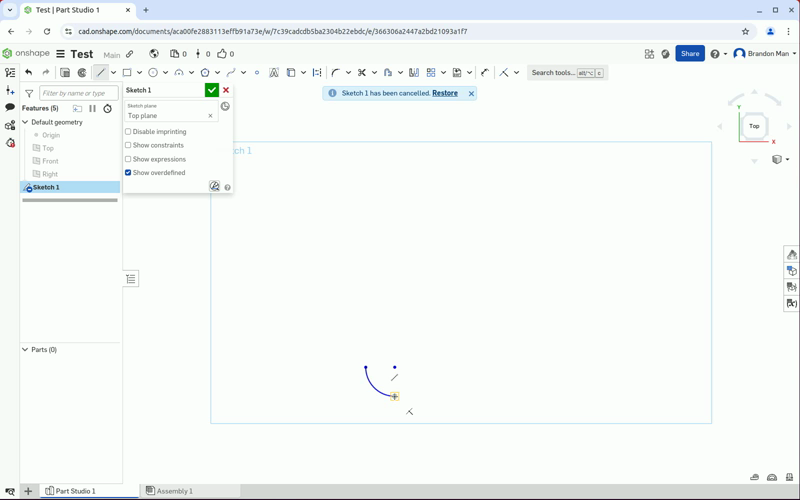
mouse_move(526, 396)
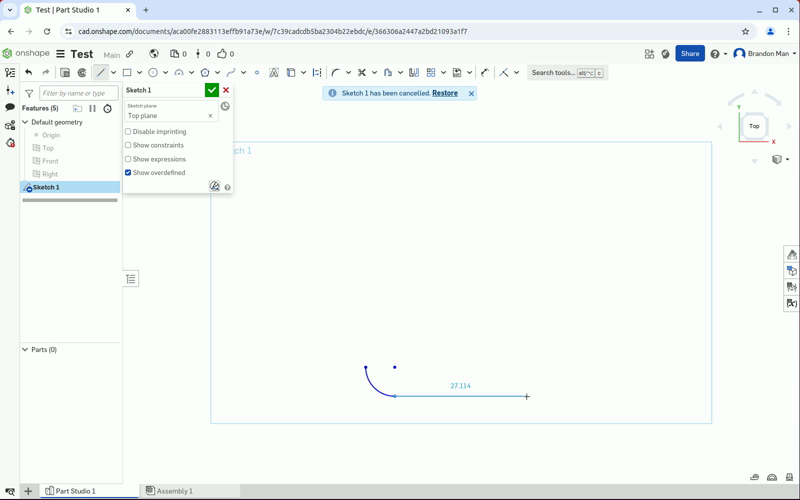
click(526, 396)
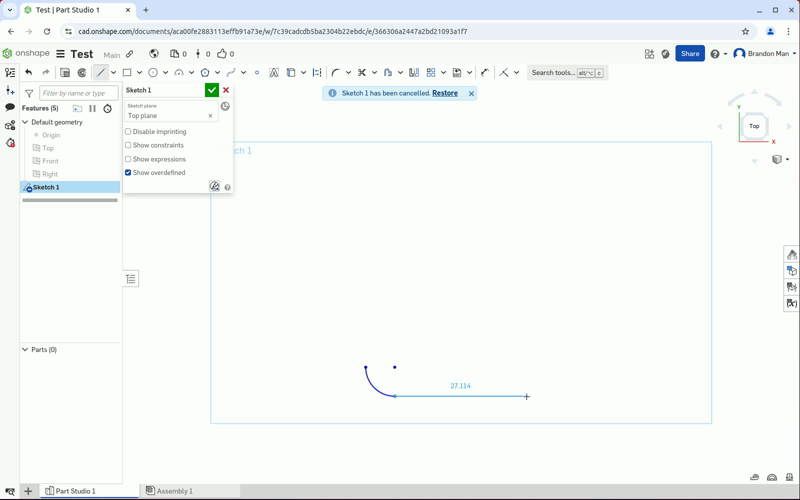
key_up(shift)
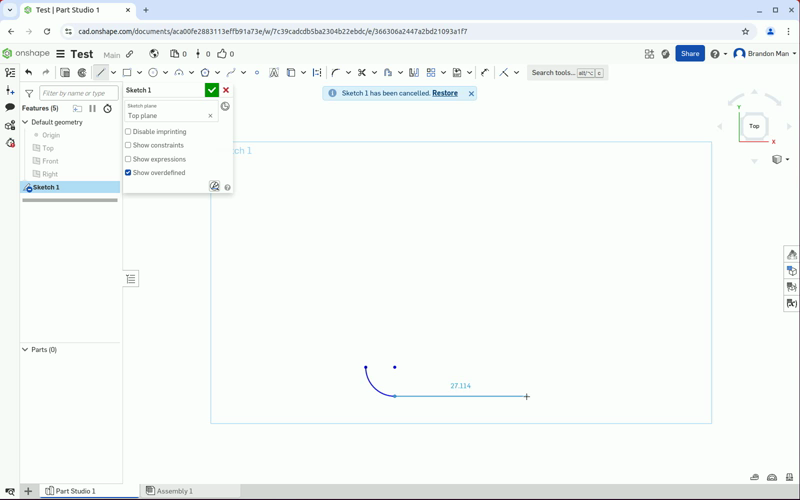
key(esc)
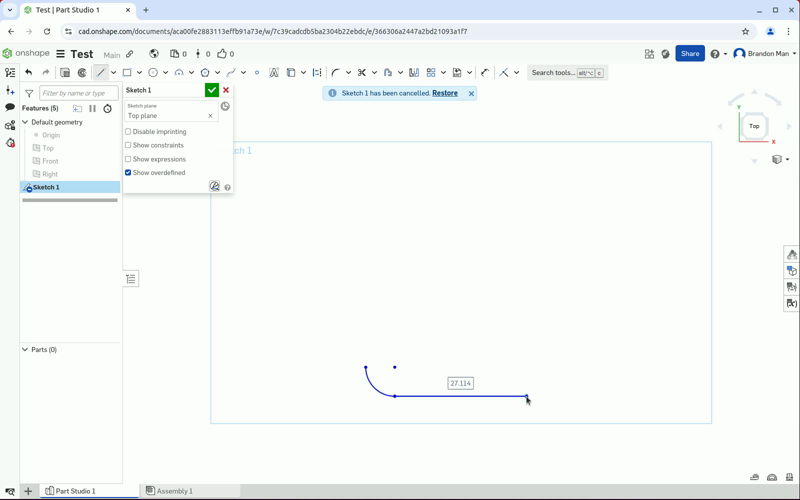
key(a)
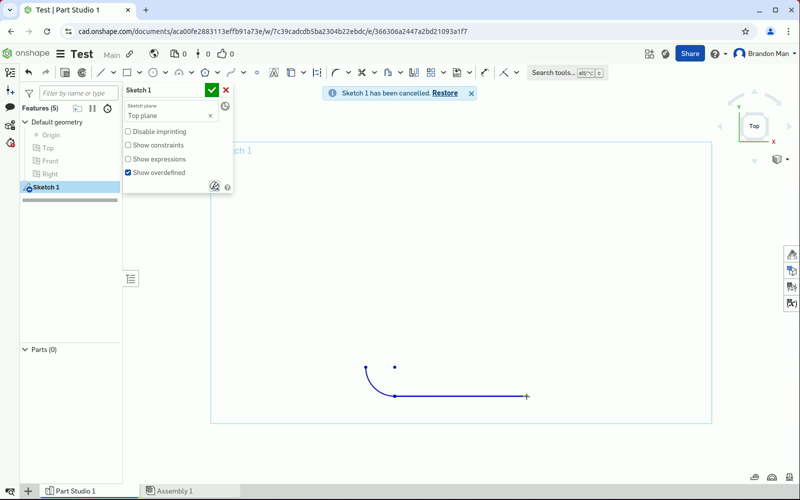
mouse_move(526, 396)
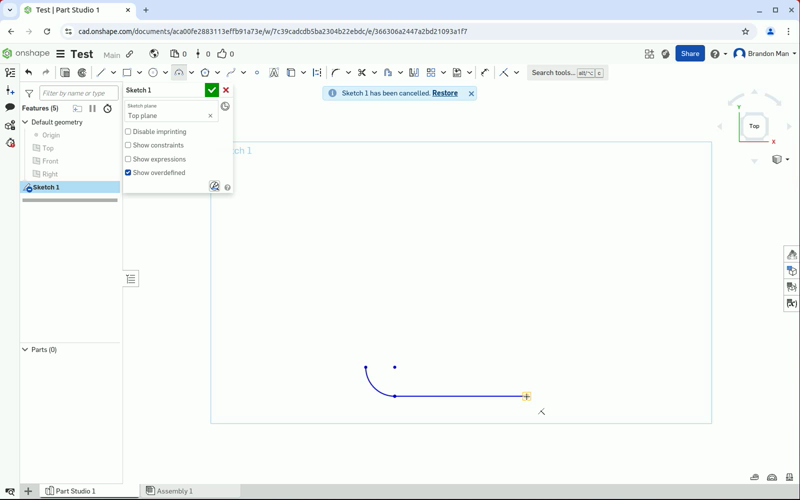
click(526, 396)
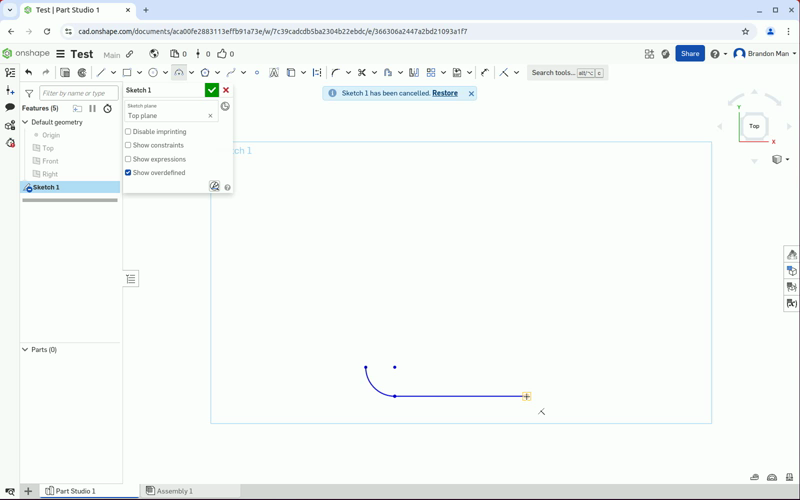
key_down(shift)
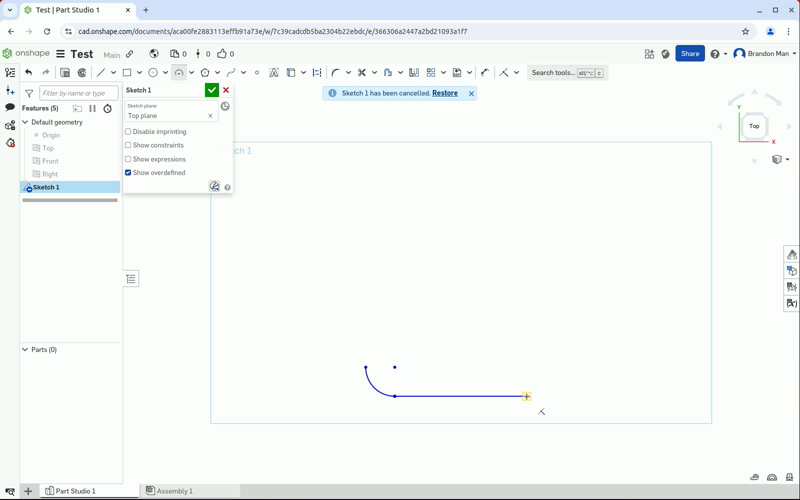
mouse_move(555, 367)
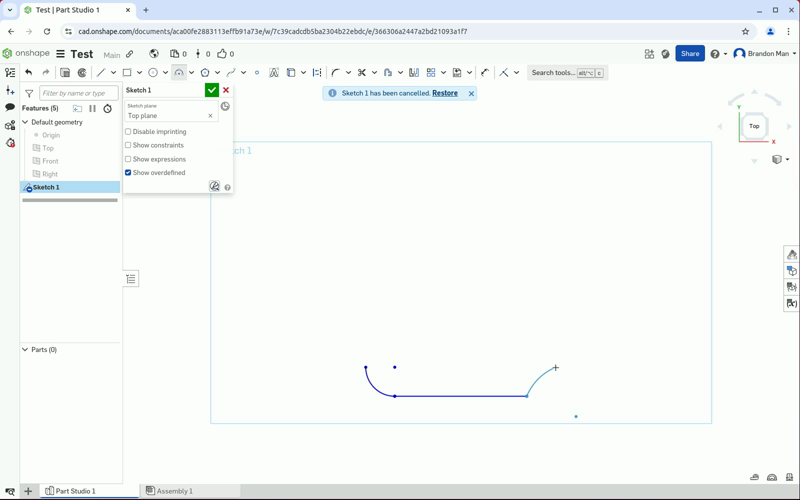
click(555, 367)
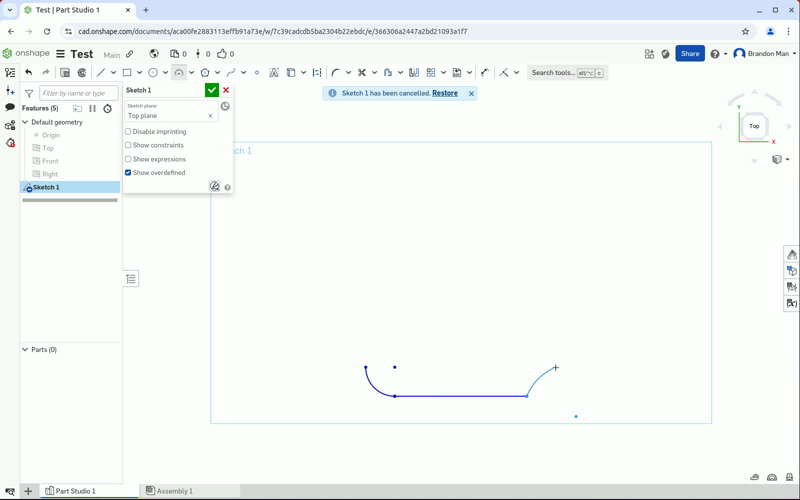
mouse_move(547, 387)
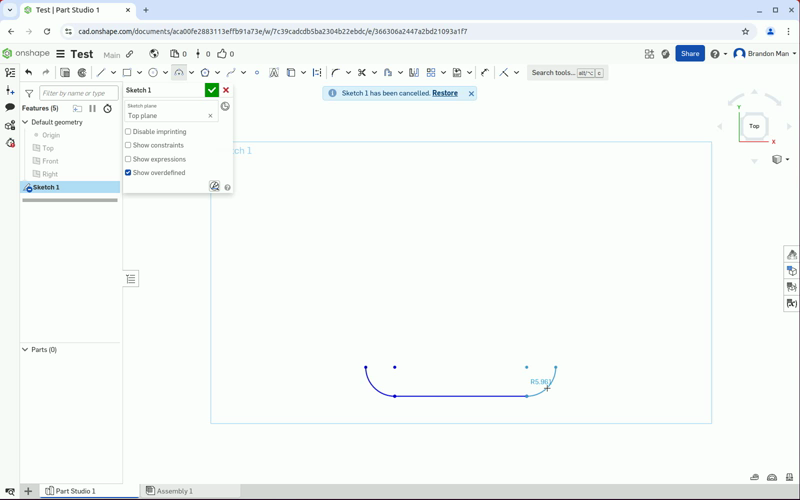
click(547, 387)
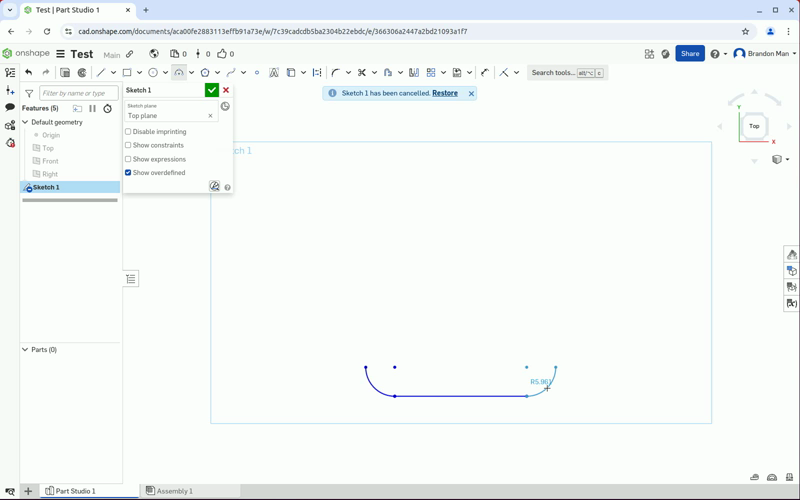
key_up(shift)
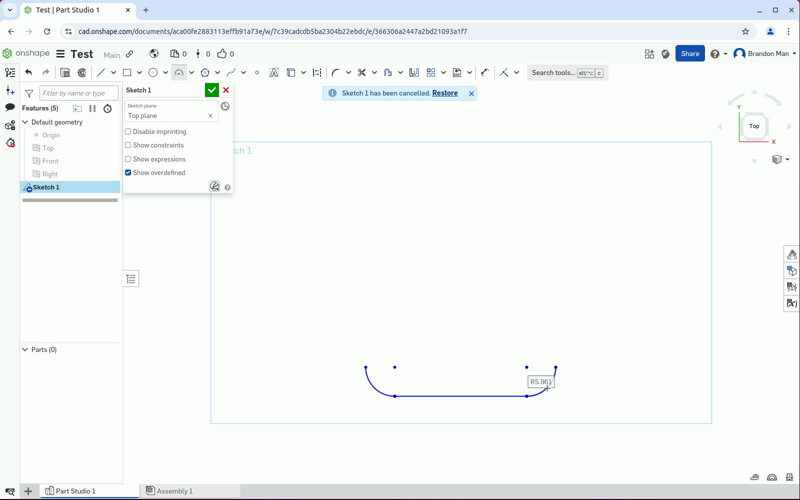
key(esc)
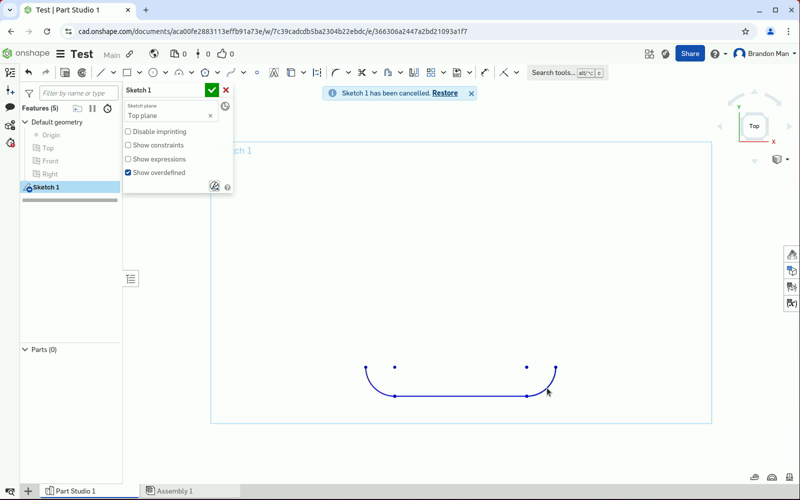
key(l)
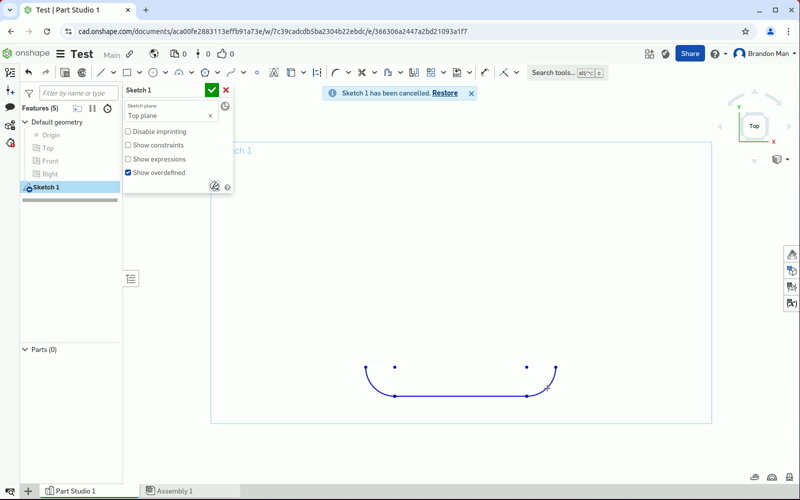
mouse_move(555, 367)
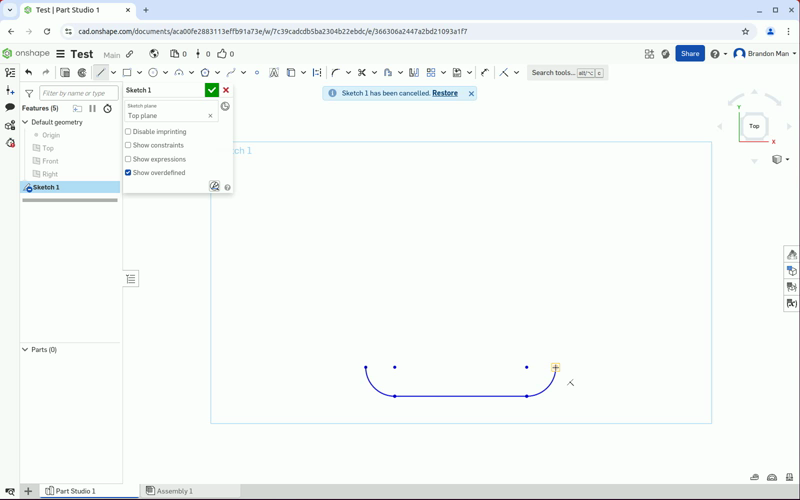
click(555, 367)
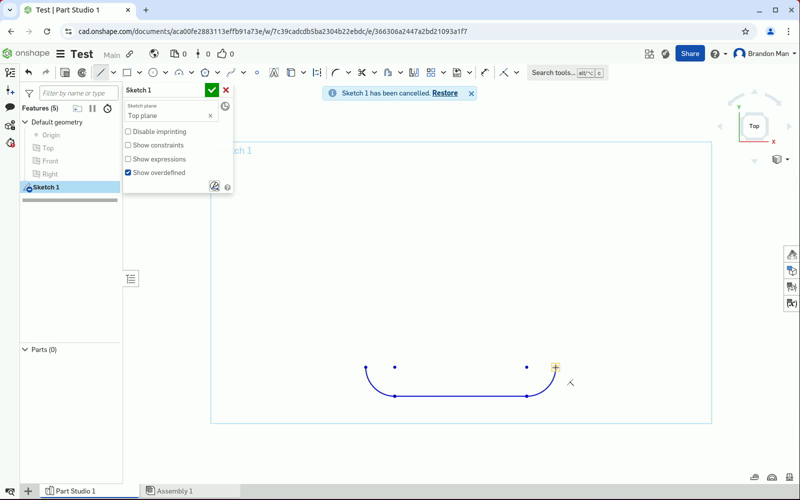
key_down(shift)
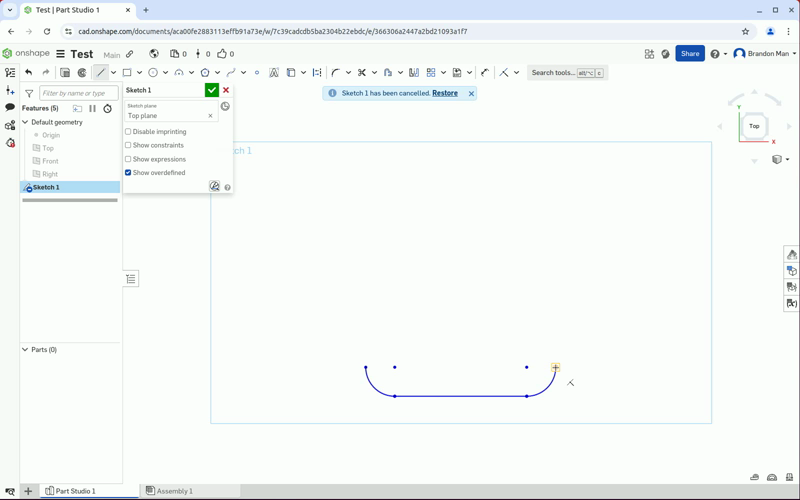
mouse_move(555, 200)
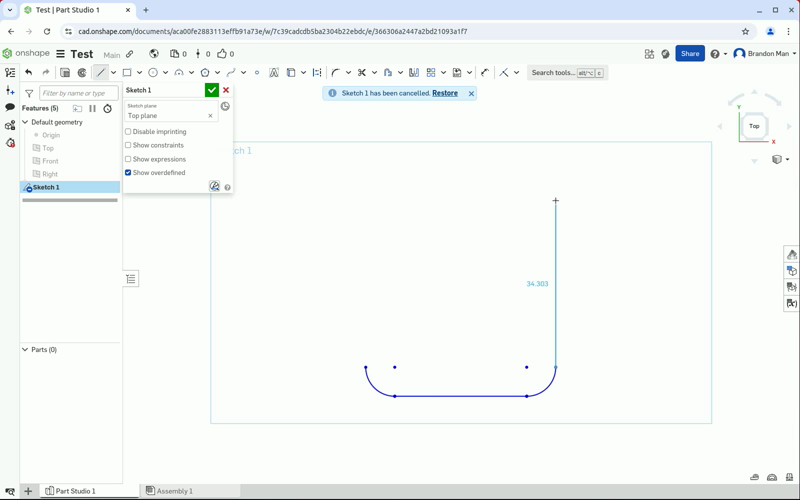
click(555, 200)
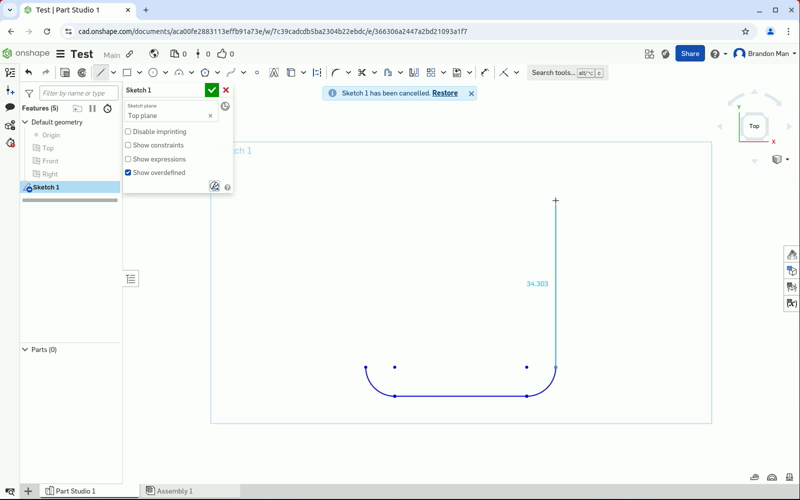
key_up(shift)
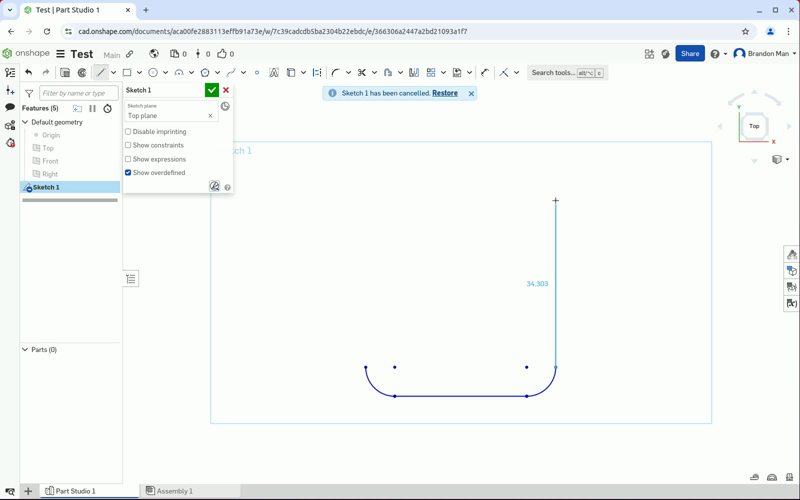
key(esc)
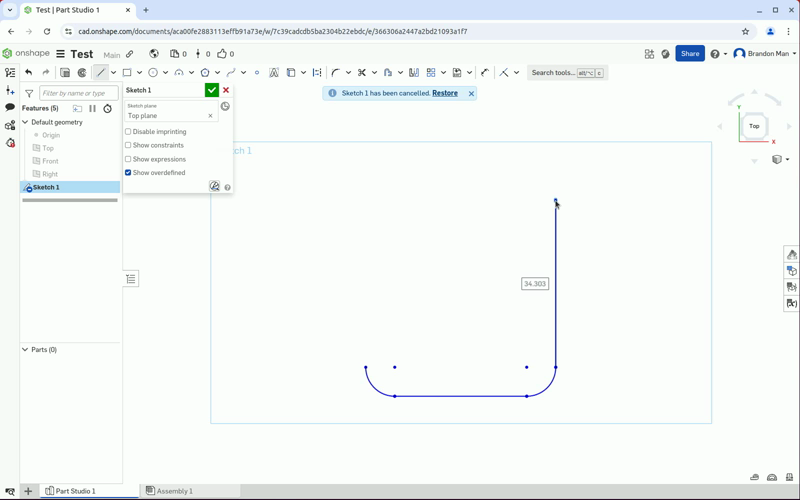
key(a)
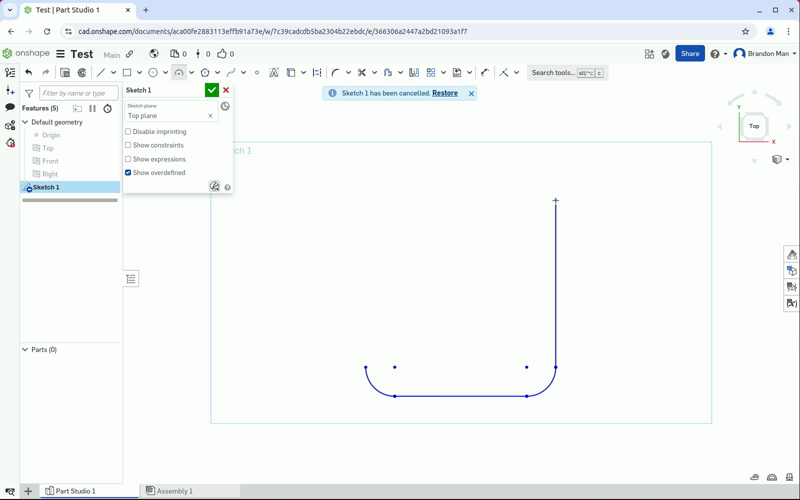
mouse_move(555, 200)
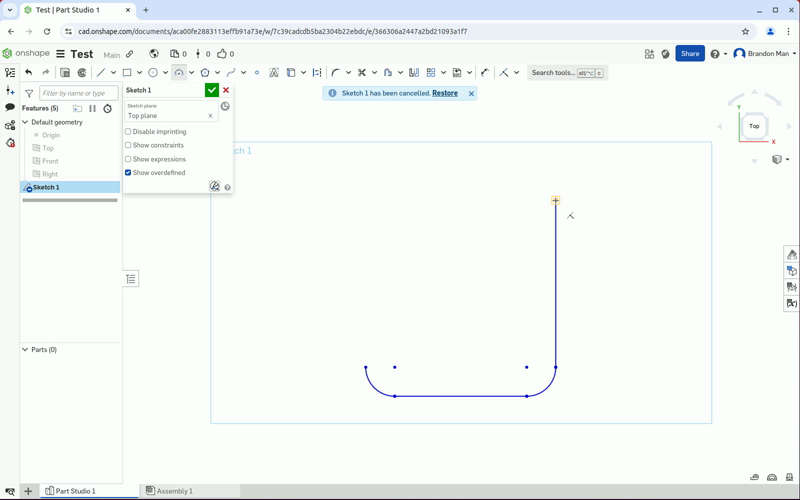
click(555, 200)
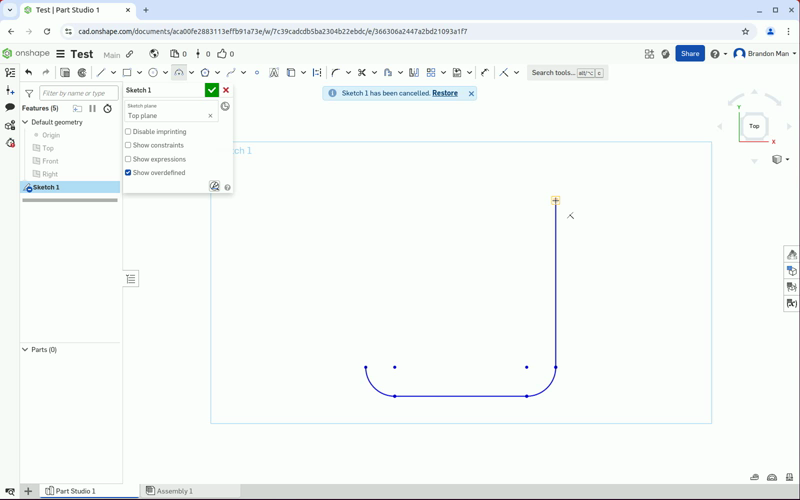
key_down(shift)
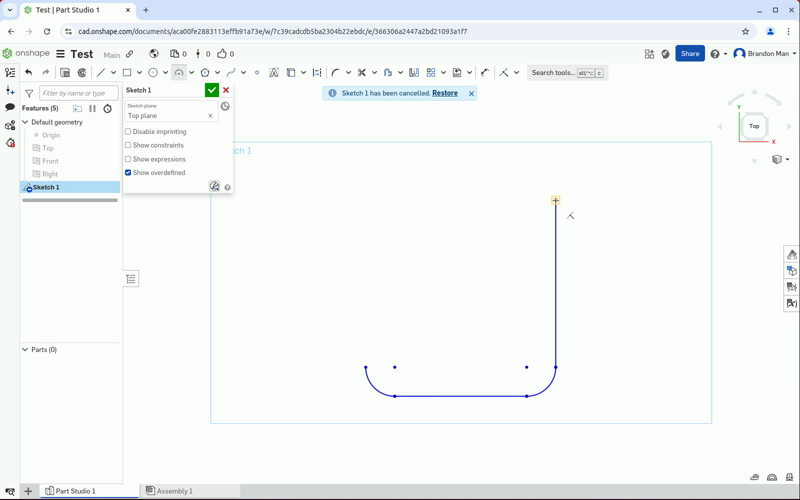
mouse_move(526, 171)
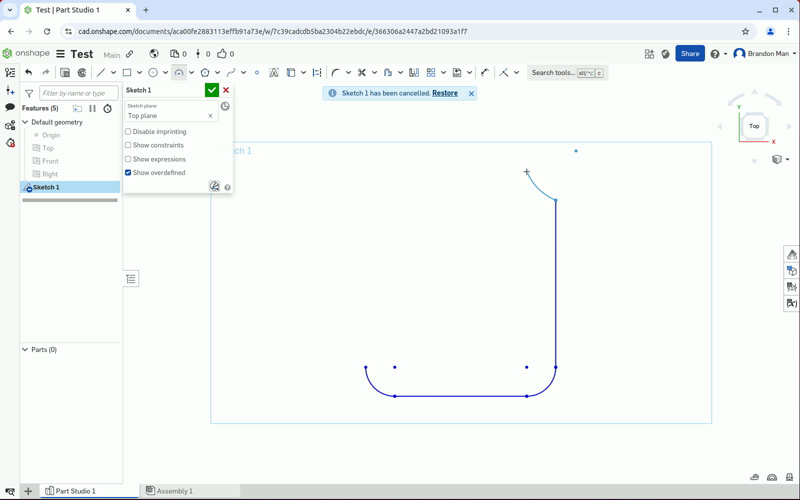
click(526, 171)
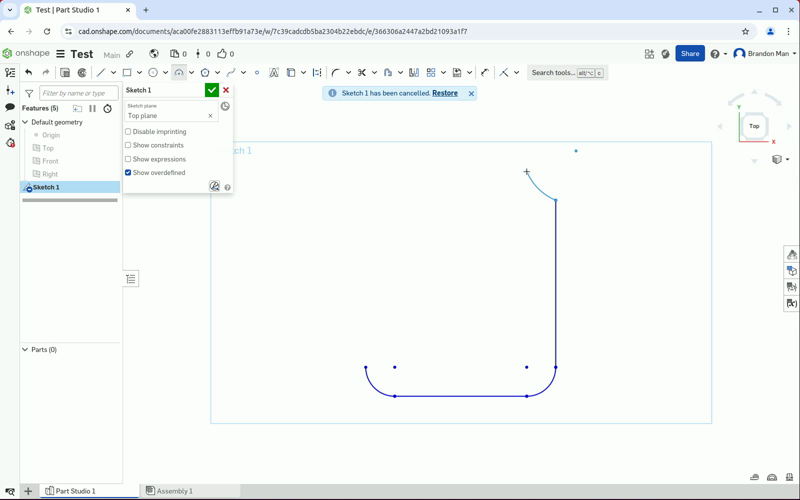
mouse_move(547, 179)
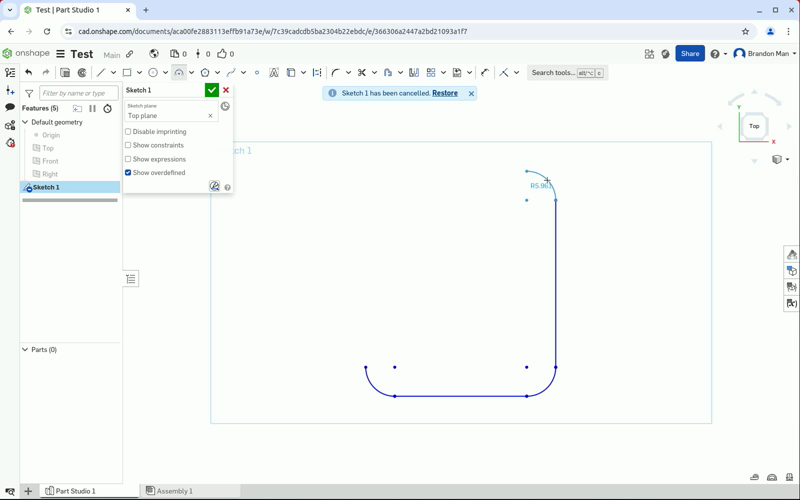
click(547, 179)
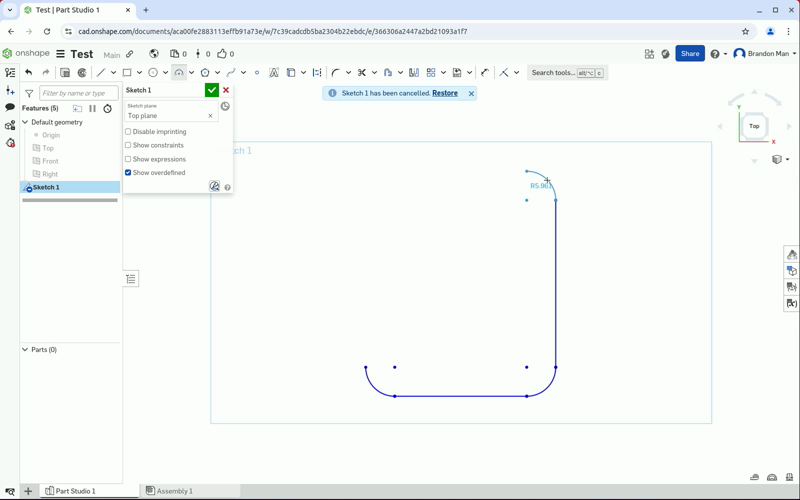
key_up(shift)
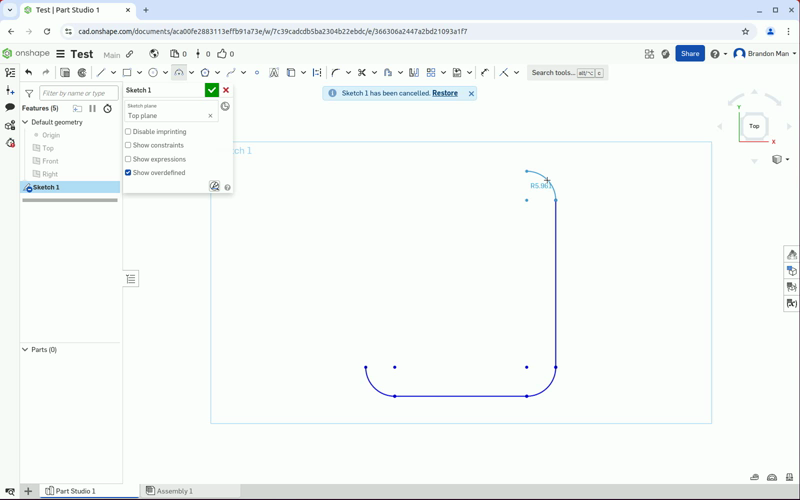
key(esc)
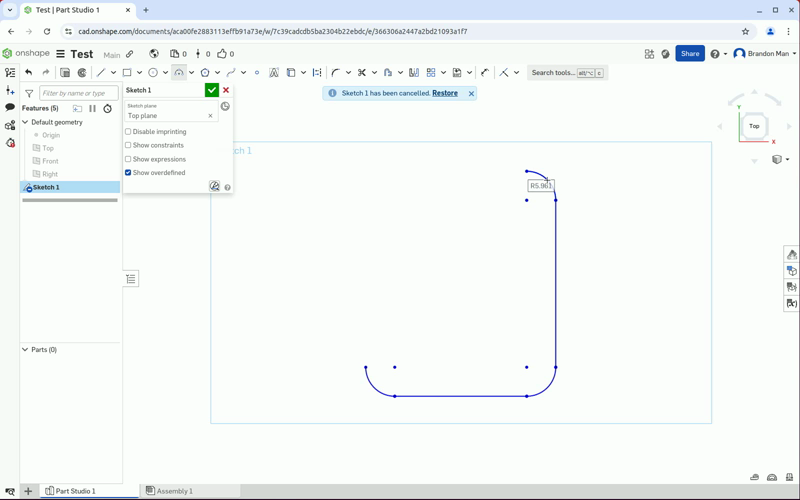
key(l)
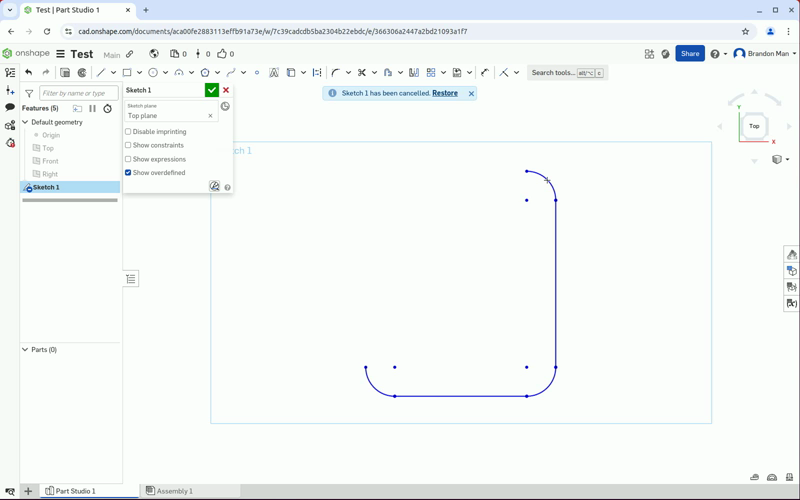
mouse_move(526, 171)
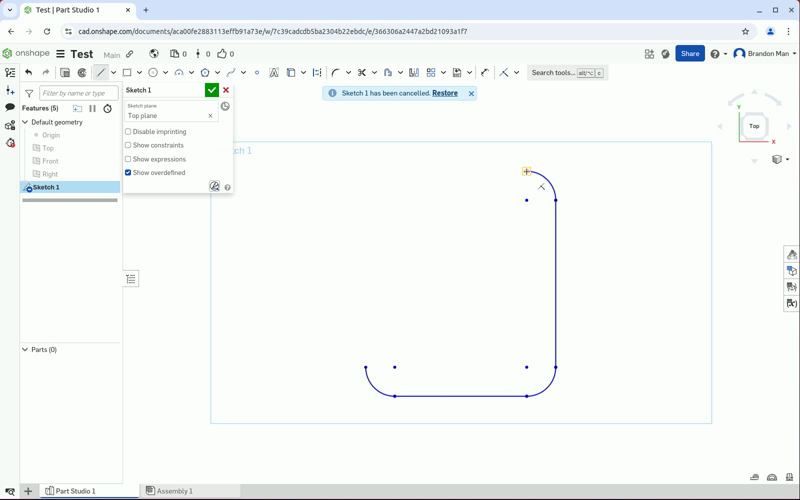
click(526, 171)
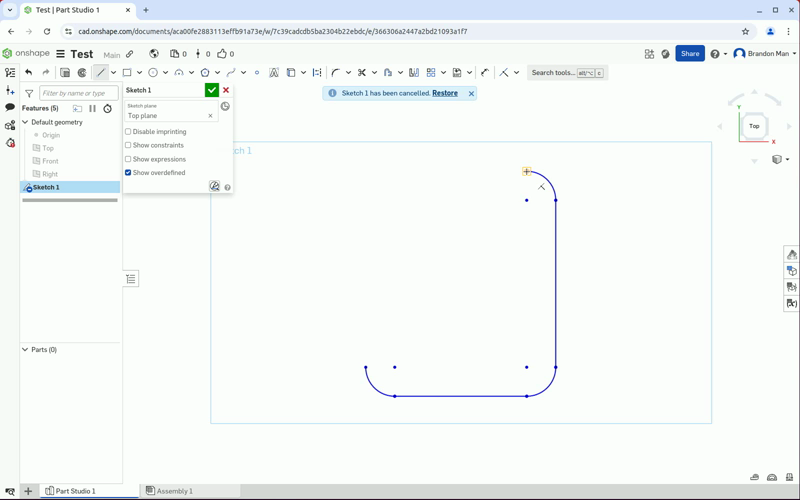
key_down(shift)
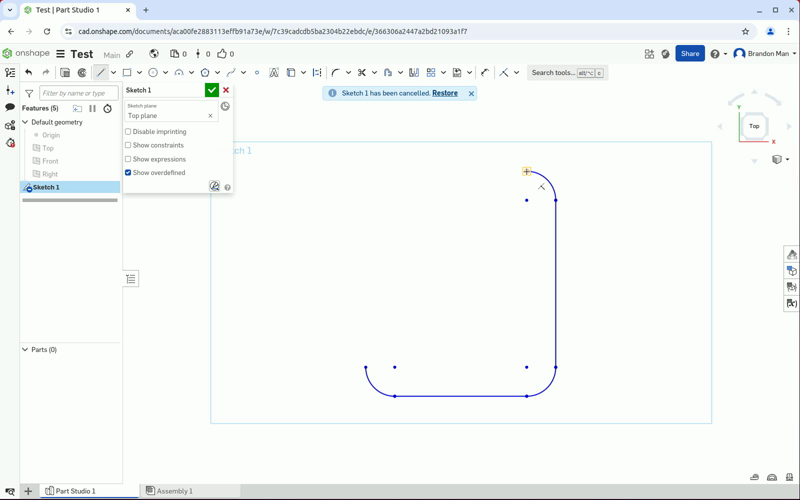
mouse_move(394, 171)
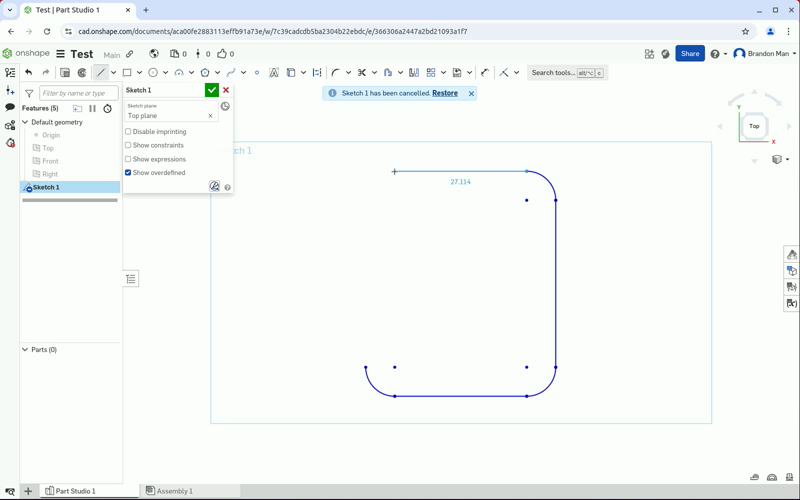
click(394, 171)
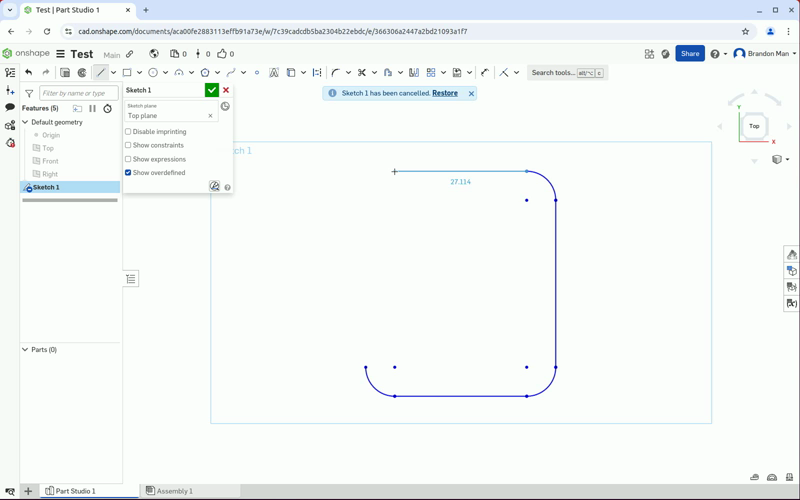
key_up(shift)
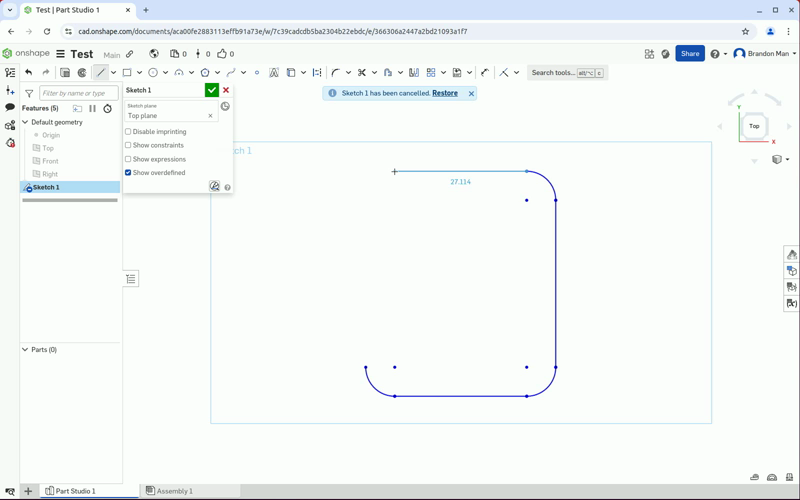
key(esc)
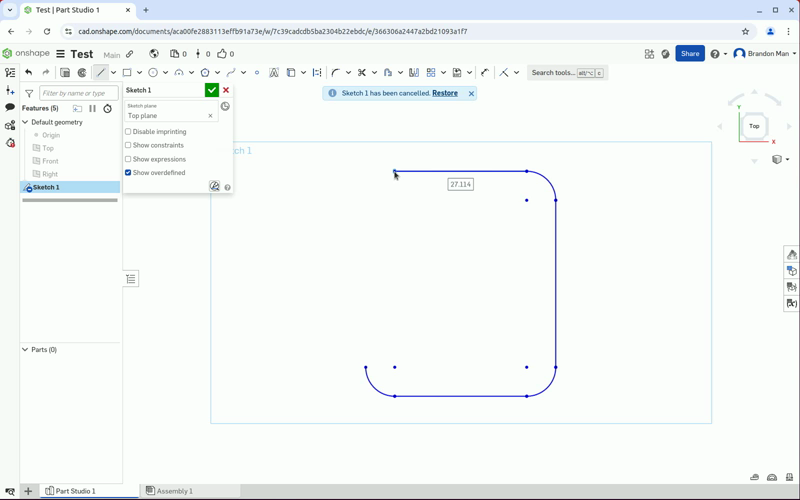
key(a)
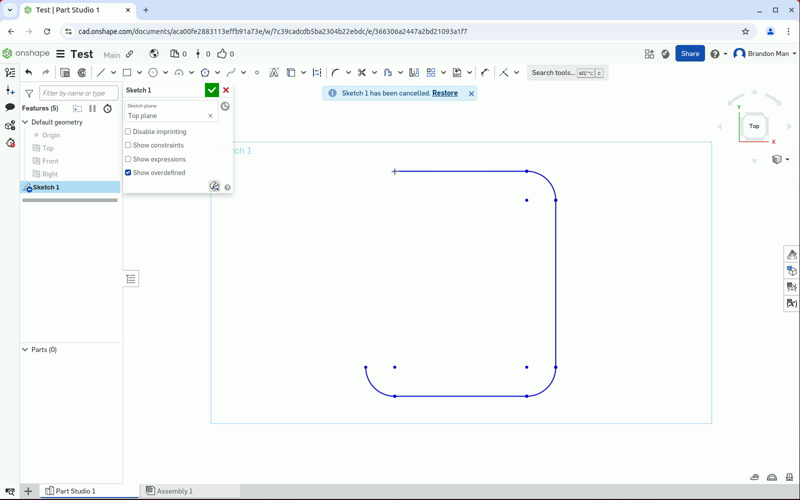
mouse_move(394, 171)
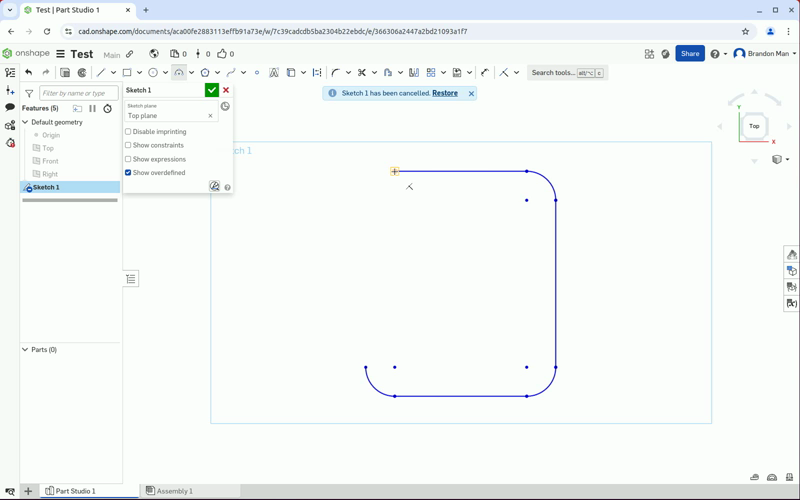
click(394, 171)
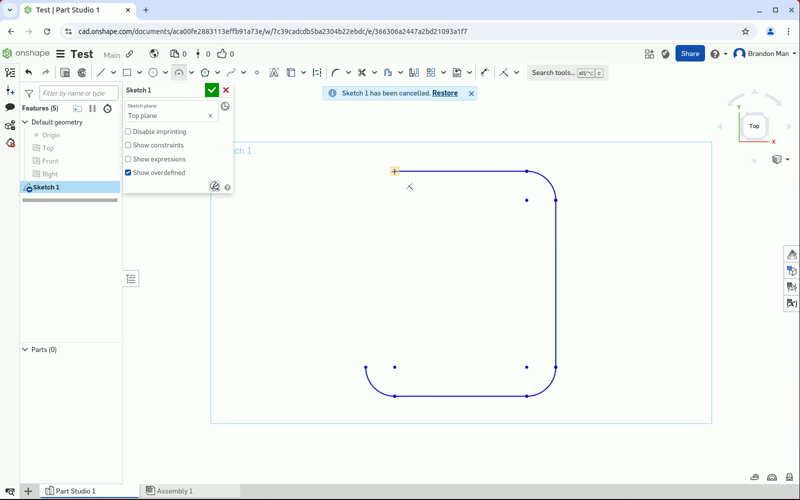
key_down(shift)
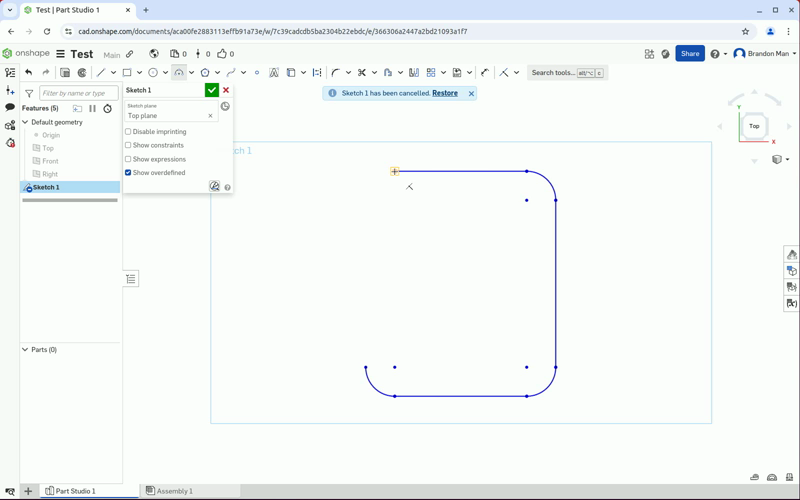
mouse_move(365, 200)
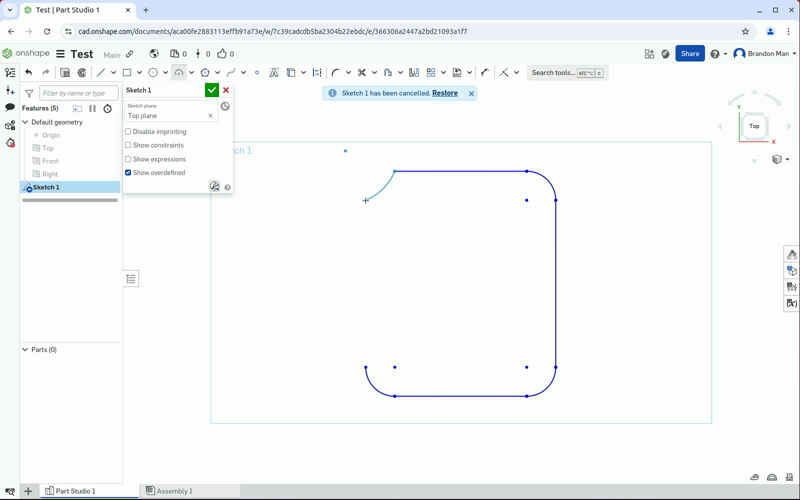
click(365, 200)
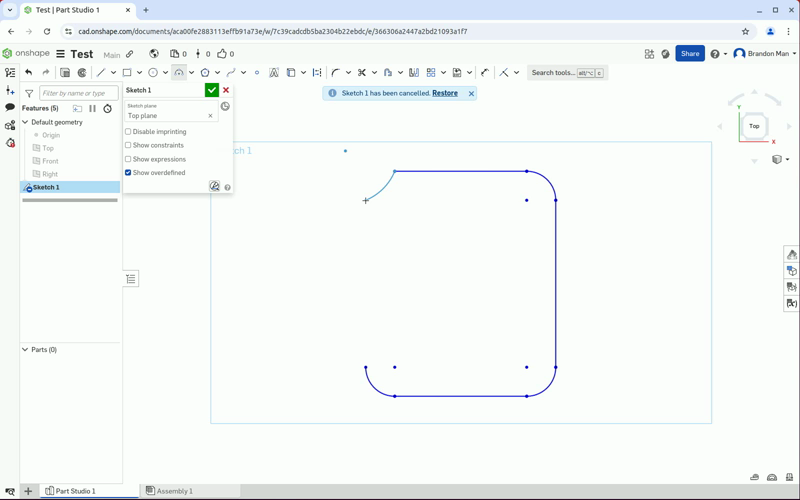
mouse_move(374, 179)
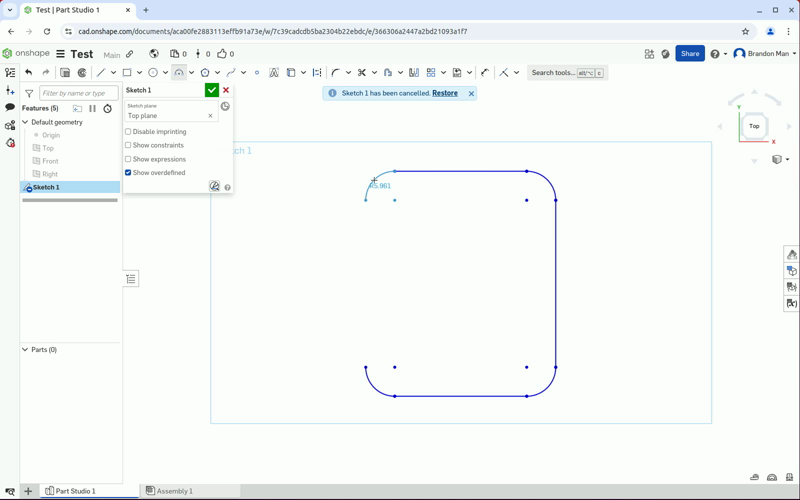
click(374, 179)
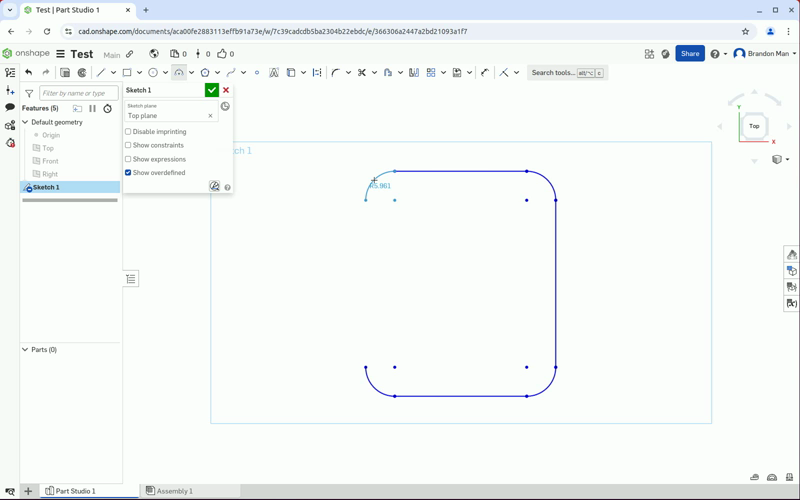
key_up(shift)
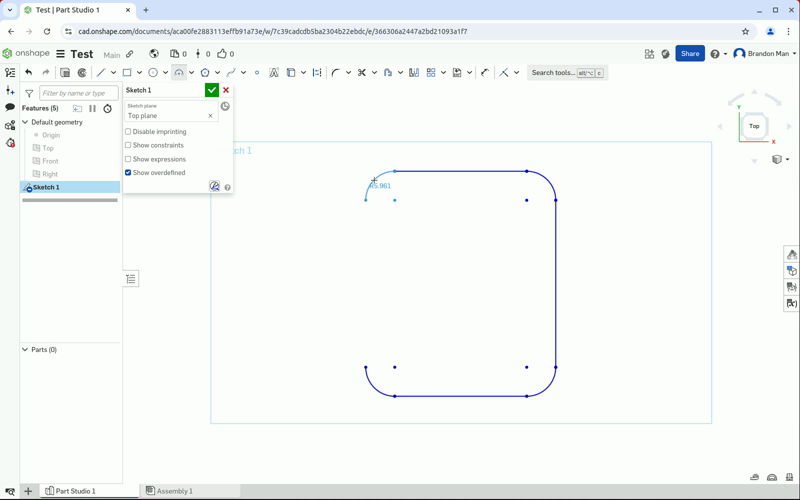
key(esc)
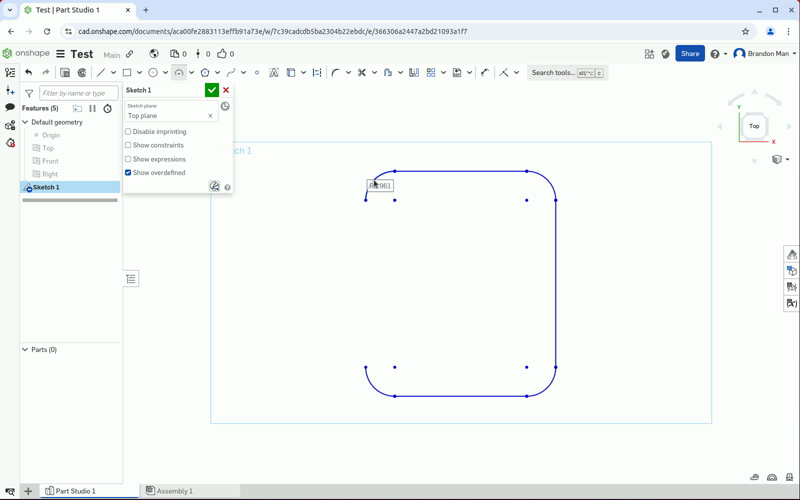
key(l)
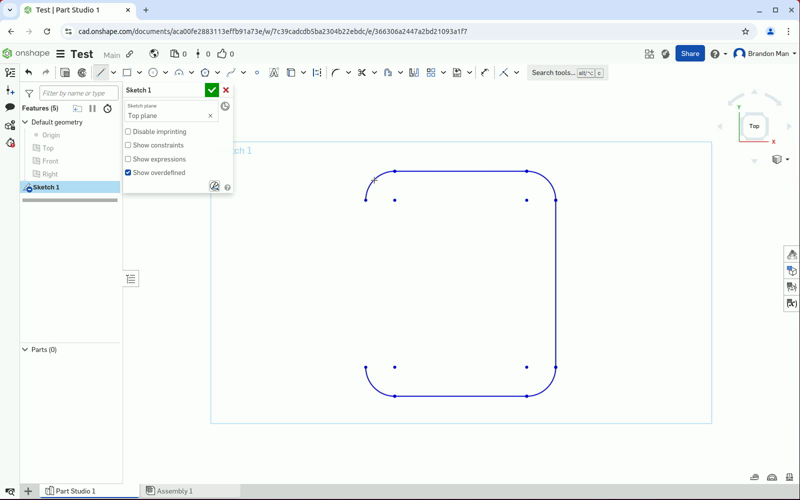
mouse_move(365, 200)
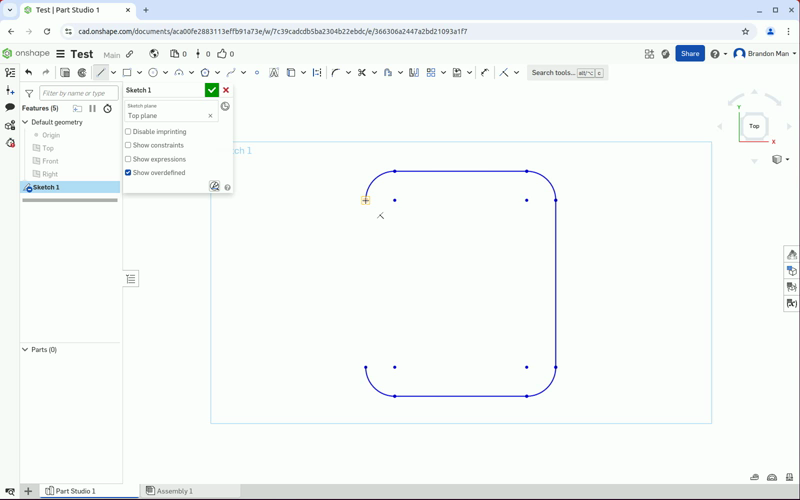
click(365, 200)
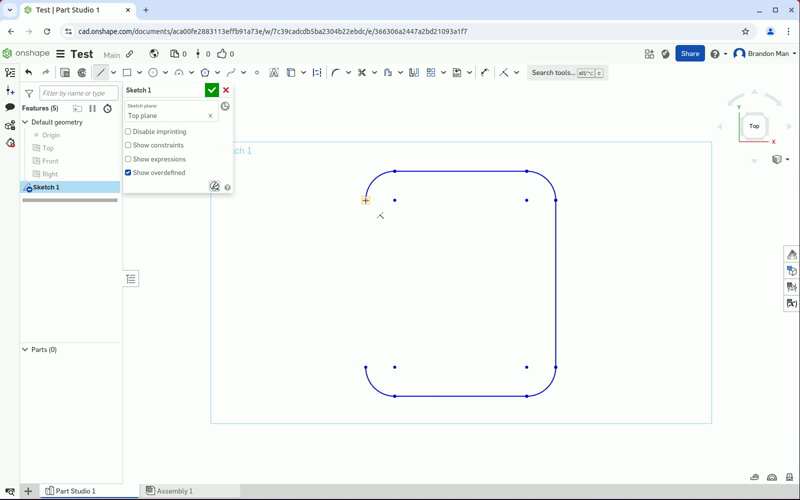
key_down(shift)
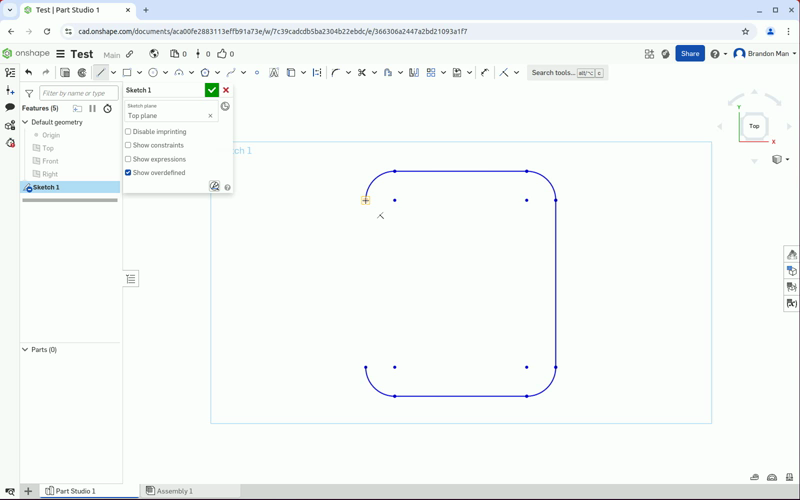
mouse_move(365, 367)
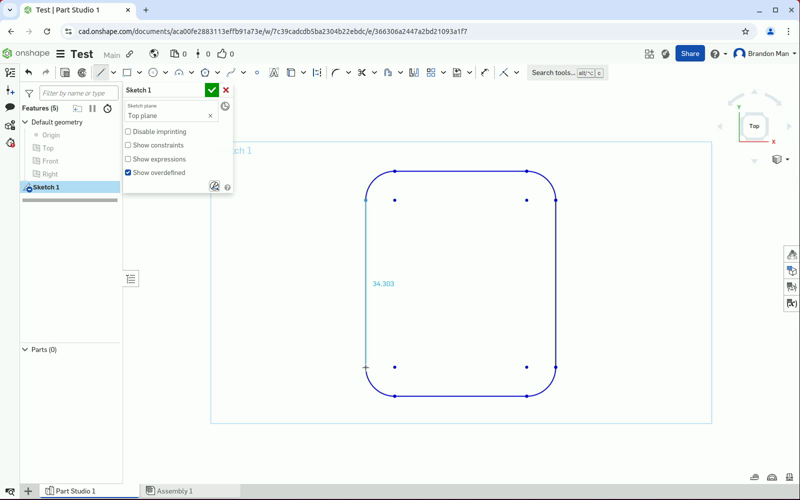
key_up(shift)
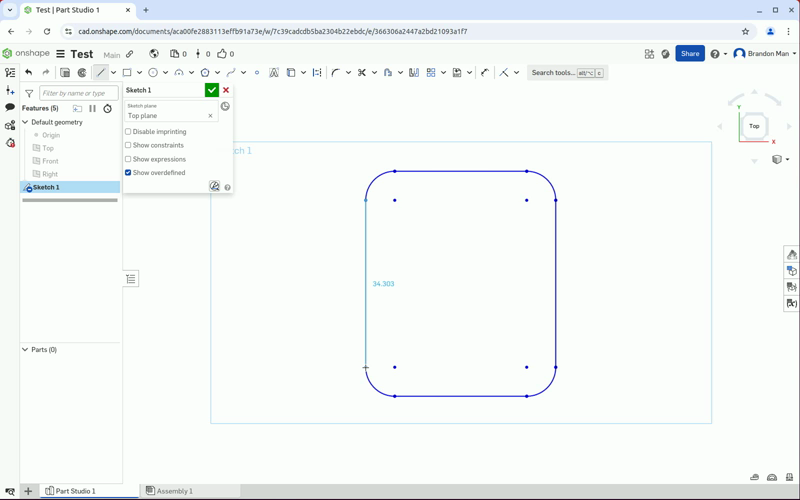
click(365, 367)
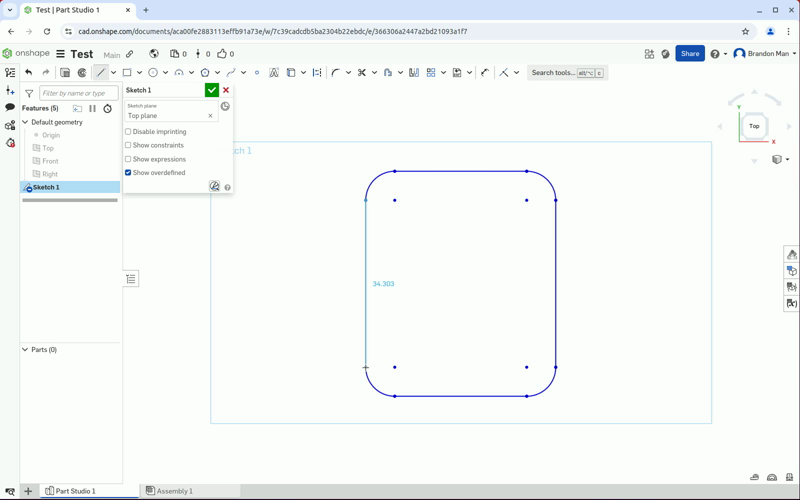
key(esc)
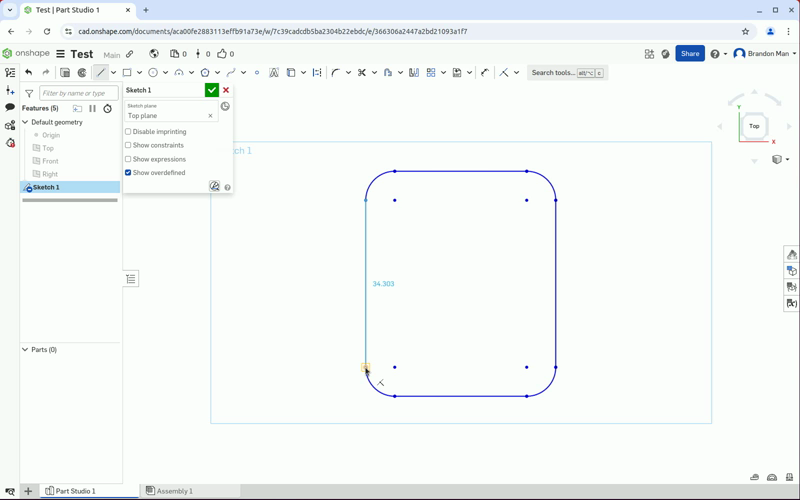
mouse_move(433, 289)
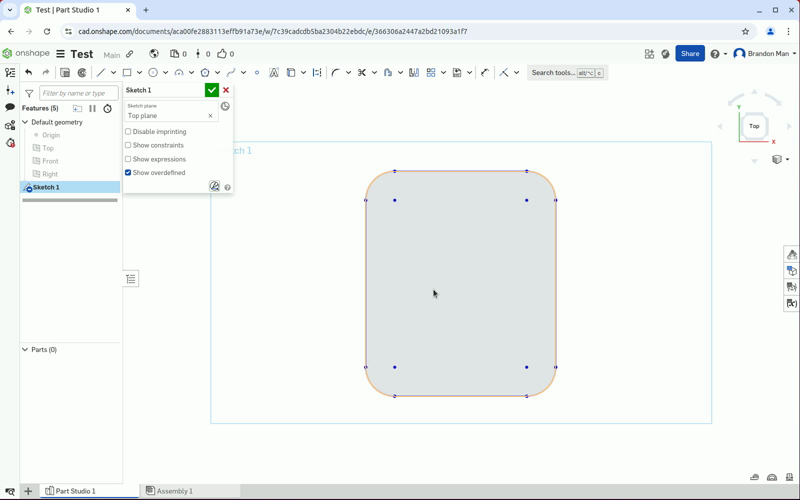
click(433, 289)
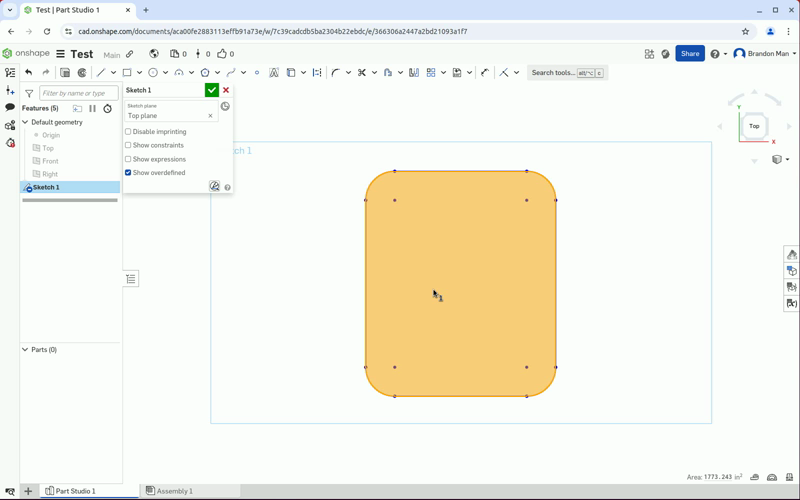
mouse_move(73, 352)
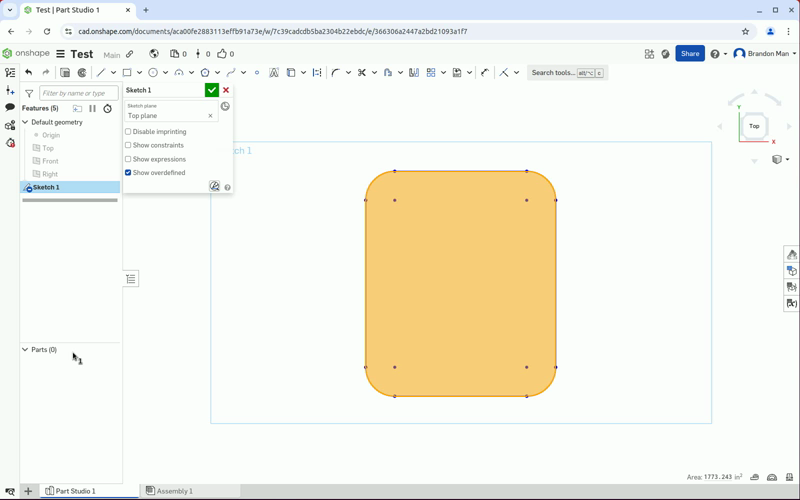
key(shift+y)
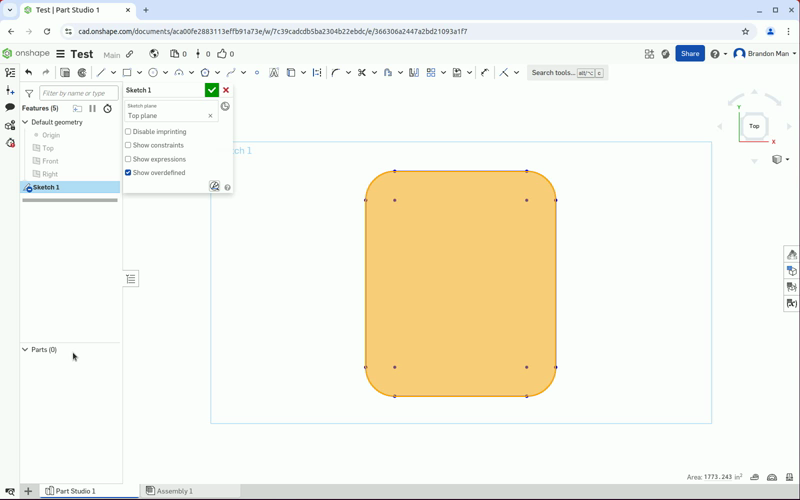
key(shift+e)
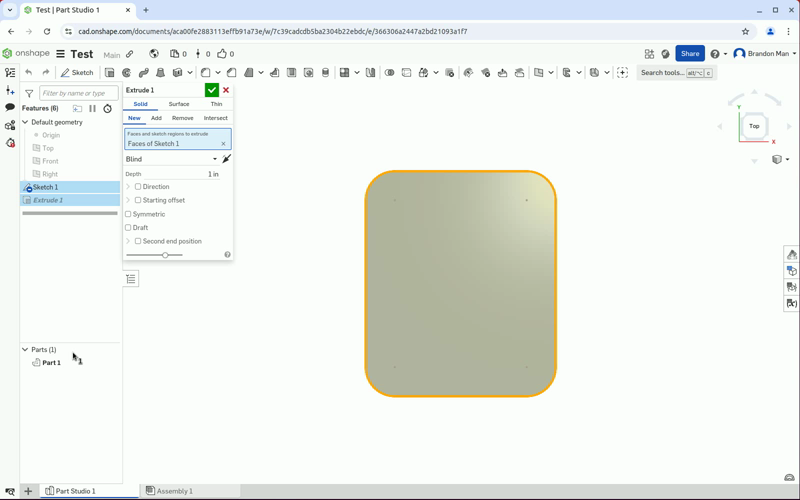
mouse_move(143, 106)
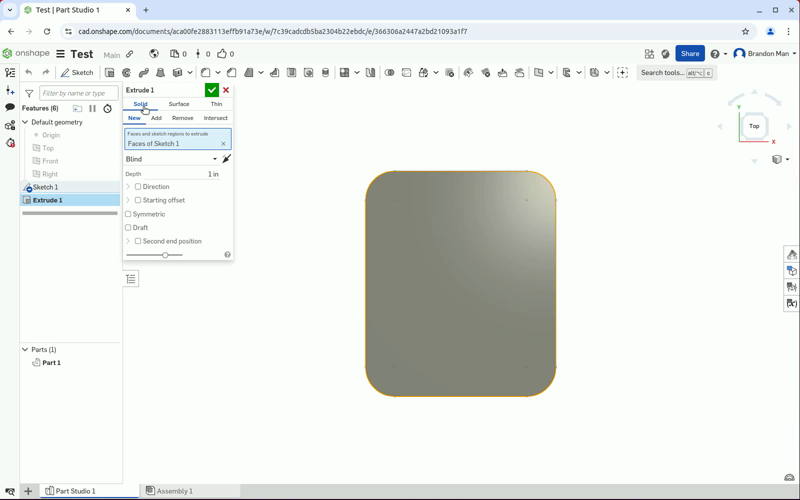
click(143, 106)
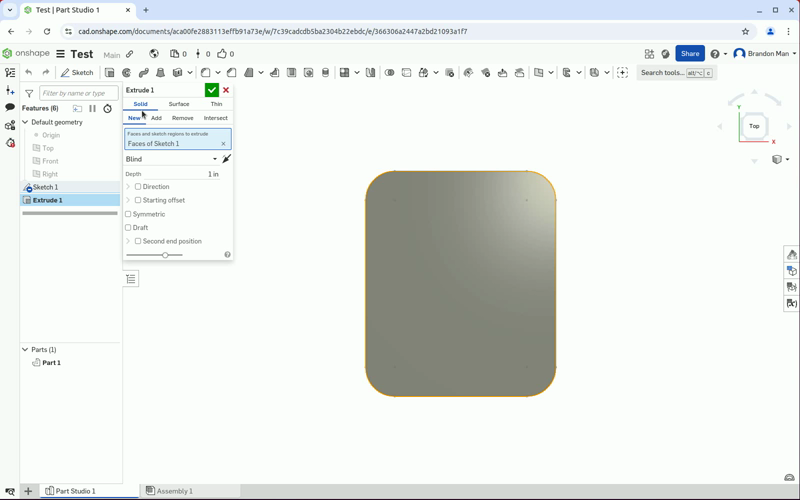
mouse_move(137, 120)
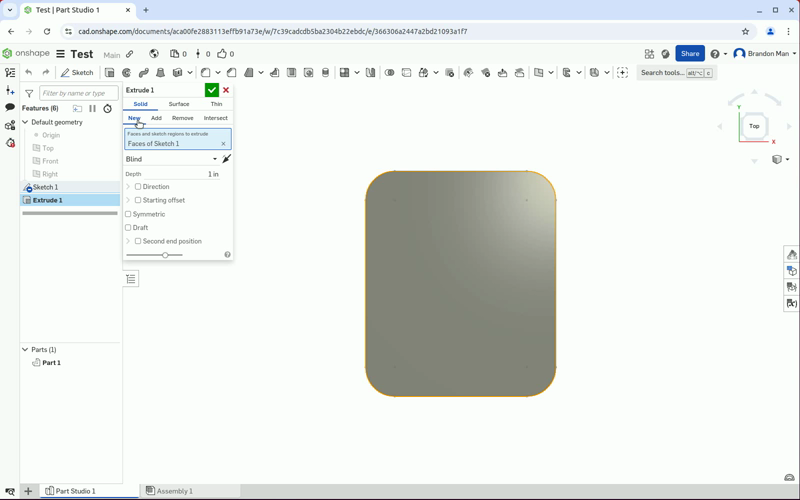
click(137, 120)
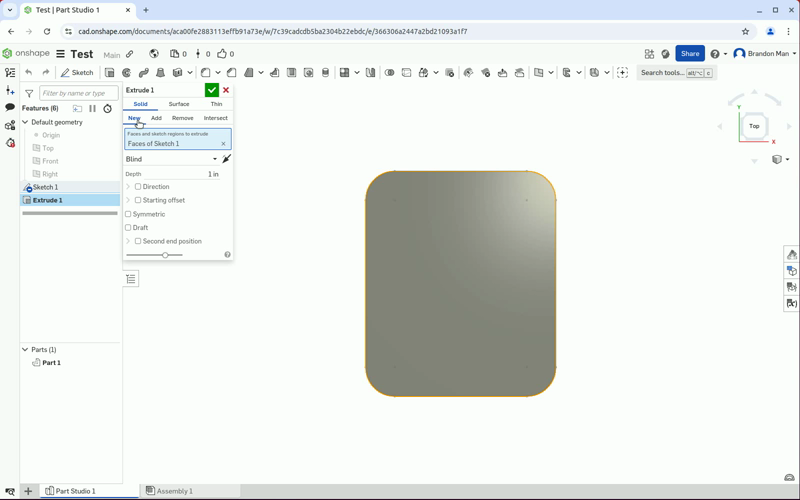
key(tab, 4)
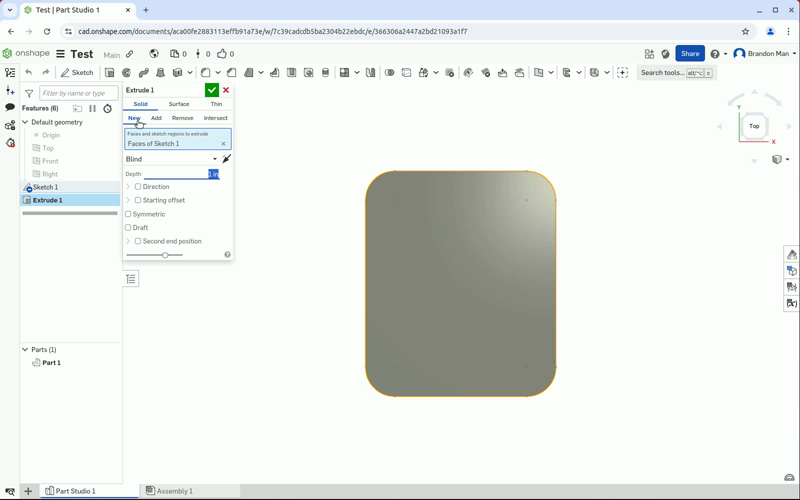
text(1.926)
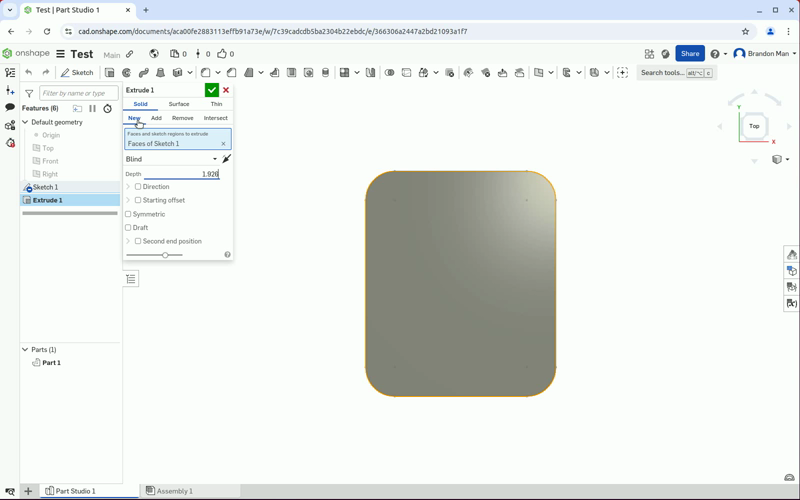
key(enter)
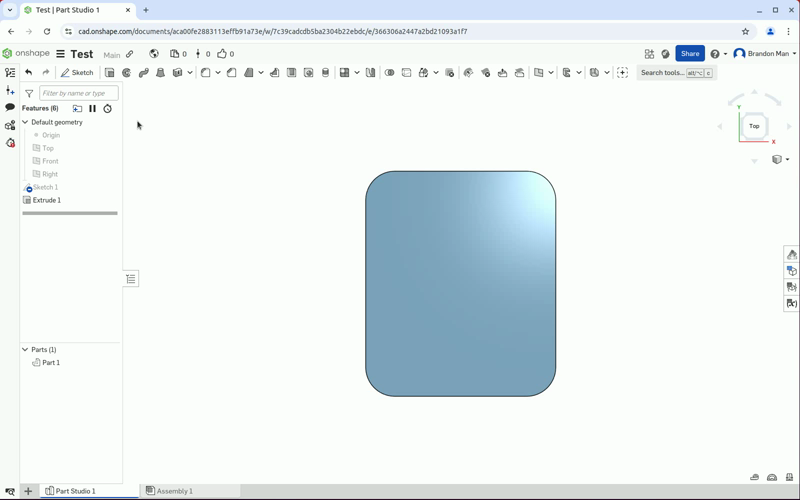
key(shift+h)
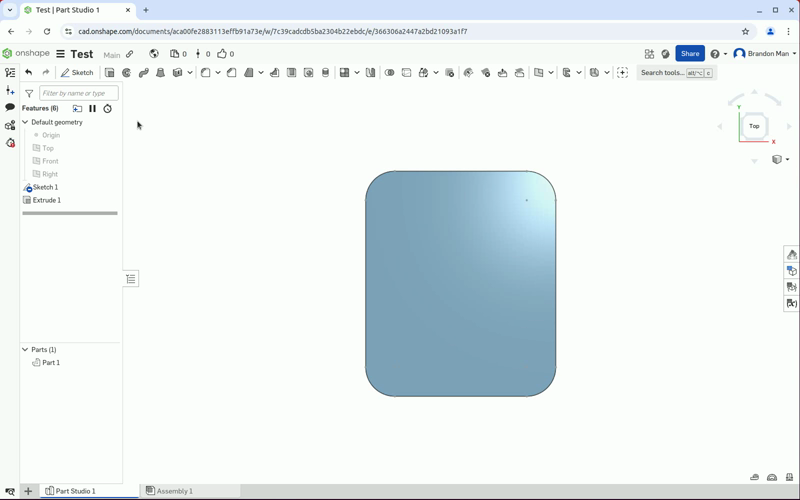
key(shift+h)
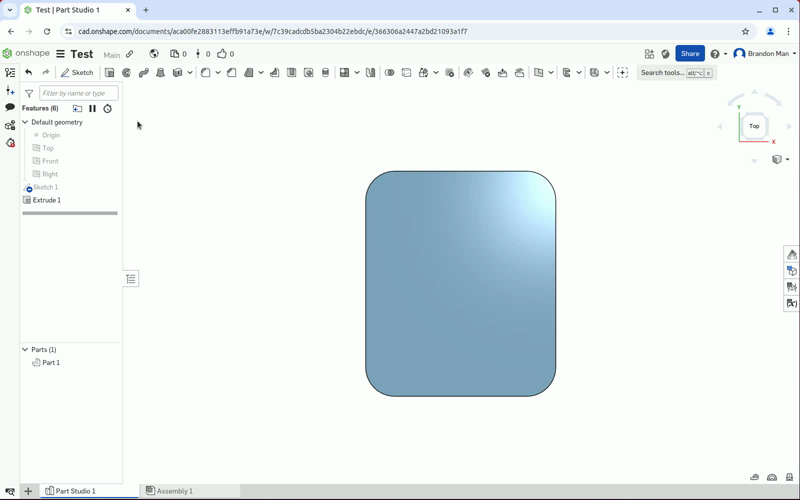
mouse_move(73, 189)
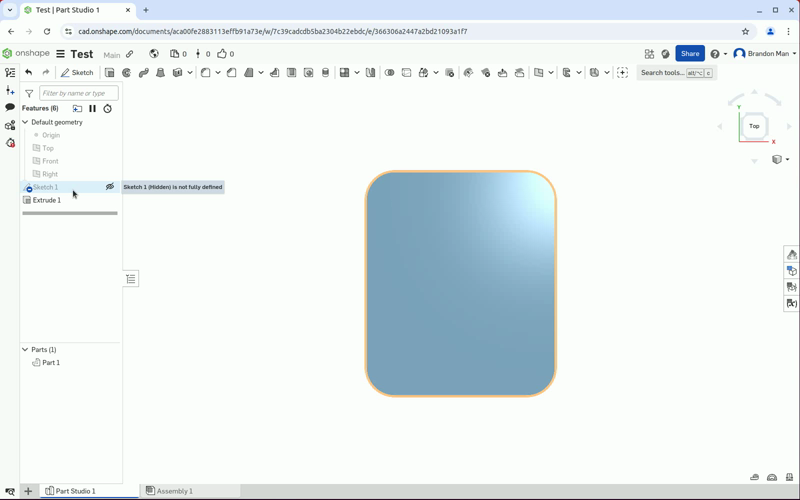
click(73, 189)
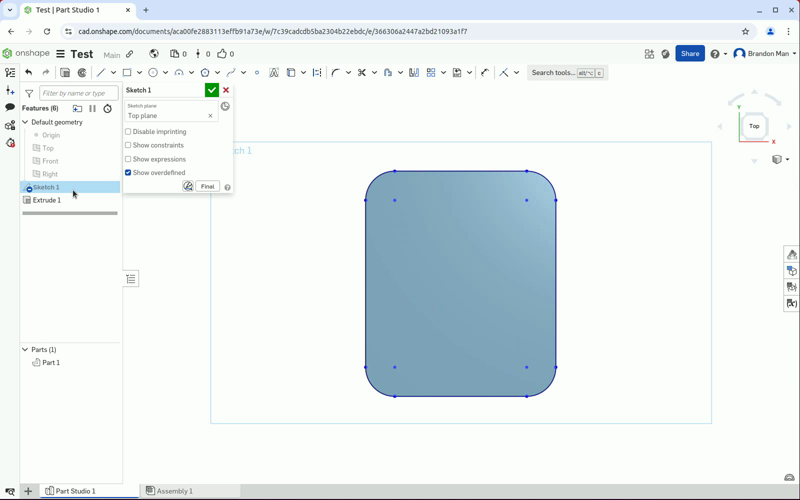
mouse_move(229, 92)
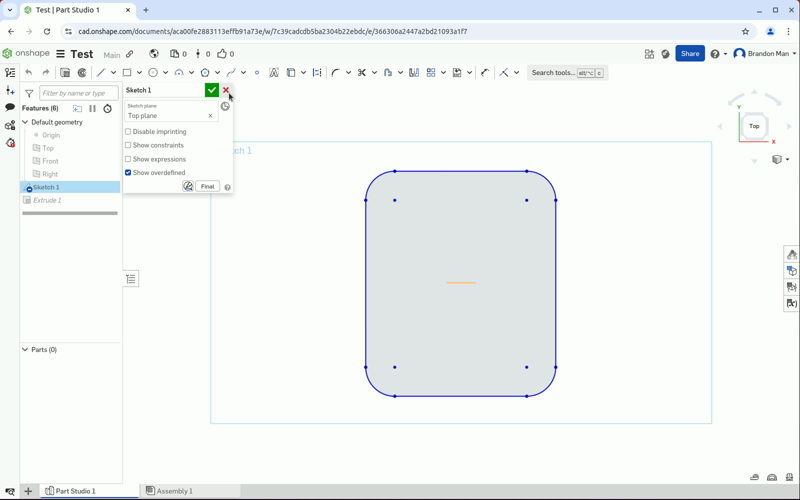
click(229, 92)
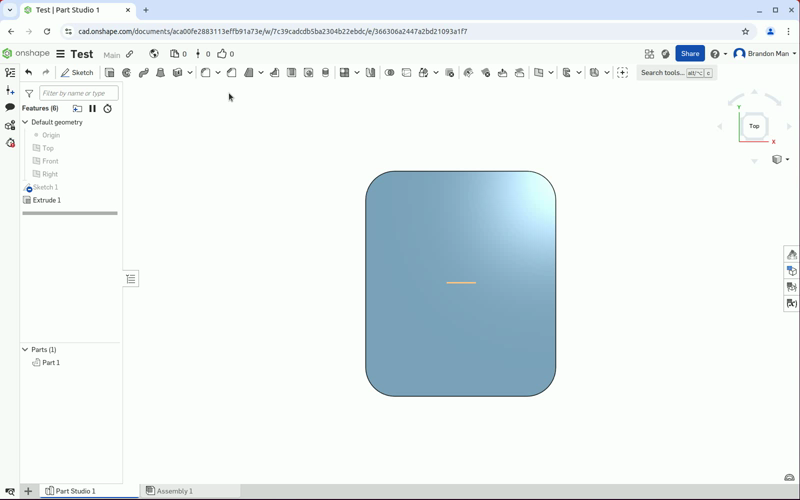
mouse_move(541, 75)
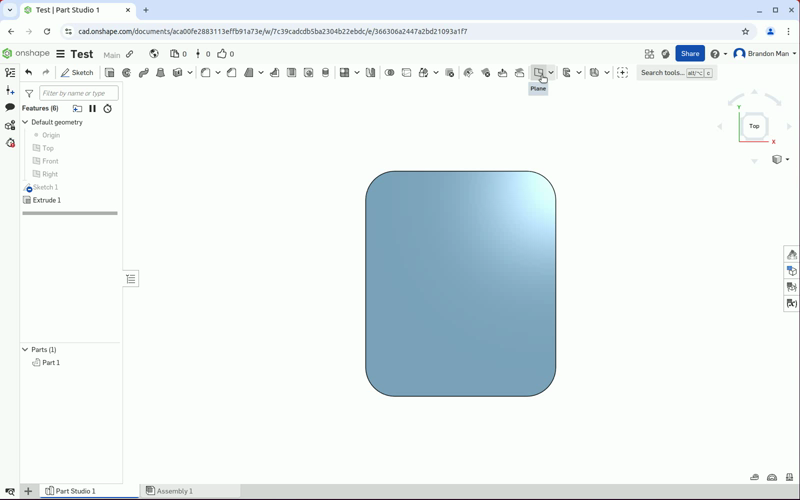
click(541, 75)
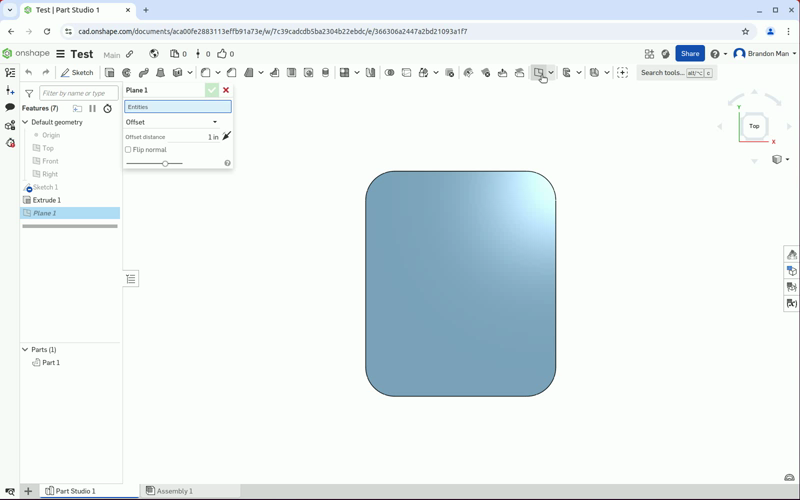
mouse_move(73, 150)
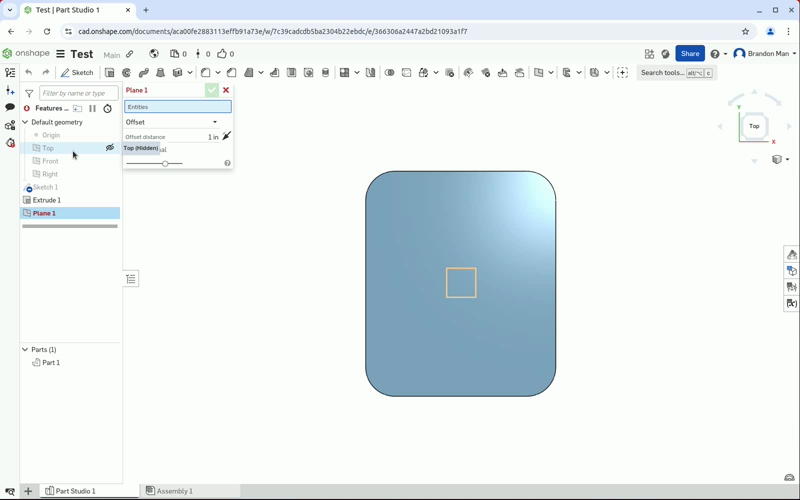
click(73, 150)
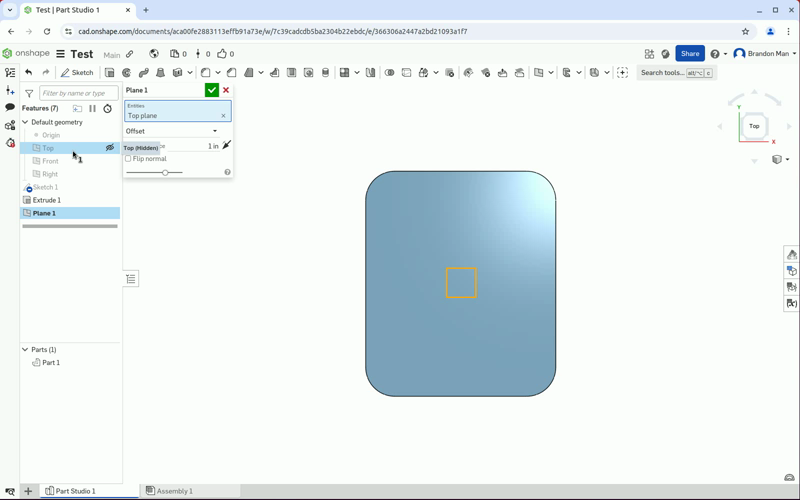
key(tab, 2)
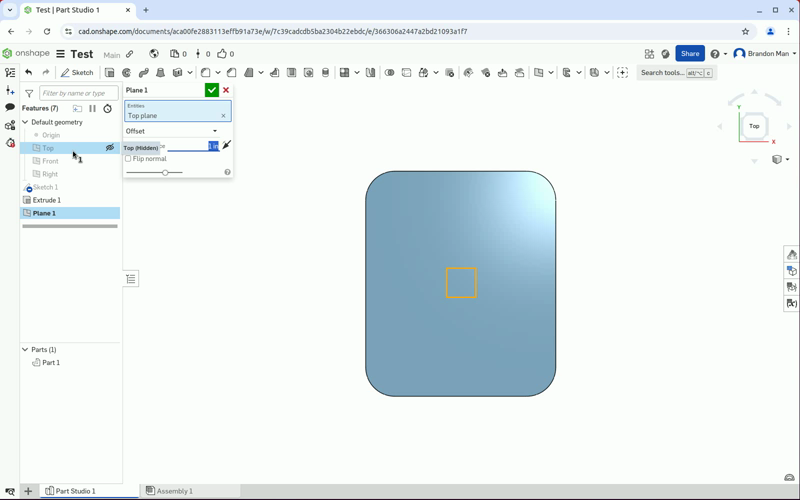
text(1.91)
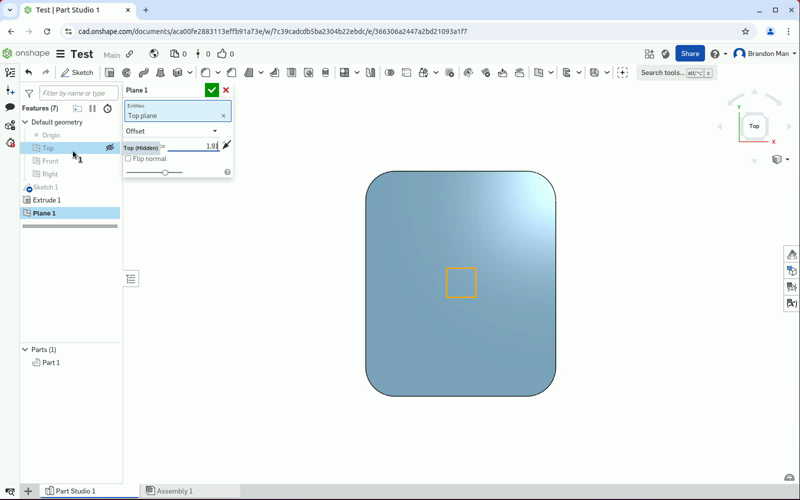
key(enter, 2)
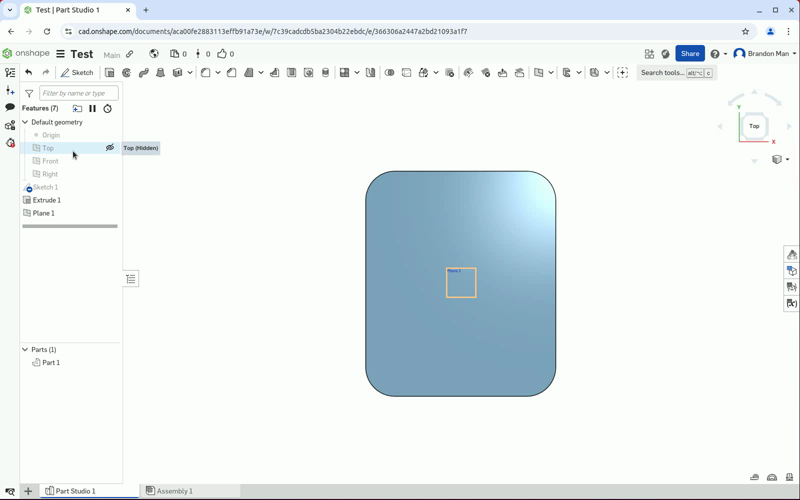
key(shift+s)
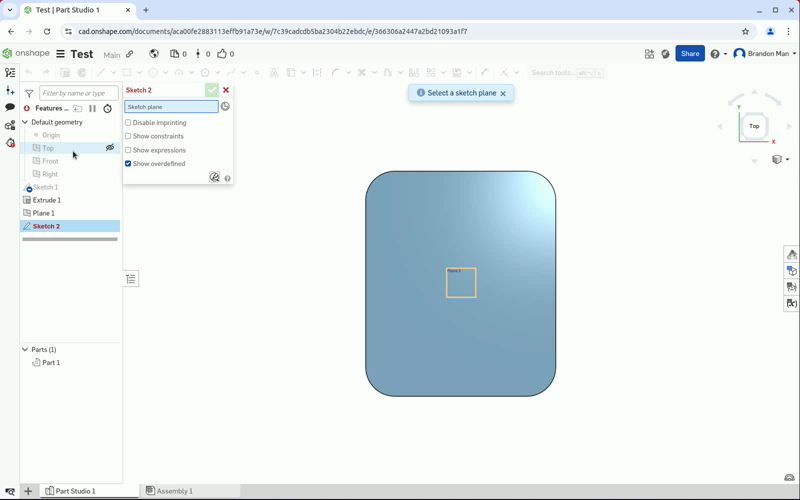
mouse_move(73, 215)
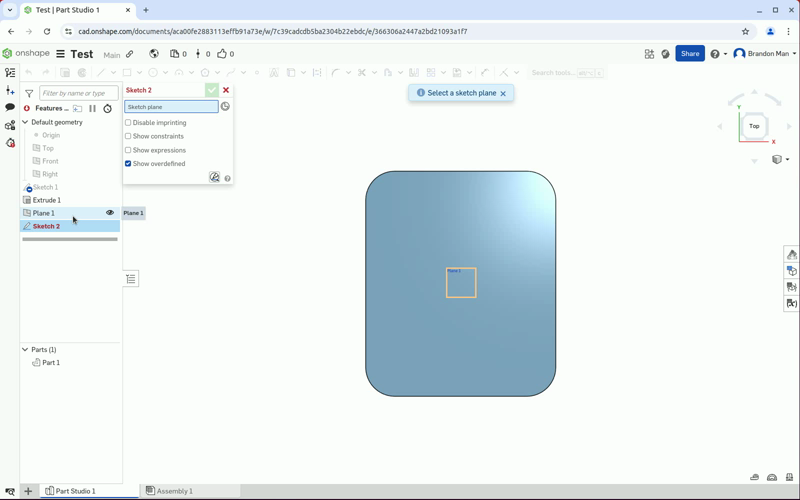
click(73, 215)
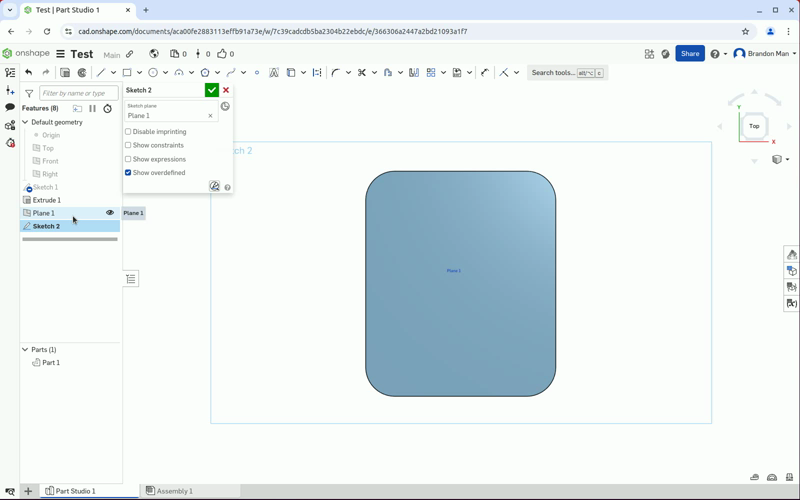
mouse_move(73, 352)
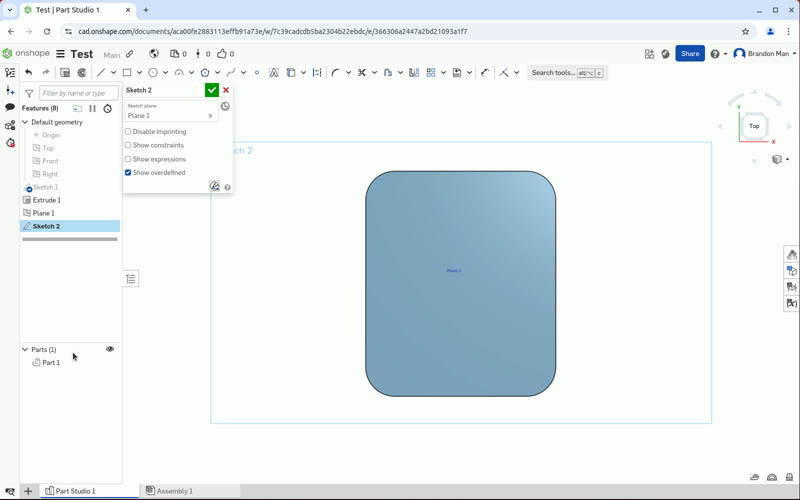
key(y)
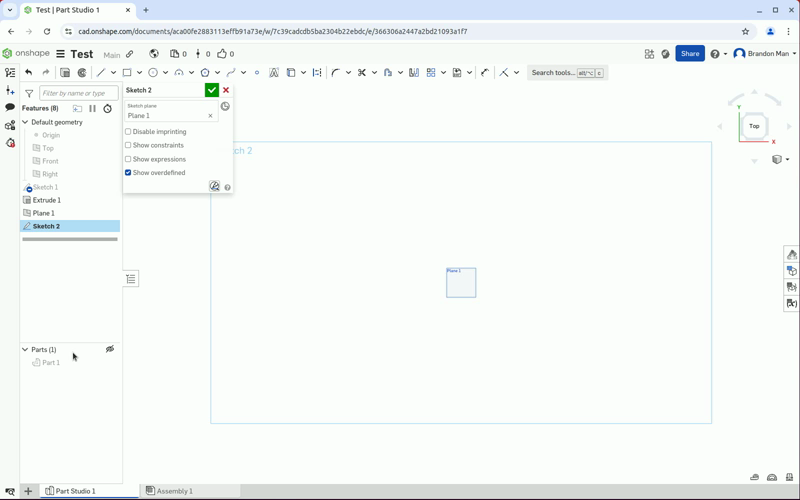
key(c)
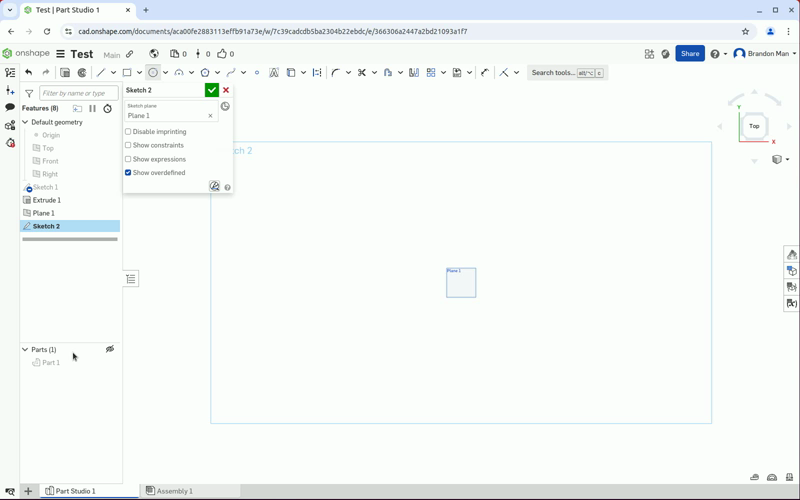
key_down(shift)
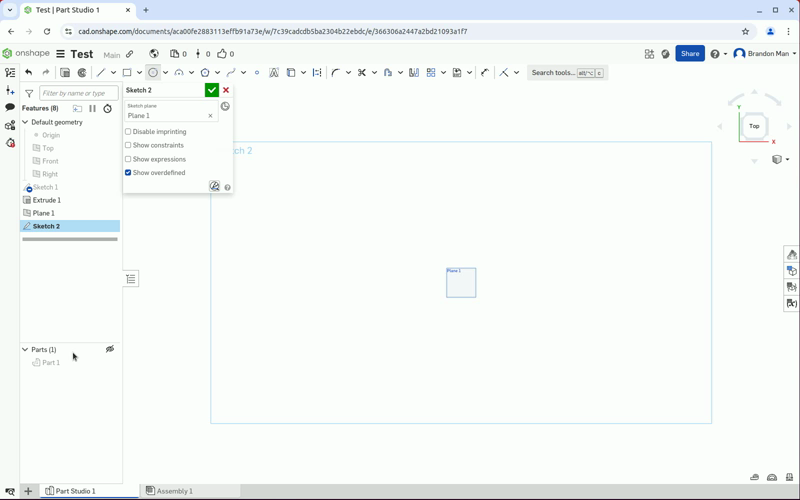
mouse_move(414, 222)
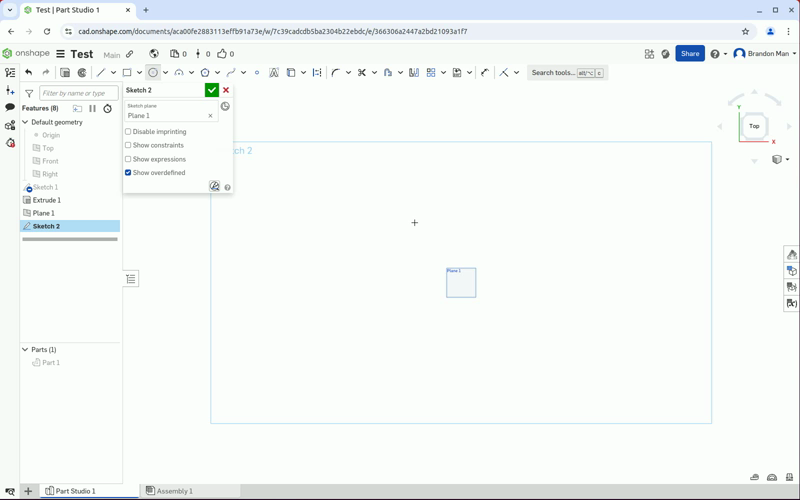
click(414, 222)
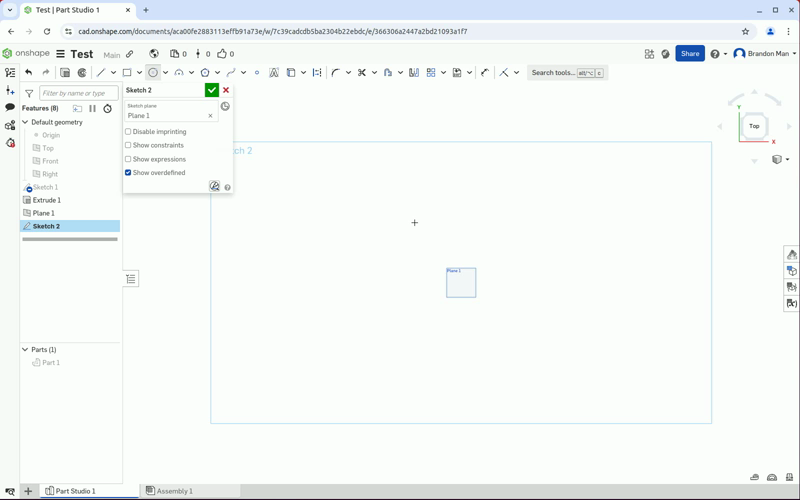
key_up(shift)
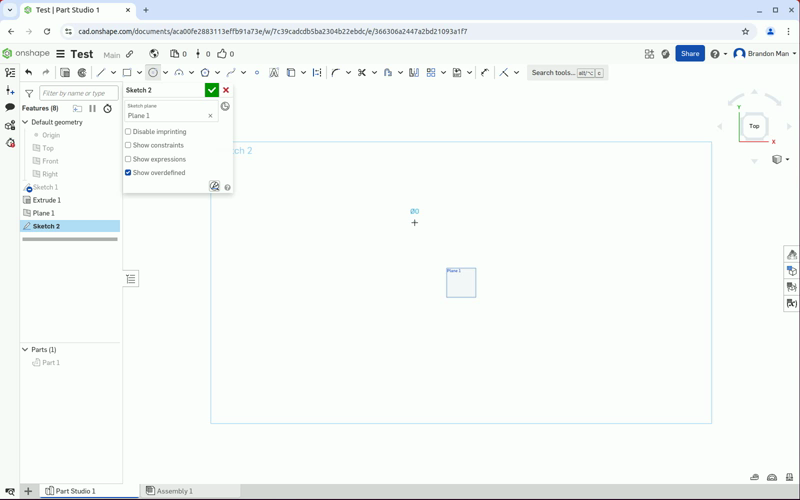
mouse_move(440, 222)
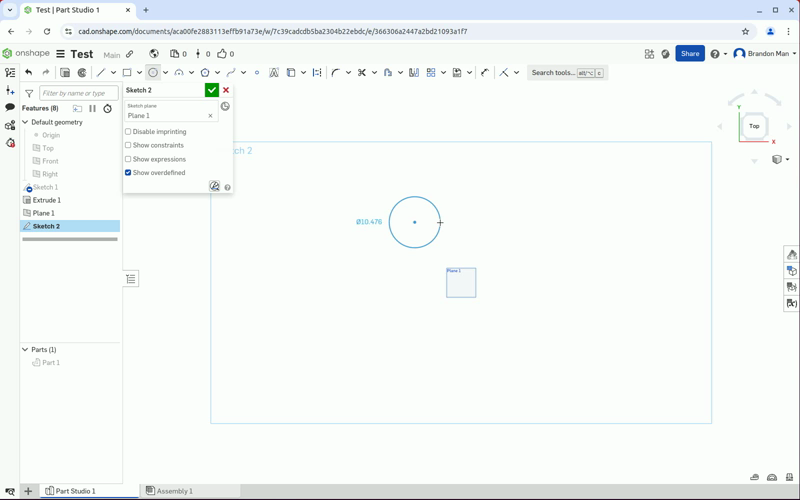
click(440, 222)
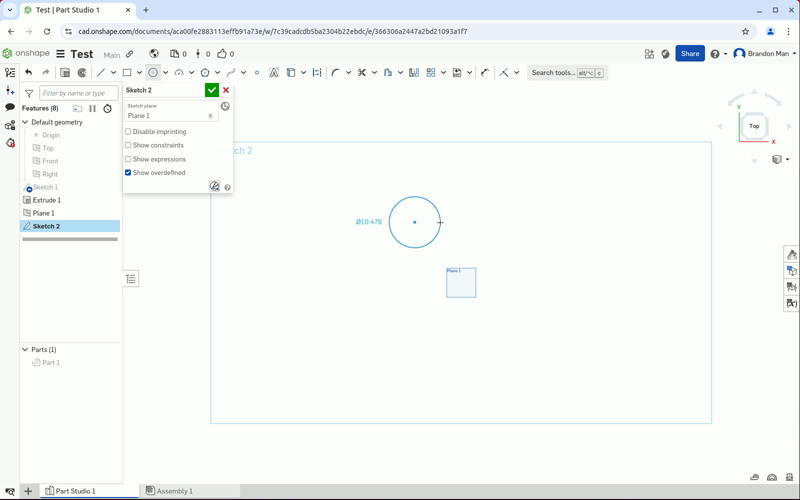
key(esc)
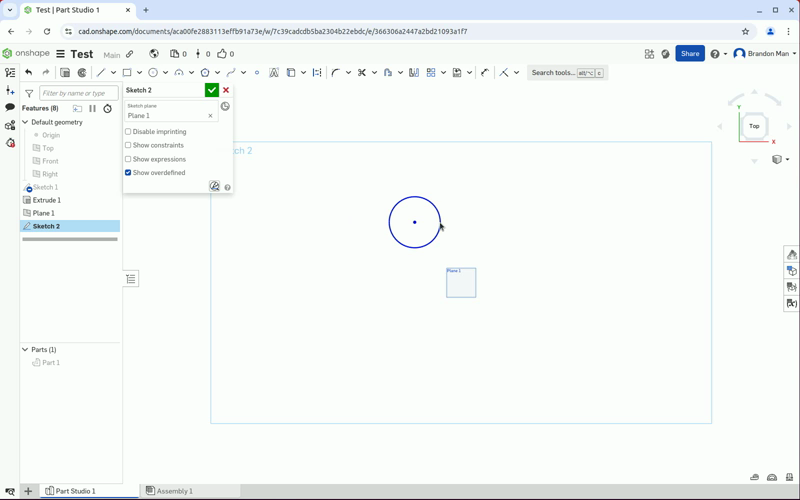
mouse_move(420, 214)
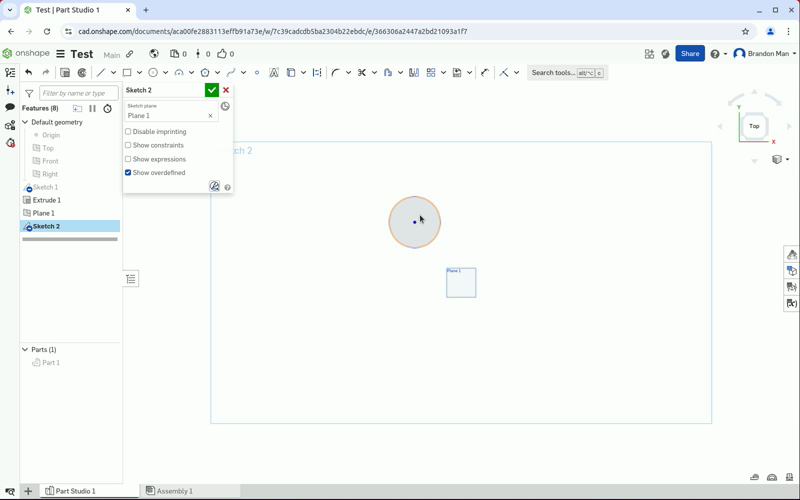
click(420, 214)
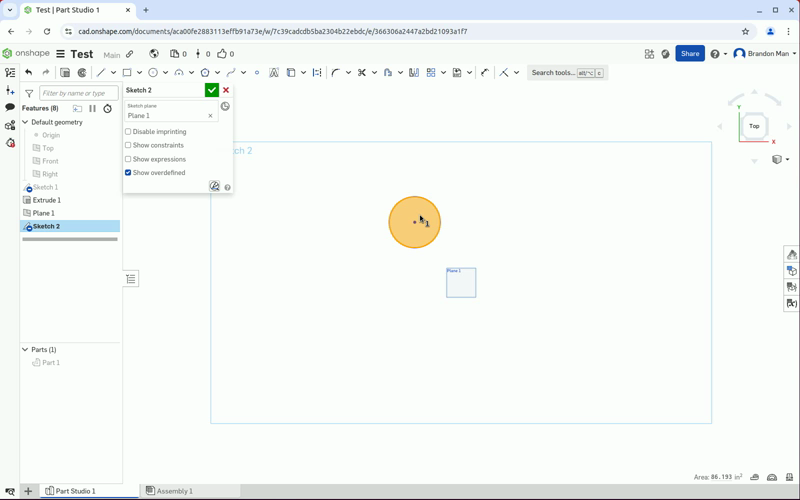
mouse_move(73, 352)
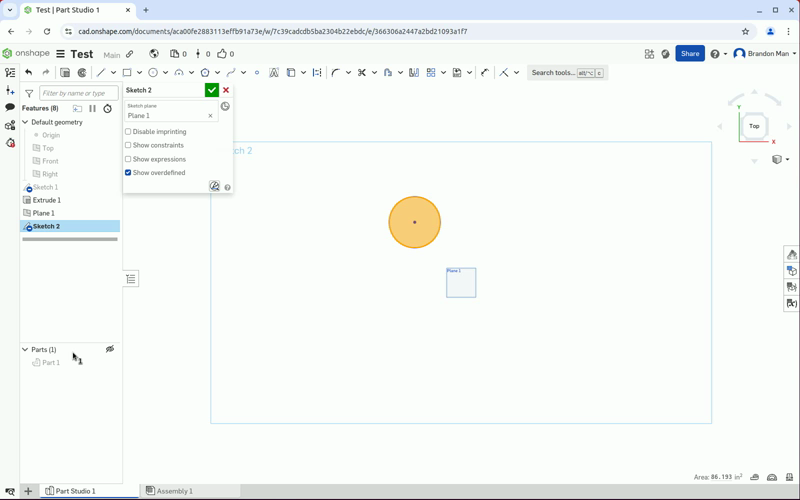
key(shift+y)
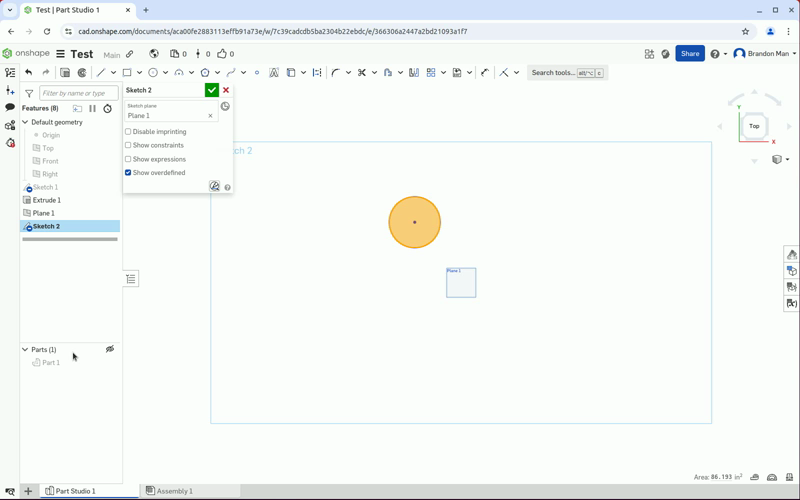
key(shift+e)
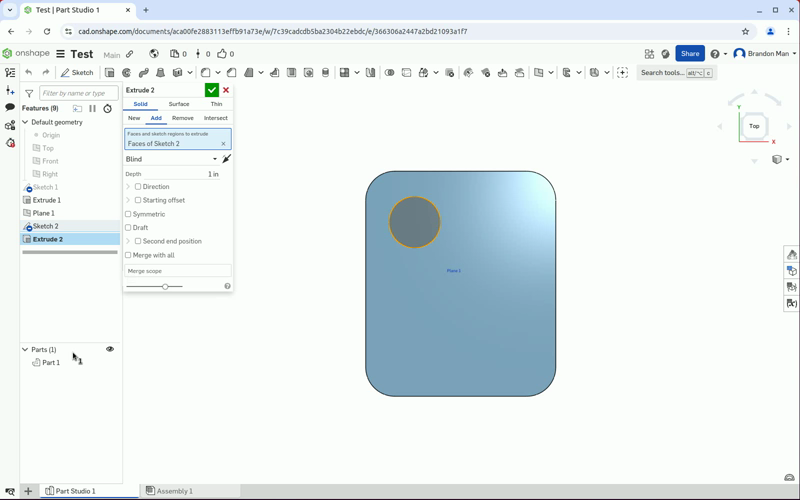
mouse_move(143, 106)
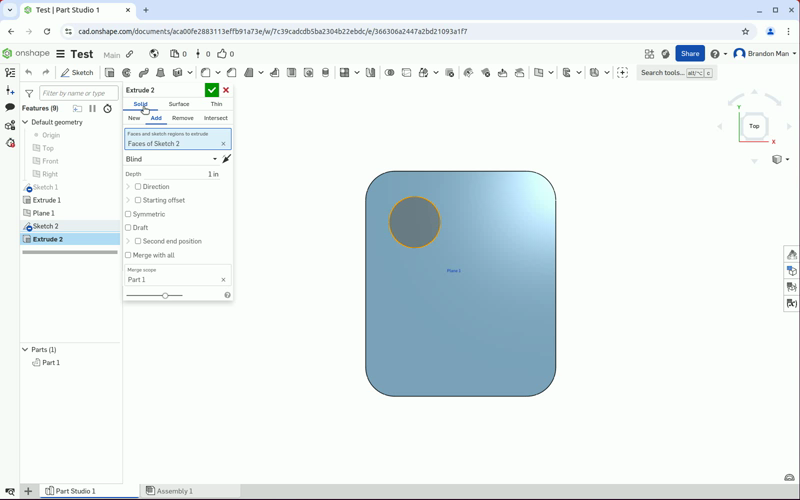
click(143, 106)
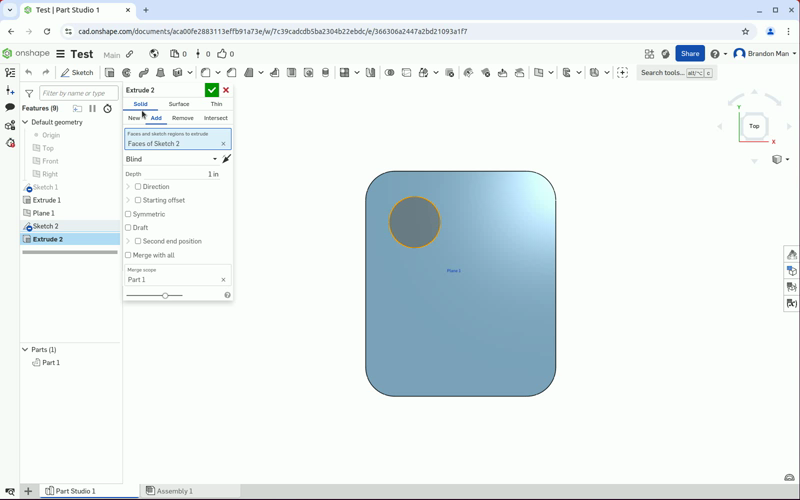
mouse_move(137, 120)
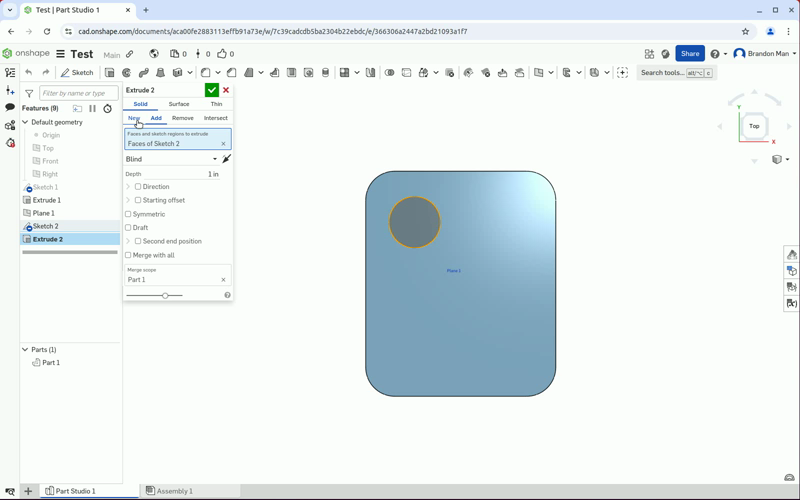
click(137, 120)
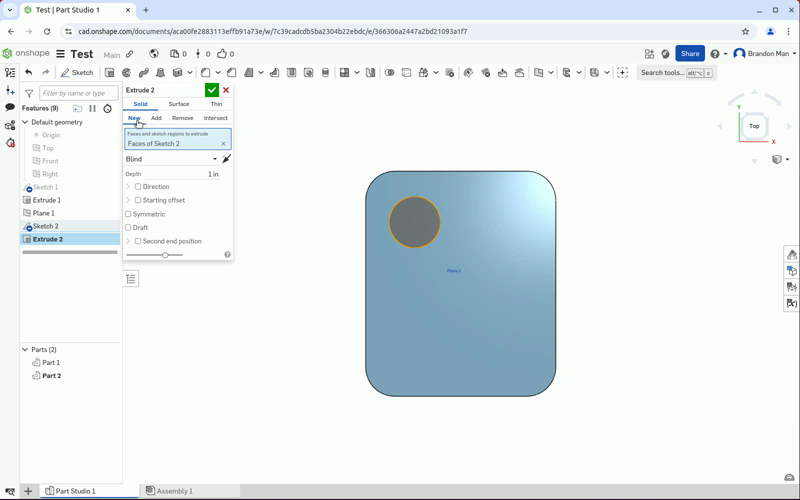
key(tab, 4)
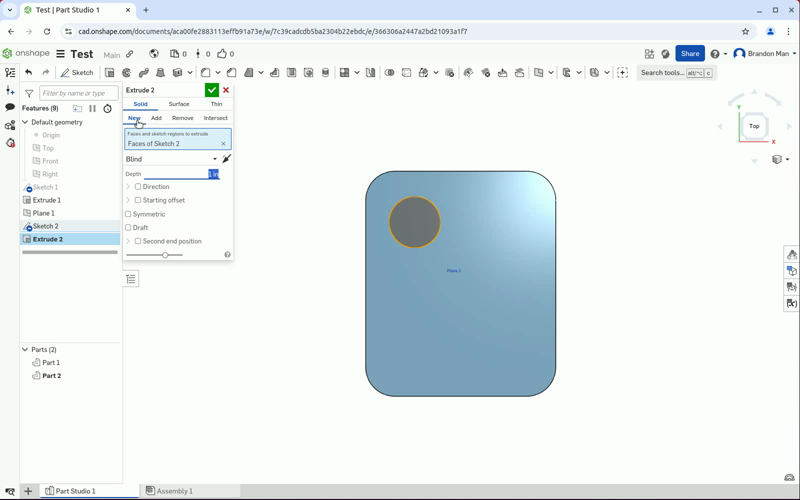
text(7.703)
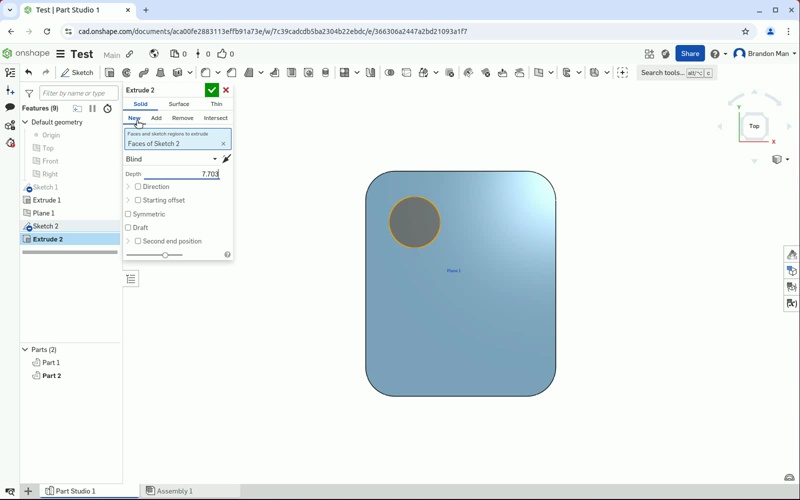
key(enter)
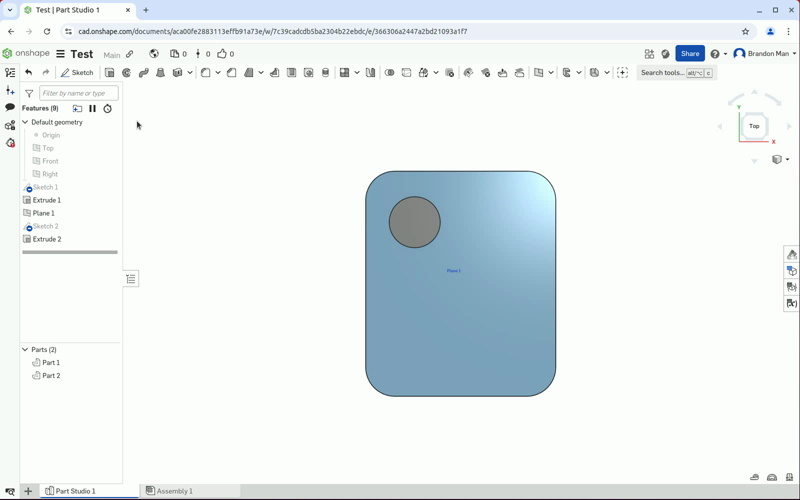
key(shift+h)
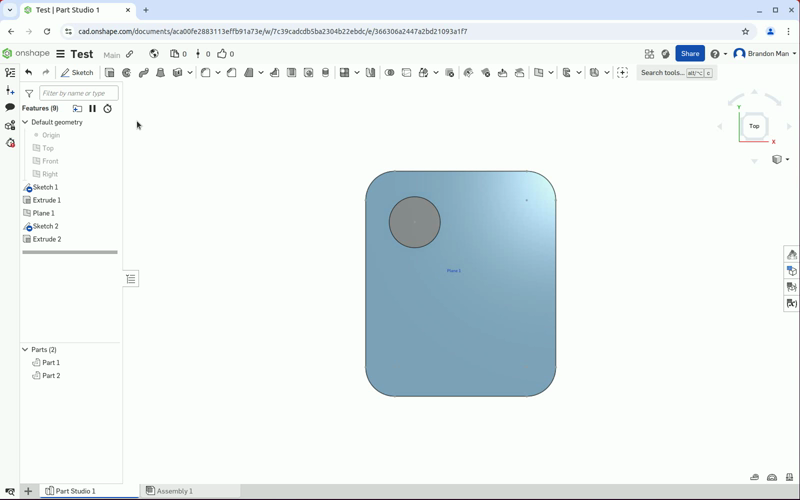
key(shift+h)
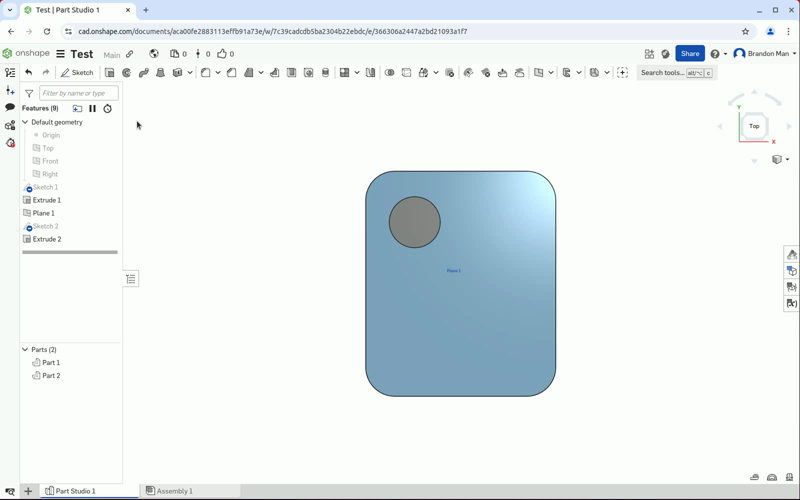
mouse_move(73, 189)
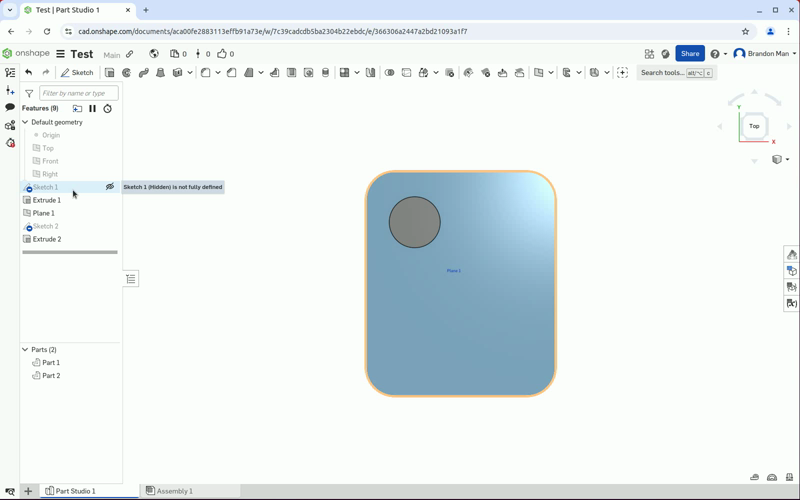
click(73, 189)
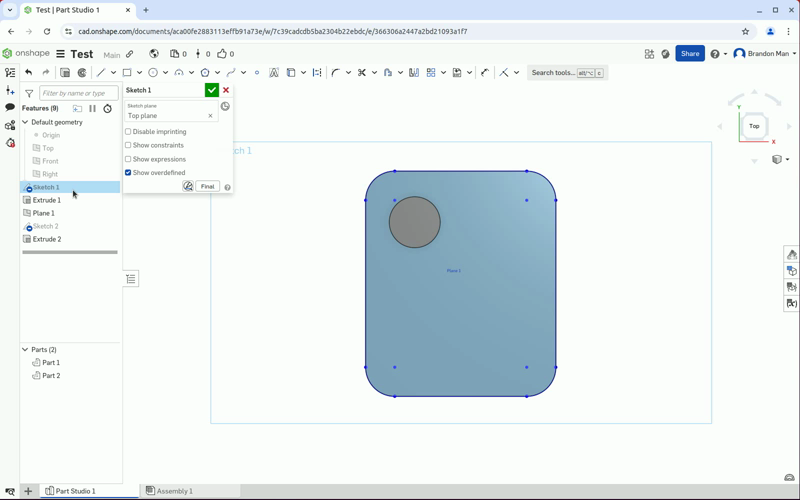
mouse_move(229, 92)
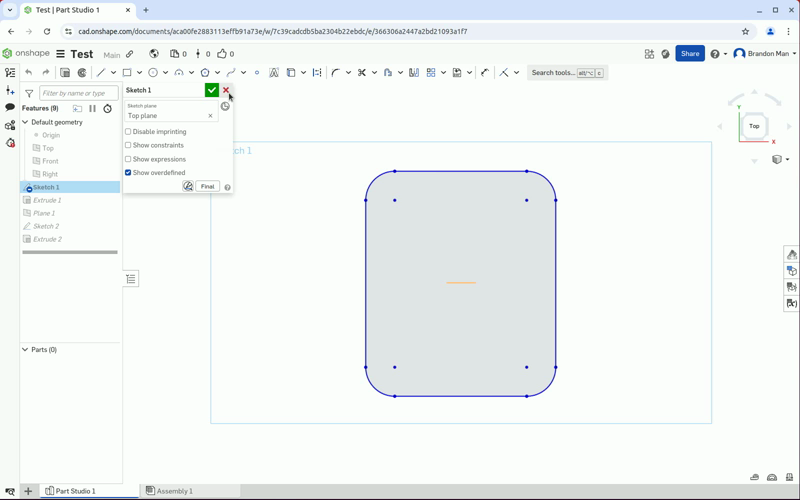
click(229, 92)
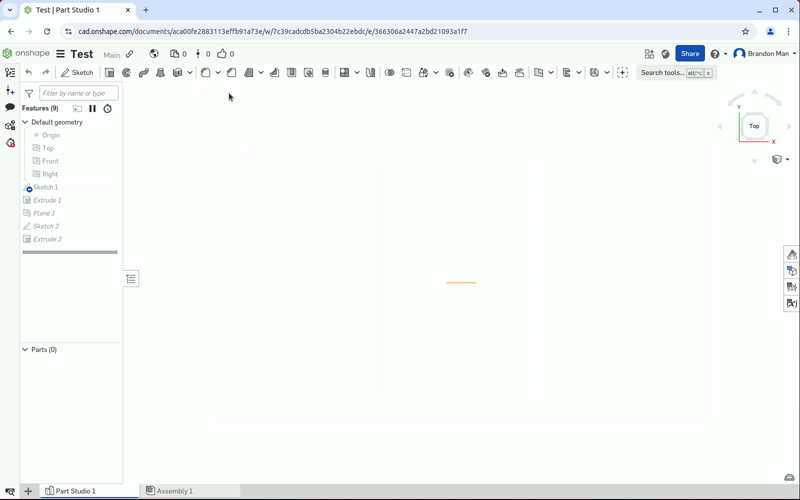
key(shift+s)
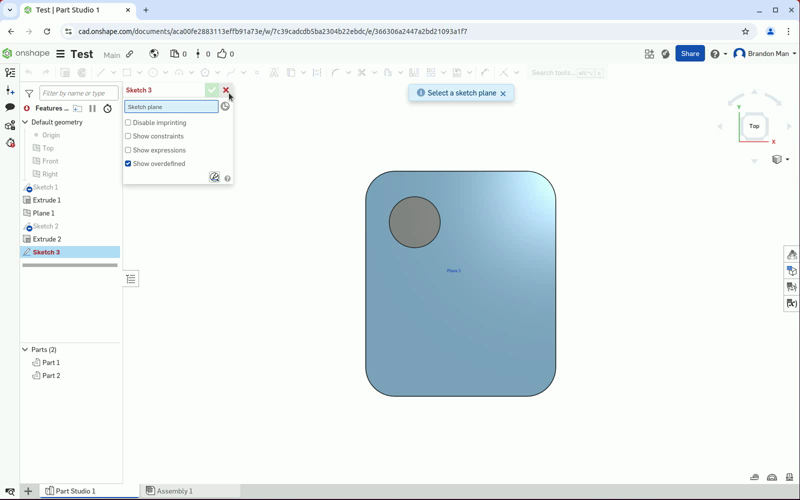
mouse_move(73, 215)
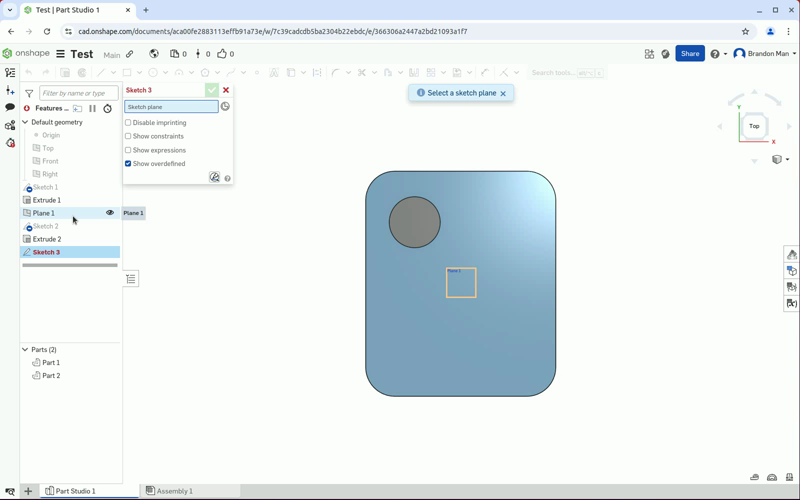
click(73, 215)
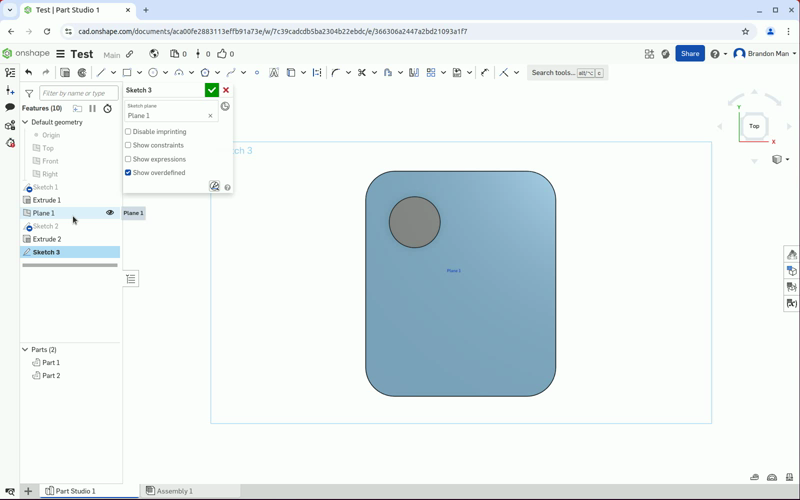
mouse_move(73, 352)
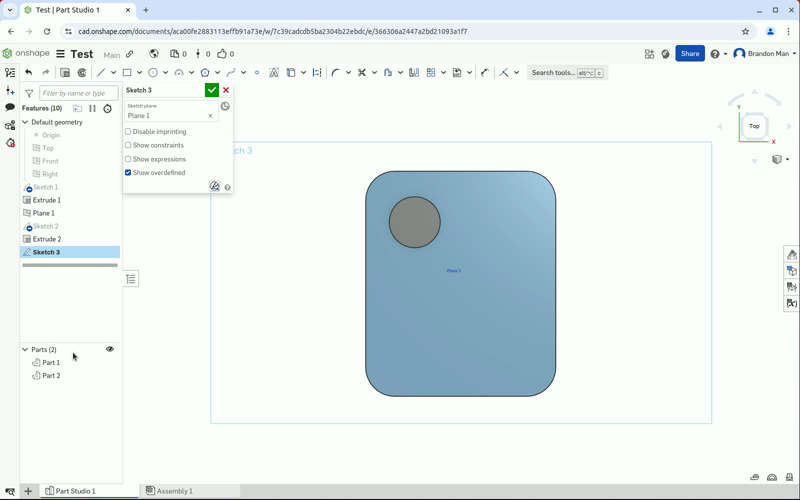
key(y)
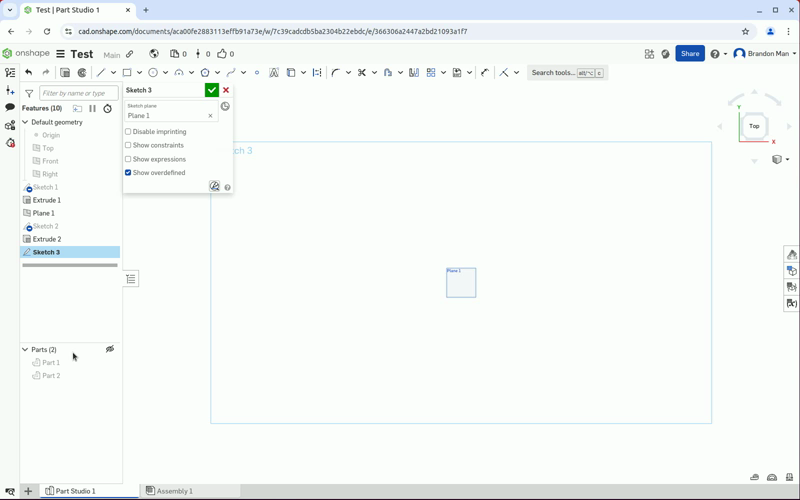
key(l)
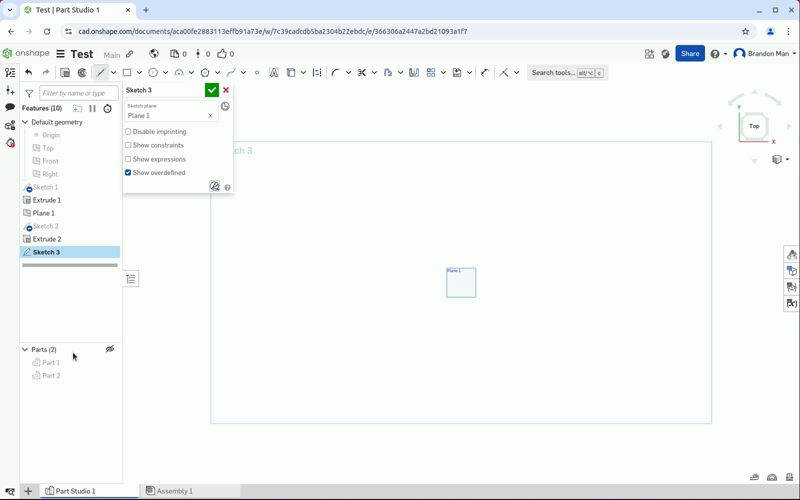
key_down(shift)
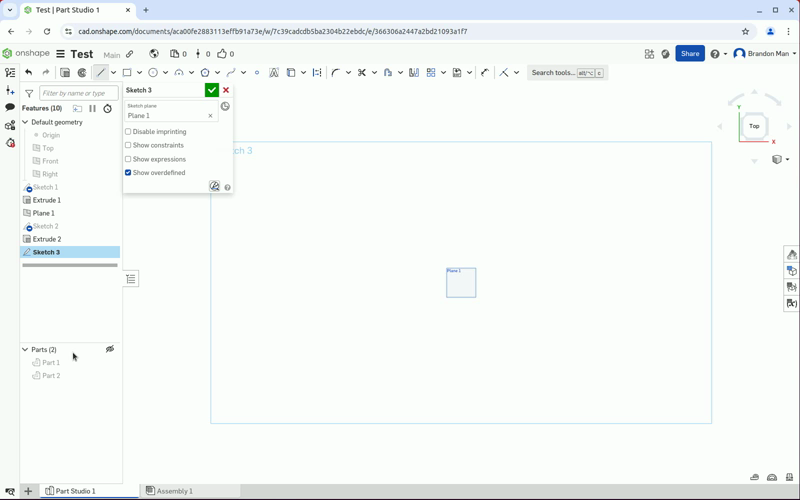
mouse_move(398, 361)
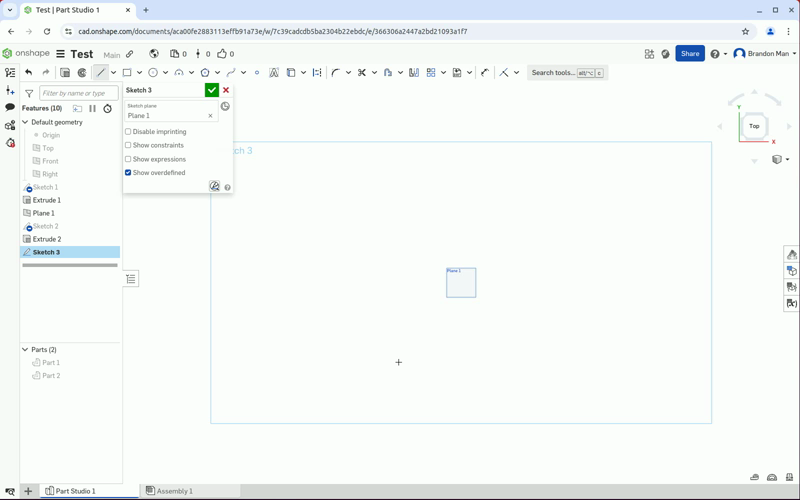
click(398, 361)
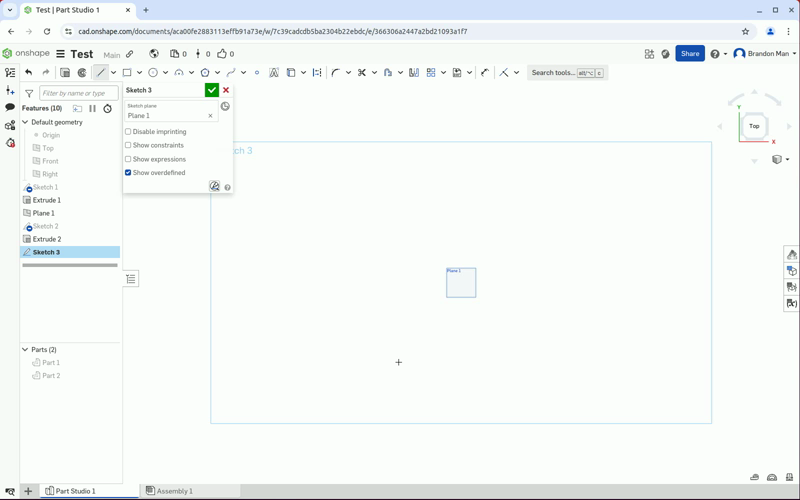
key_up(shift)
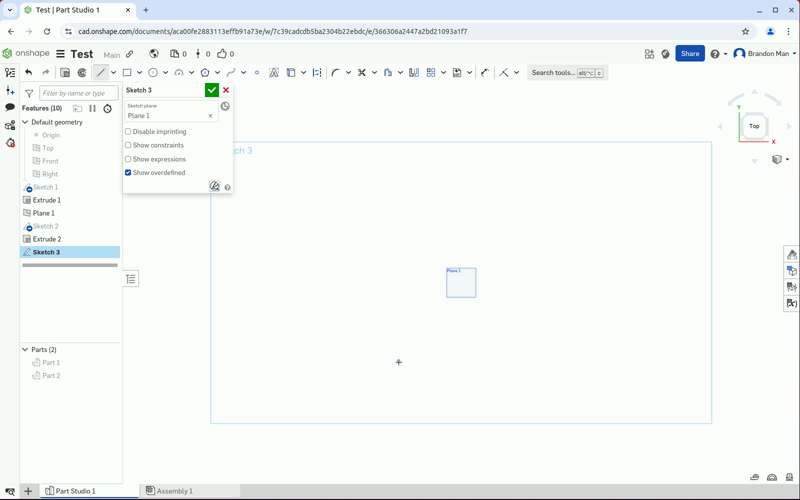
key_down(shift)
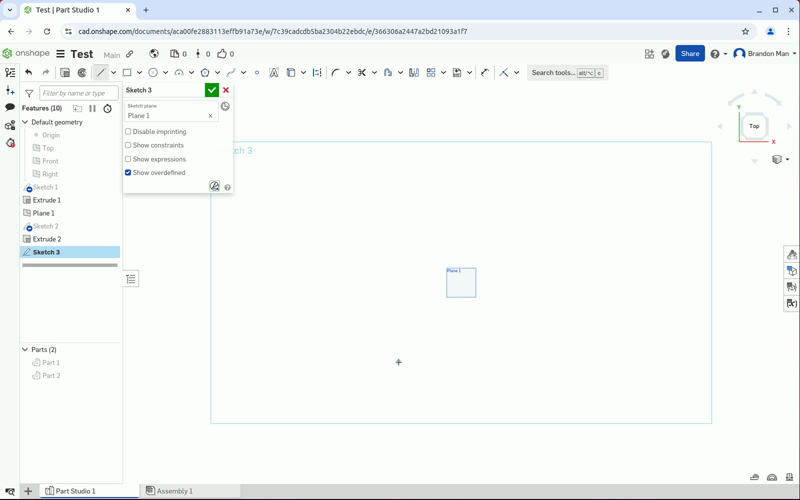
mouse_move(428, 361)
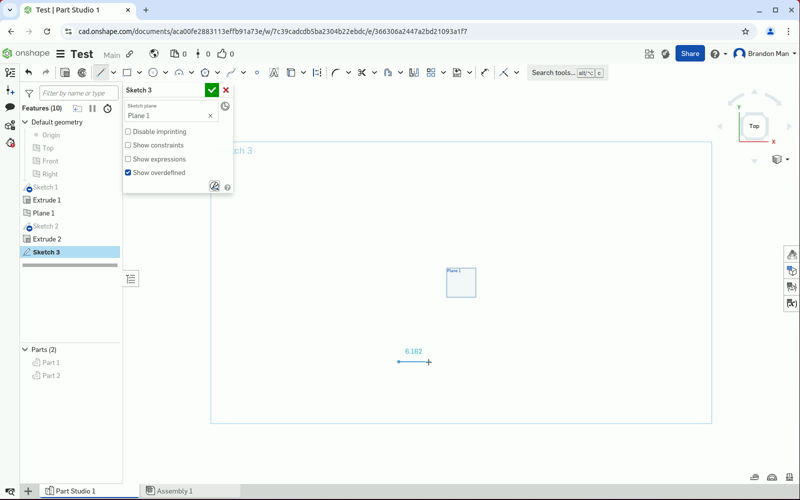
mouse_move(438, 361)
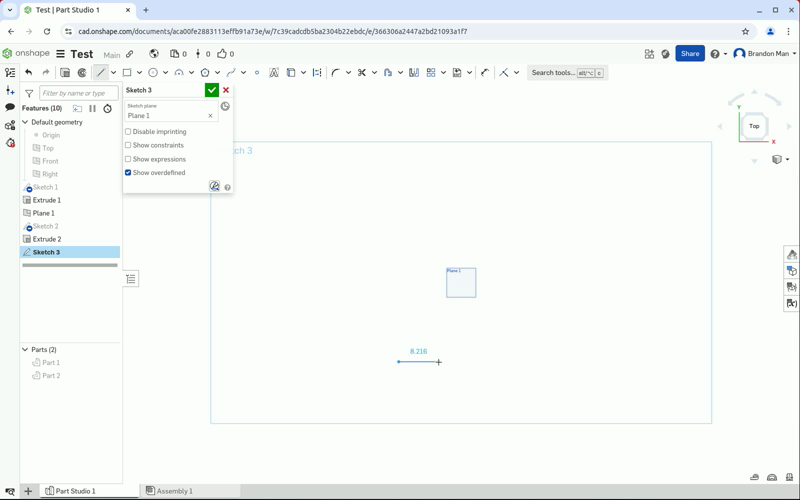
click(438, 361)
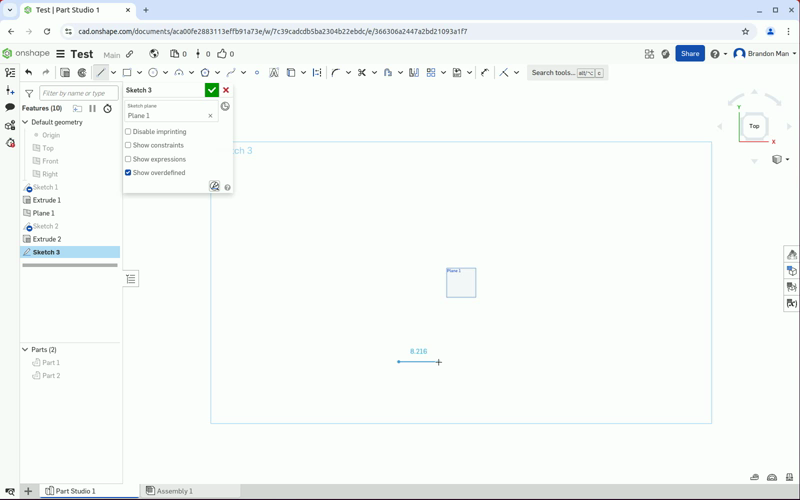
key_up(shift)
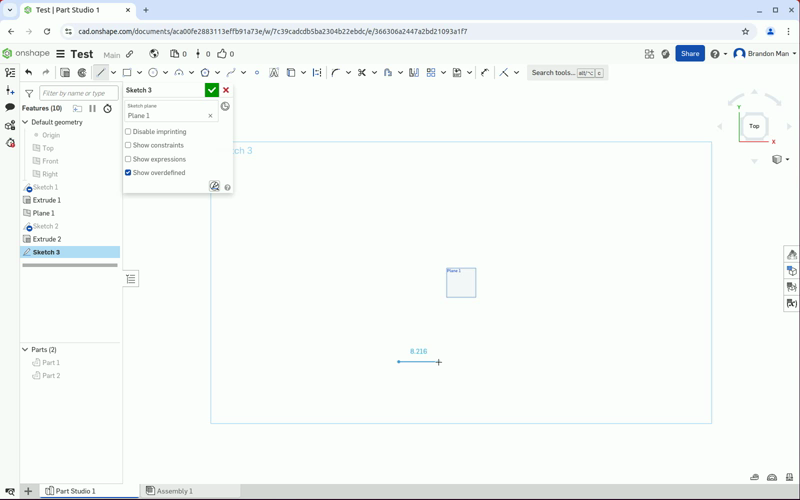
key_down(shift)
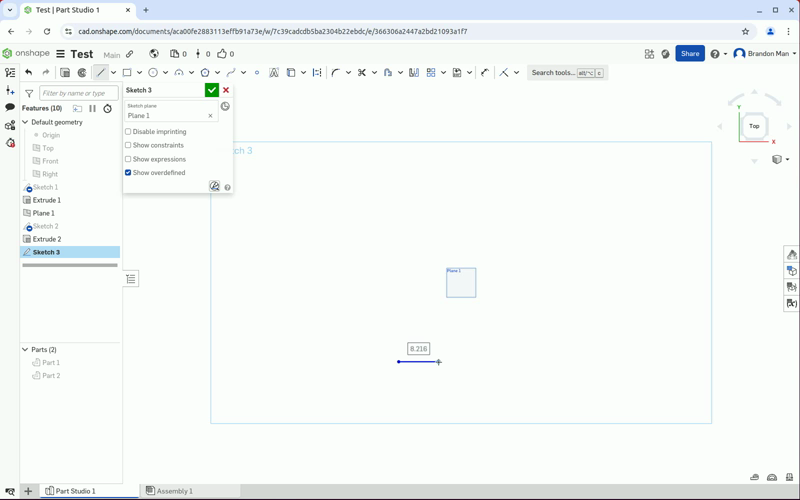
mouse_move(468, 361)
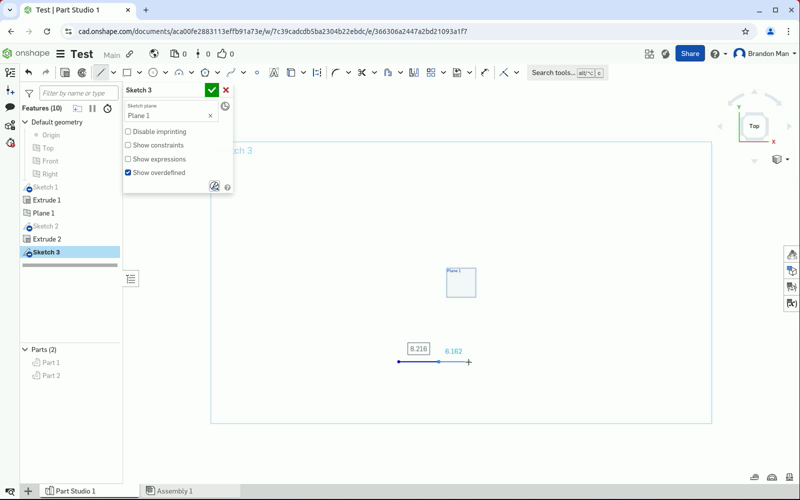
mouse_move(438, 303)
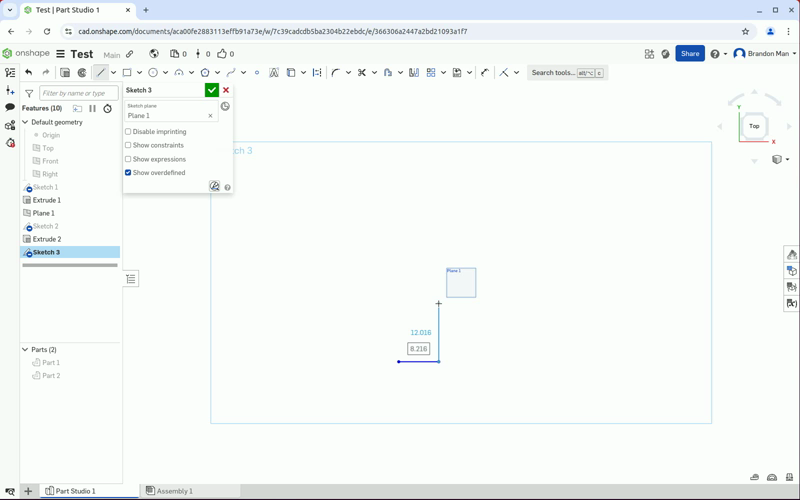
click(438, 303)
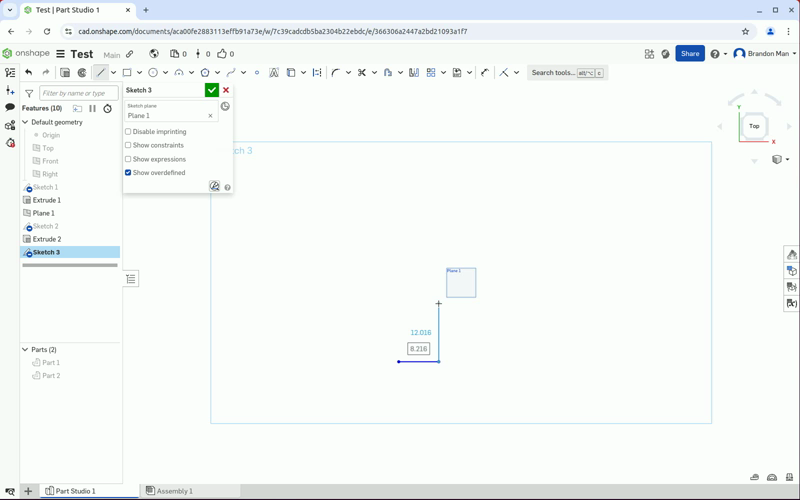
key_up(shift)
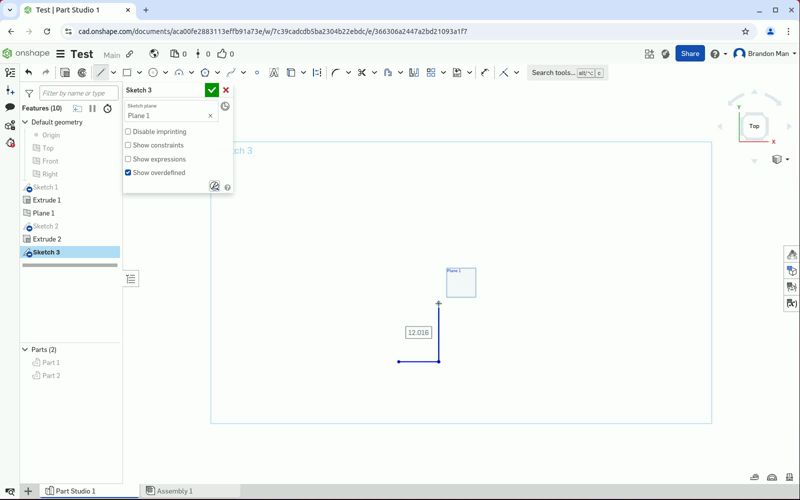
key_down(shift)
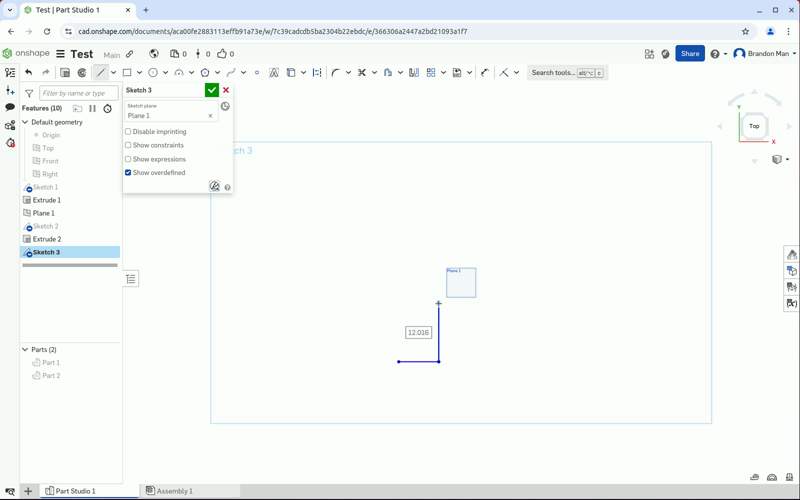
mouse_move(468, 303)
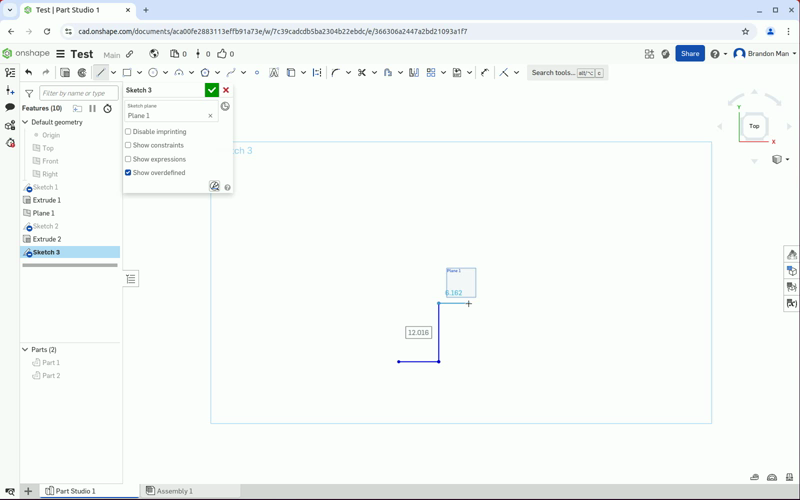
mouse_move(398, 303)
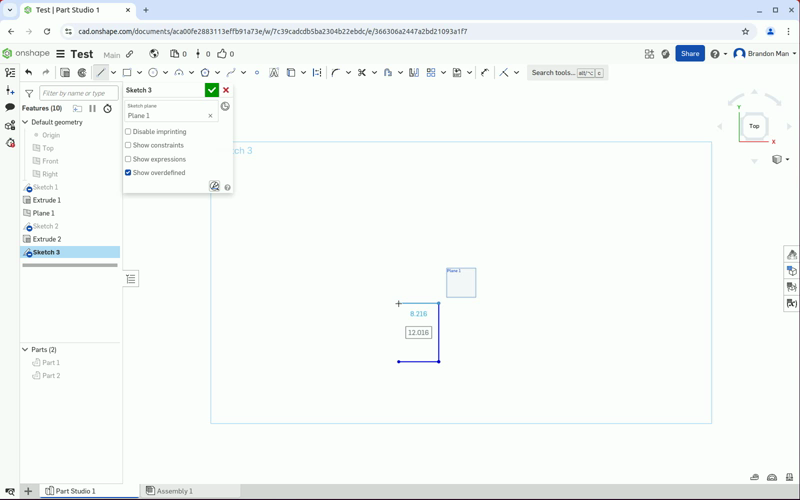
click(398, 303)
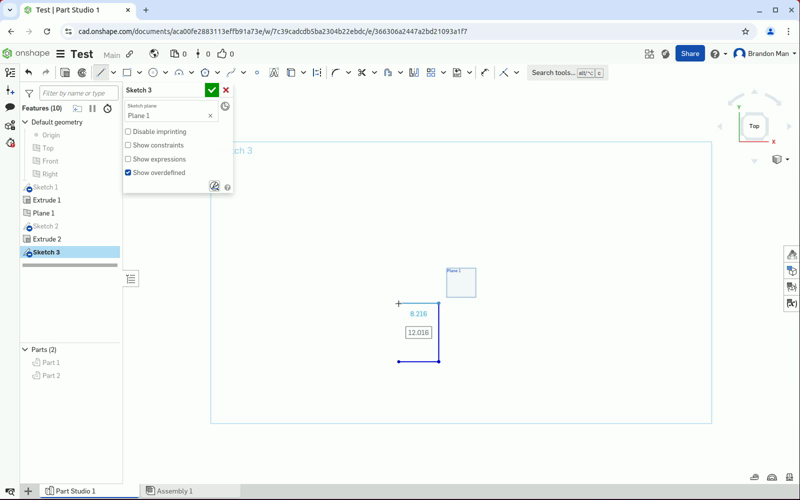
key_up(shift)
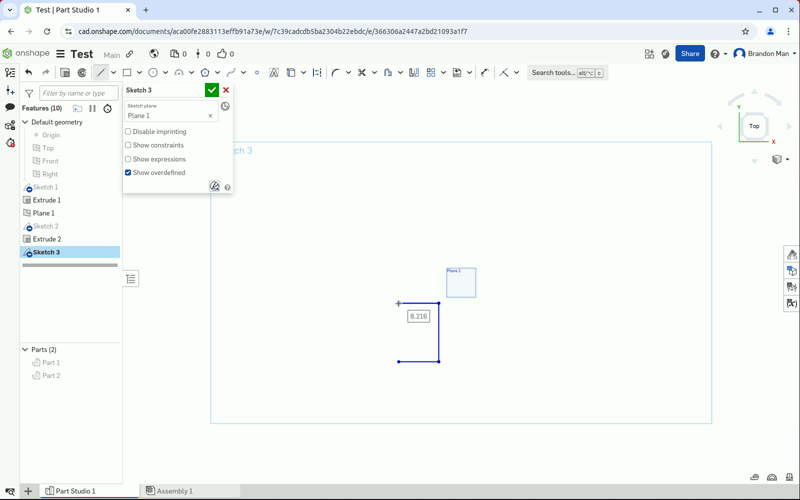
mouse_move(428, 303)
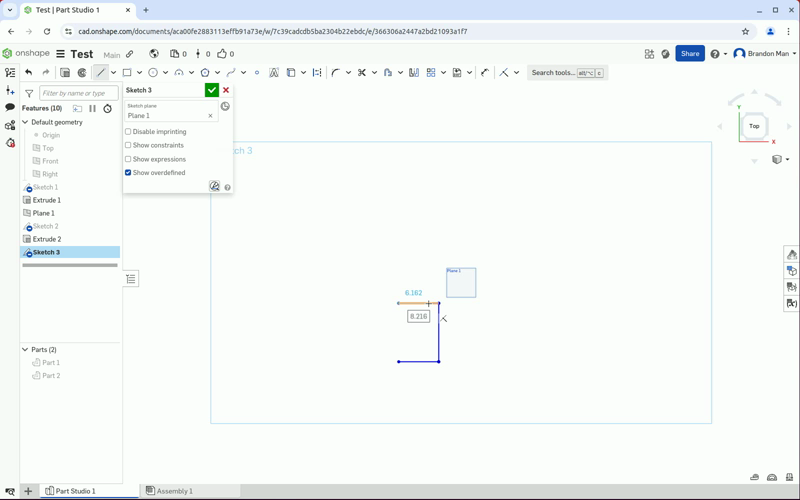
key_down(shift)
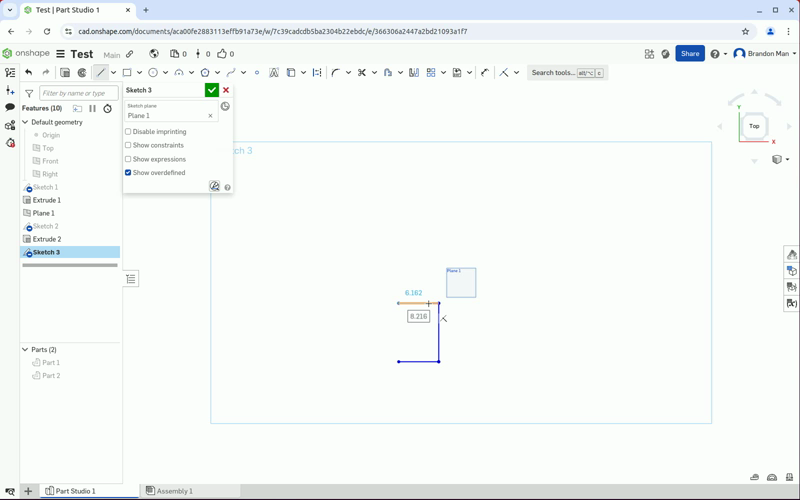
mouse_move(398, 361)
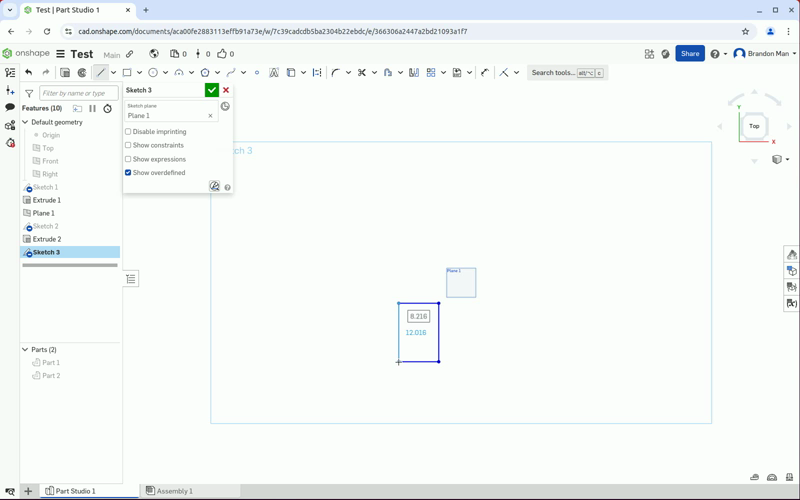
key_up(shift)
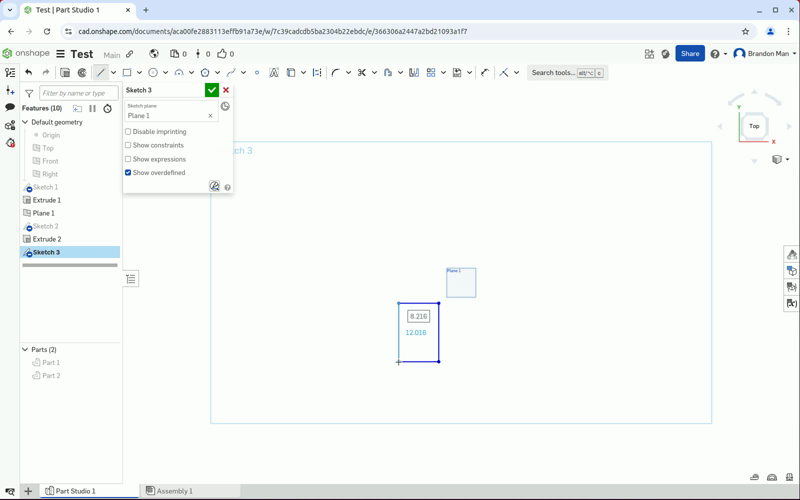
click(398, 361)
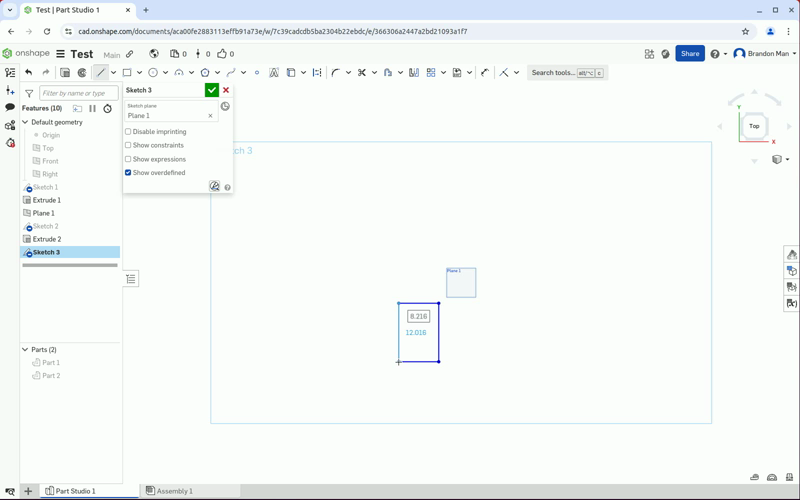
key(esc)
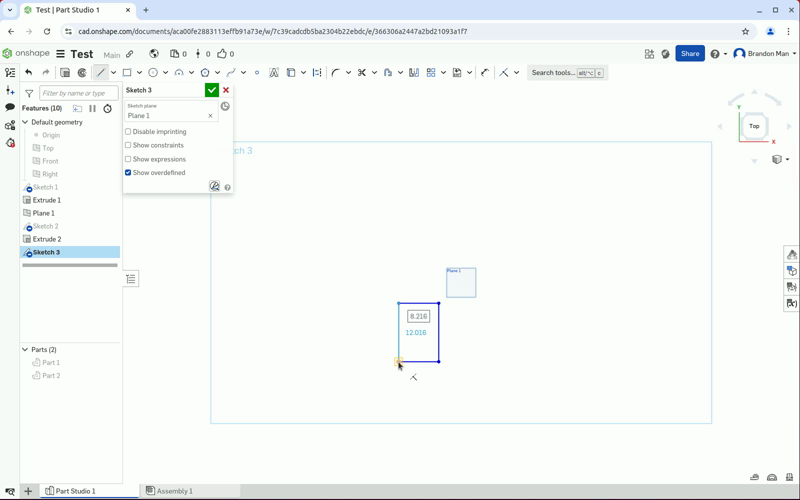
mouse_move(432, 308)
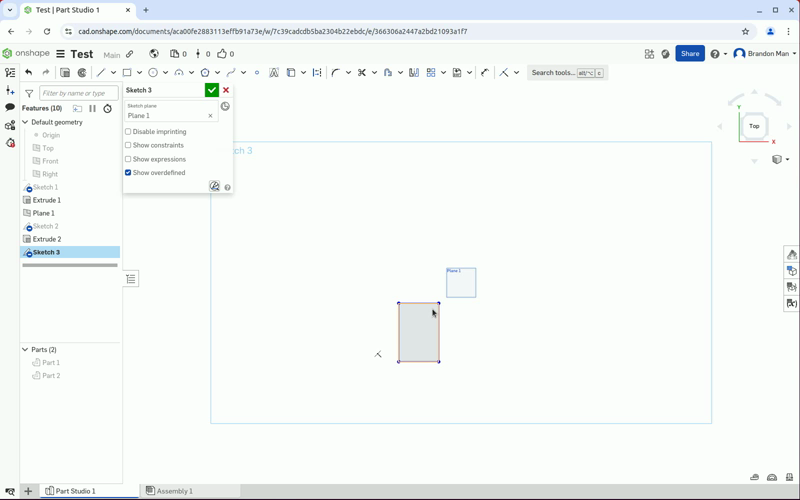
click(432, 308)
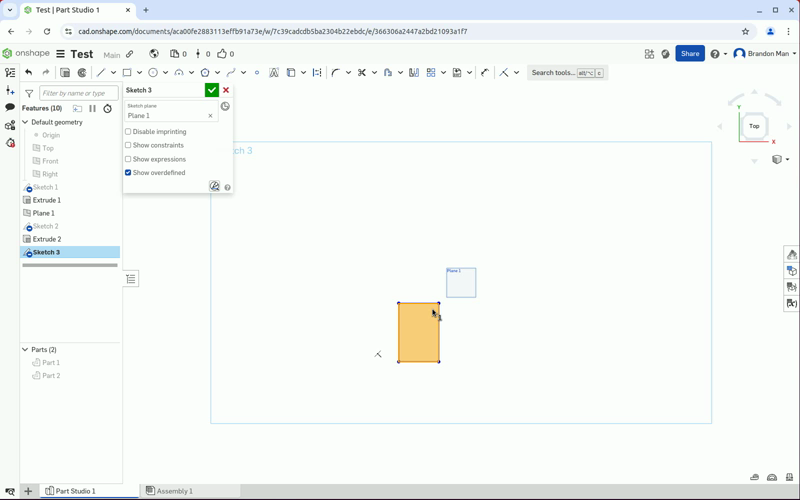
mouse_move(73, 352)
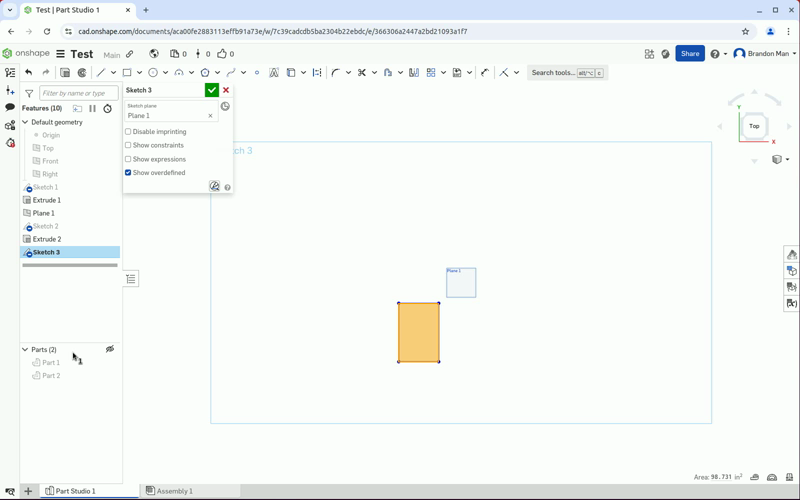
key(shift+y)
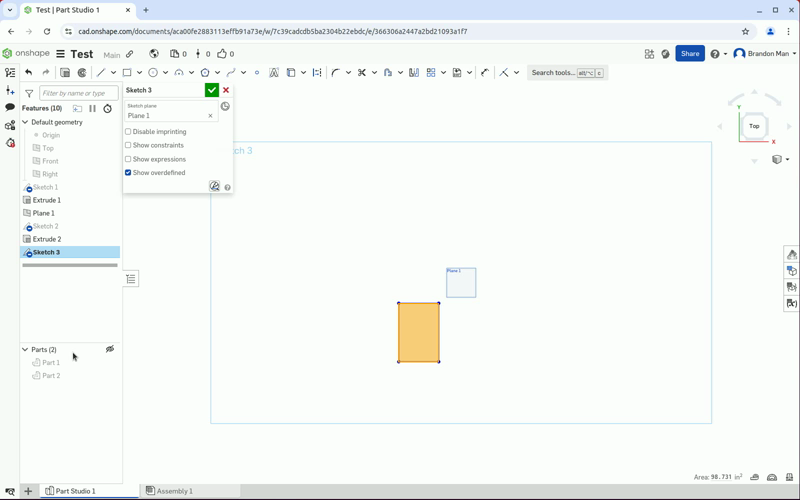
key(shift+e)
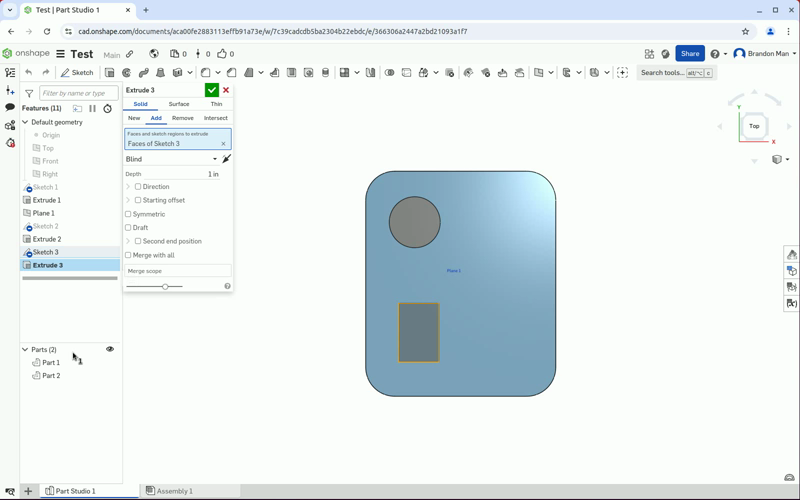
mouse_move(143, 106)
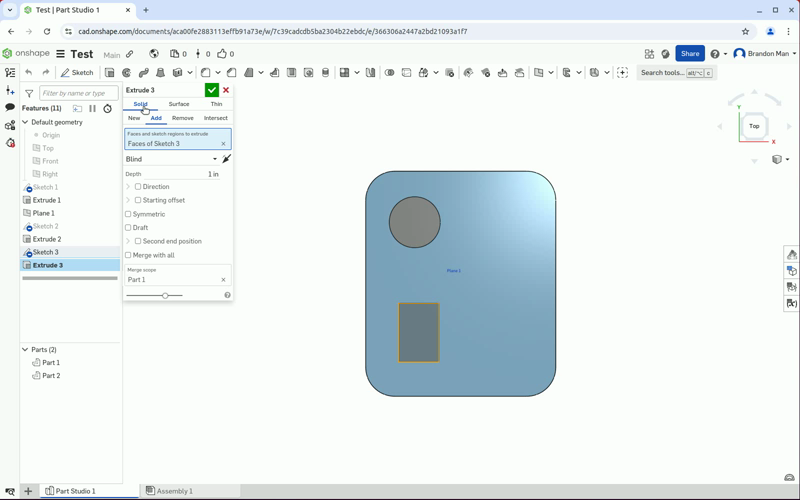
click(143, 106)
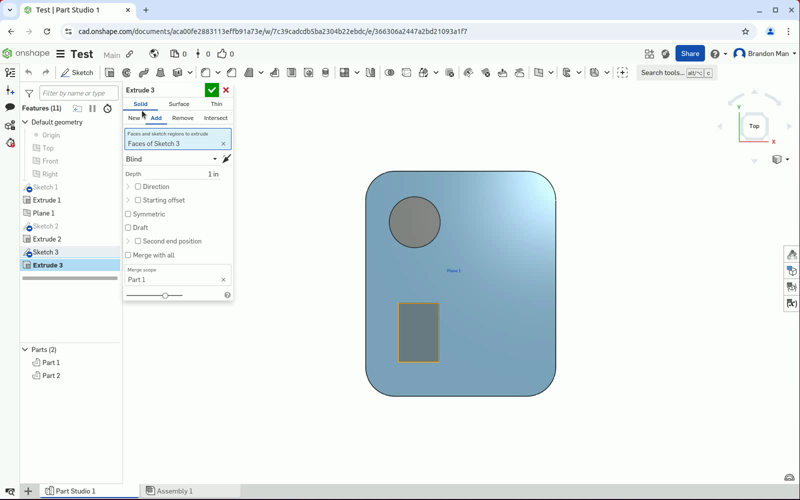
mouse_move(137, 120)
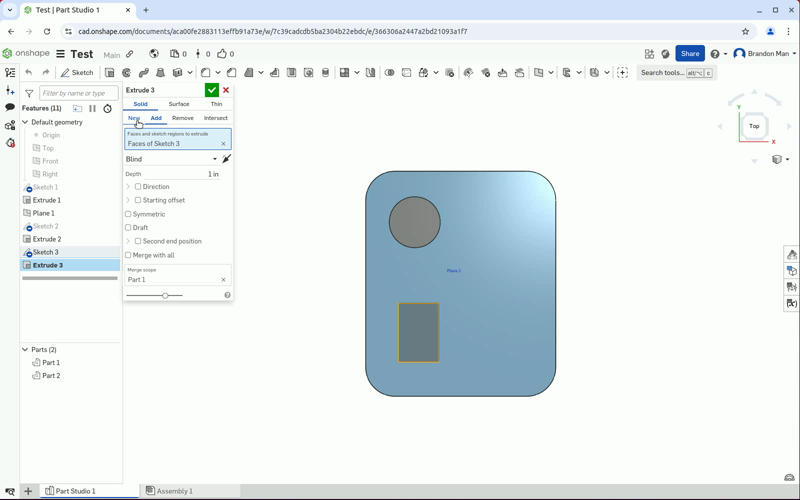
click(137, 120)
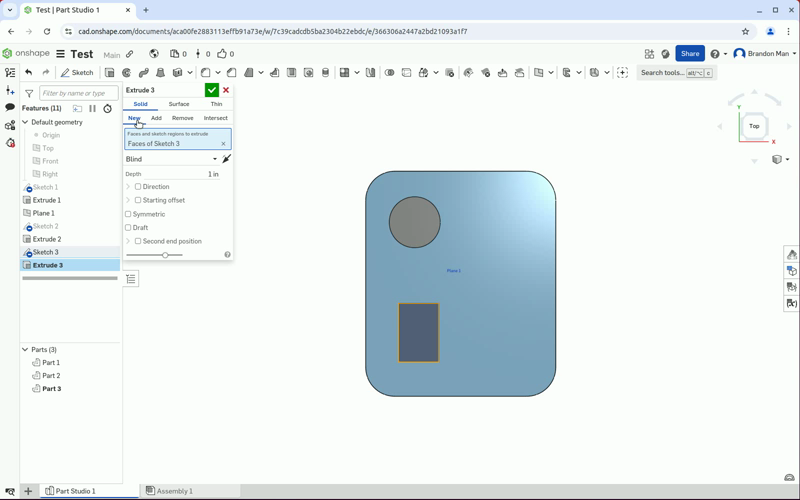
key(tab, 4)
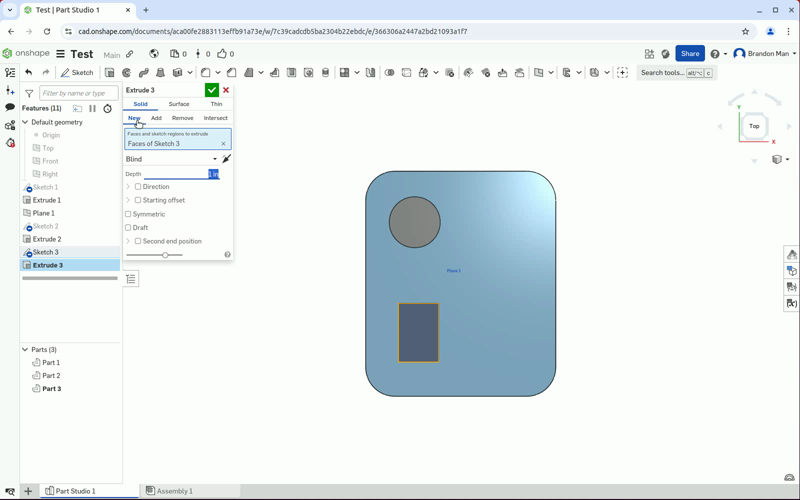
text(7.703)
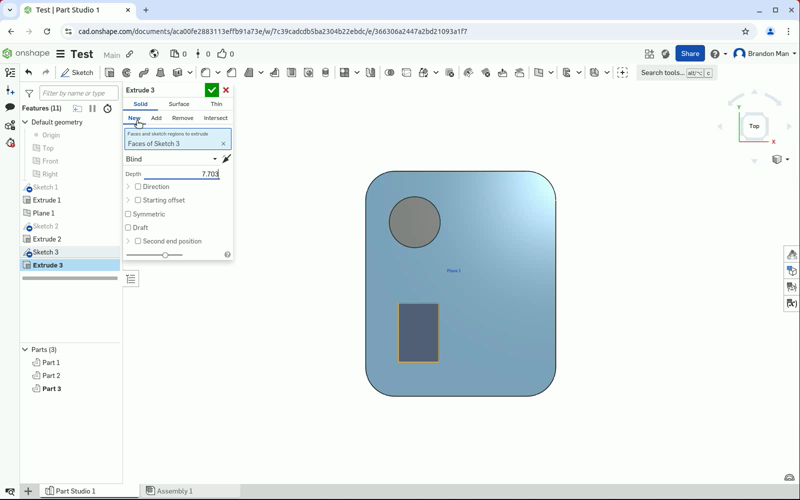
key(enter)
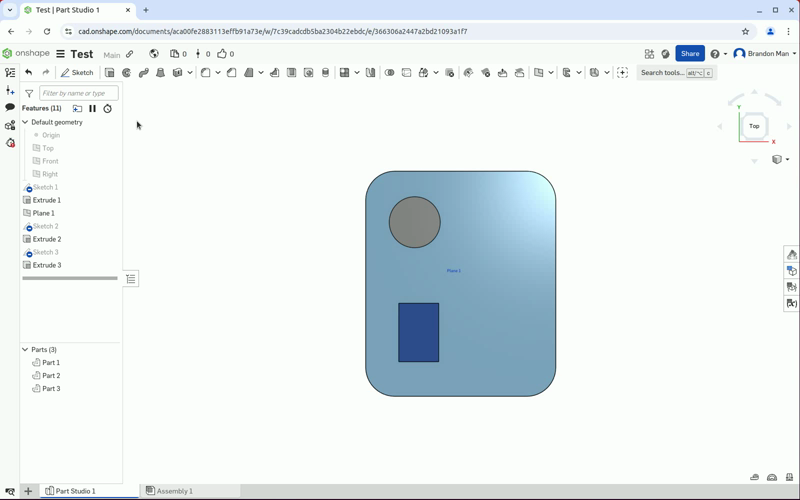
key(shift+h)
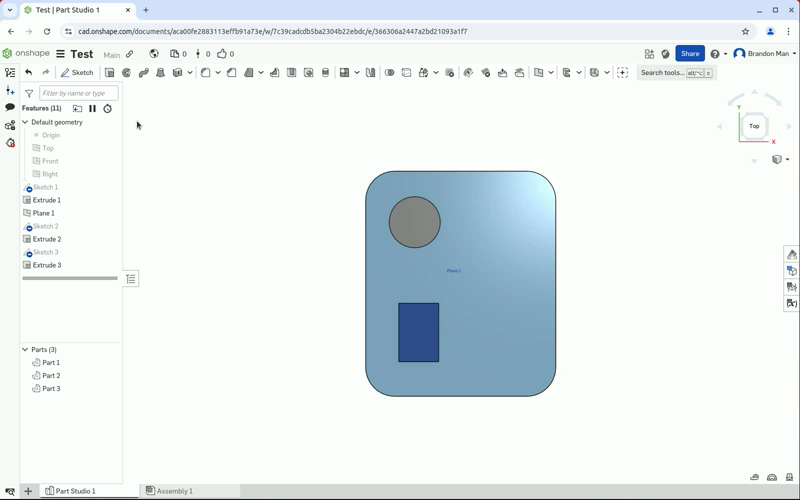
key(shift+h)
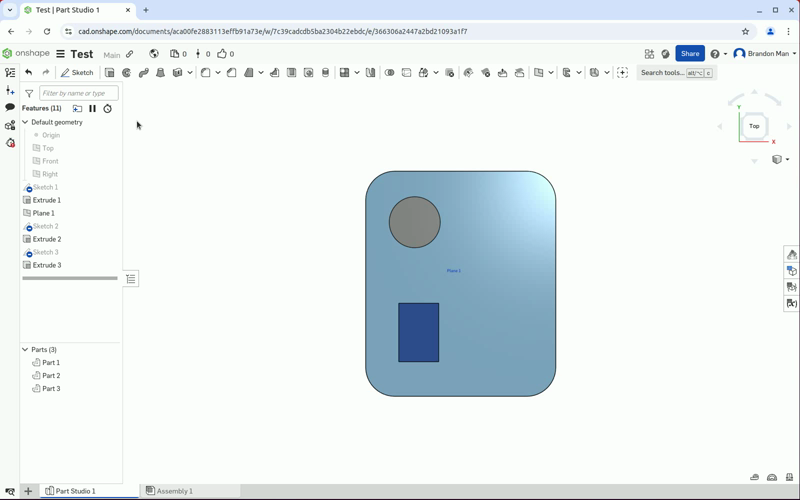
mouse_move(73, 189)
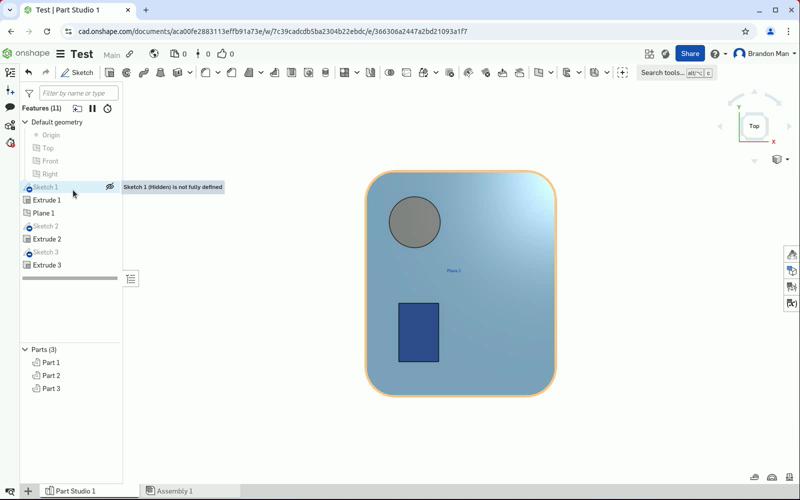
click(73, 189)
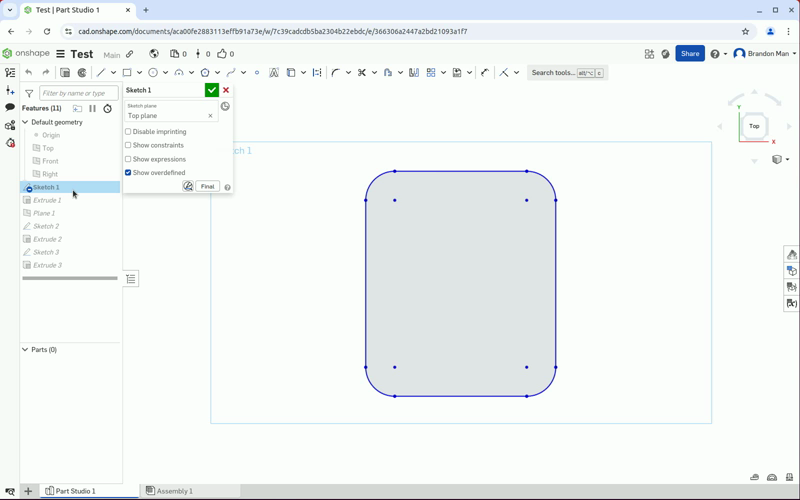
mouse_move(229, 92)
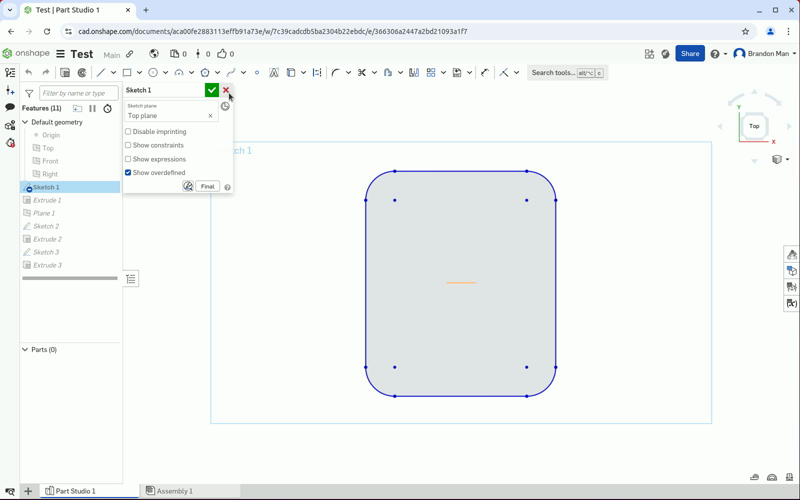
click(229, 92)
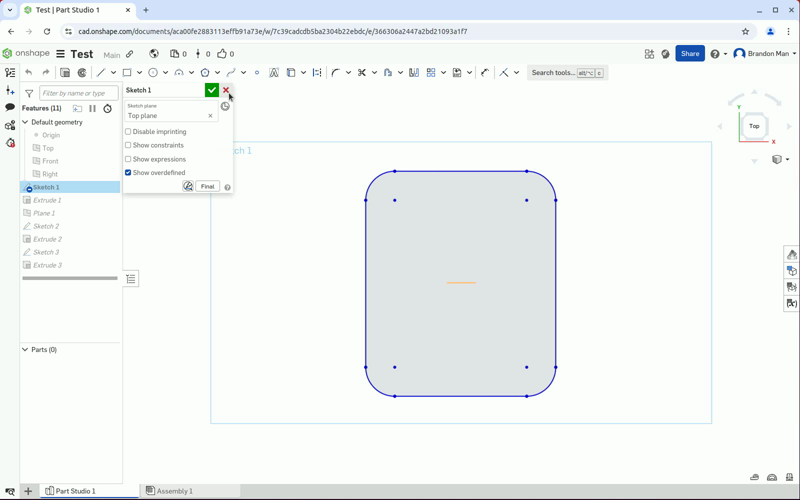
key(shift+s)
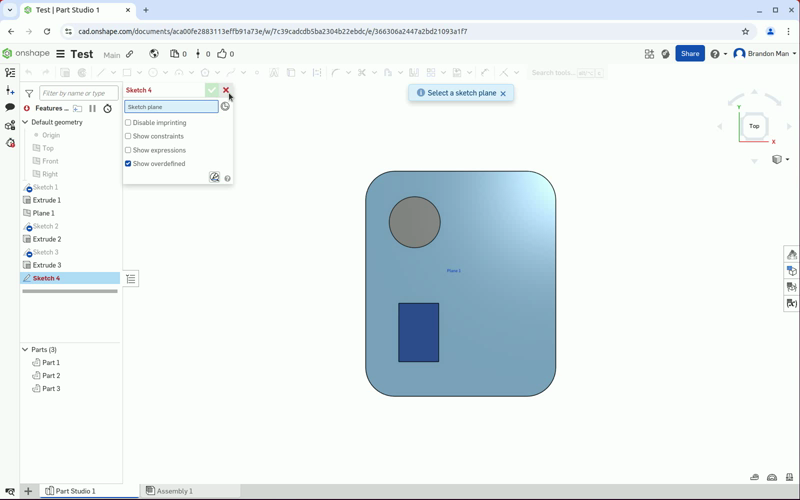
mouse_move(73, 215)
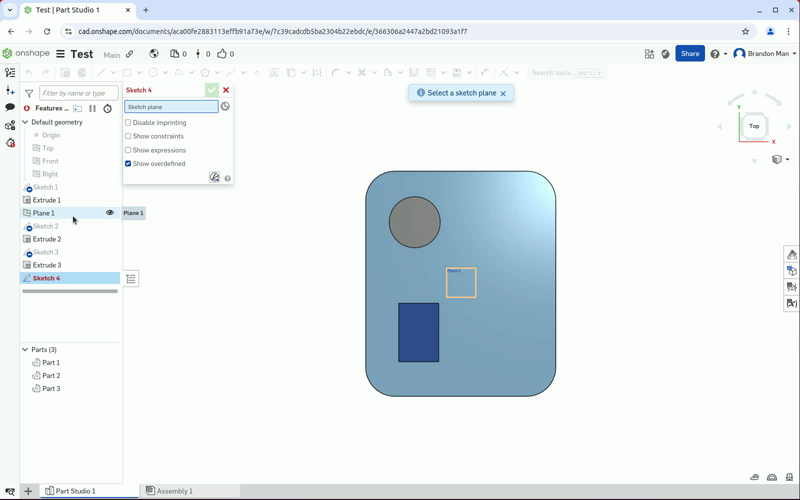
click(73, 215)
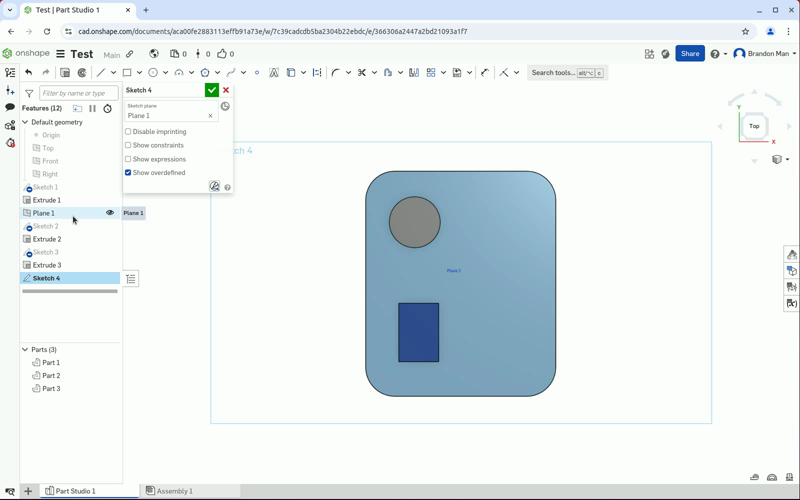
mouse_move(73, 352)
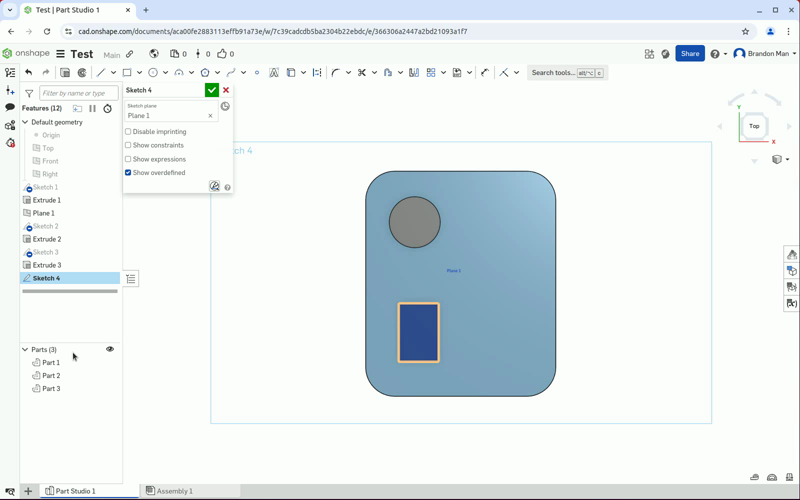
key(y)
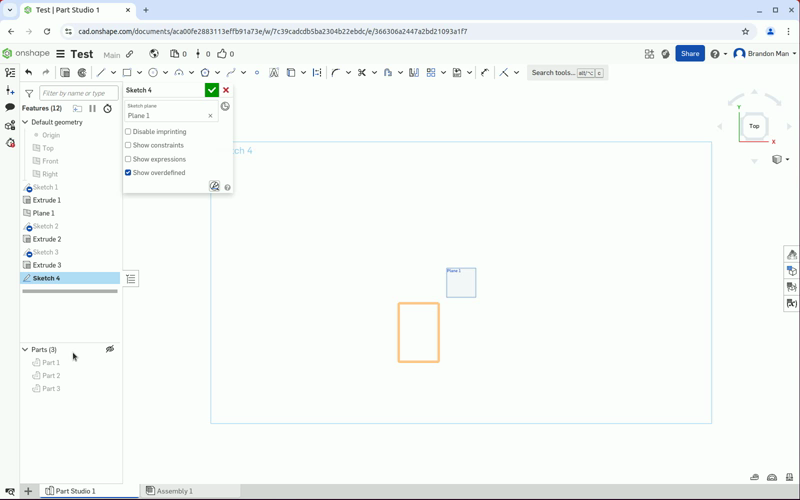
key(l)
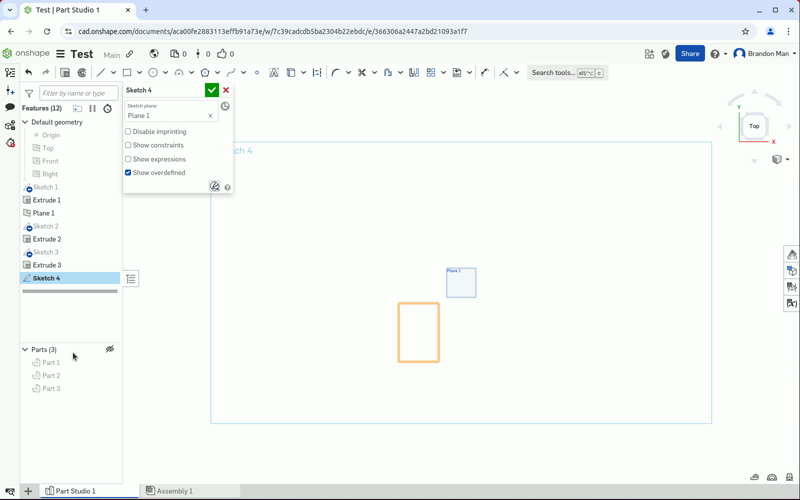
key_down(shift)
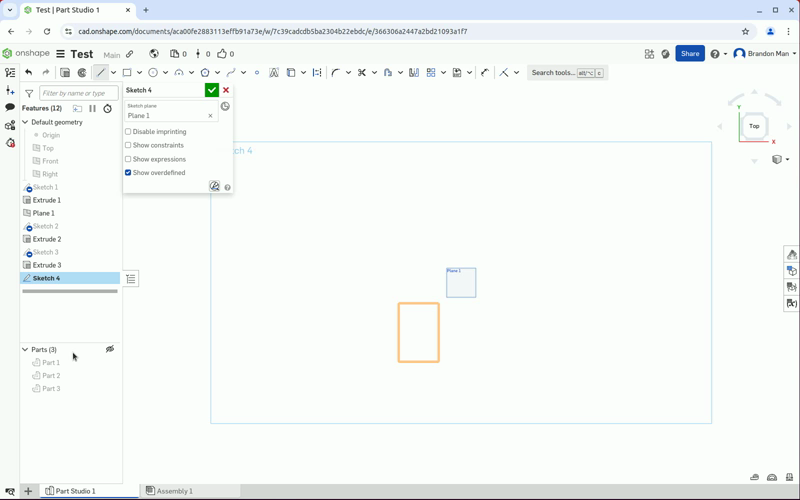
mouse_move(484, 343)
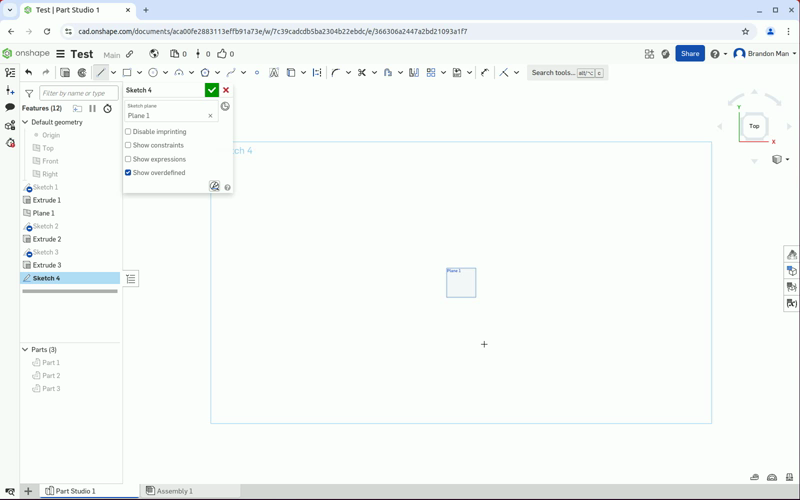
click(484, 343)
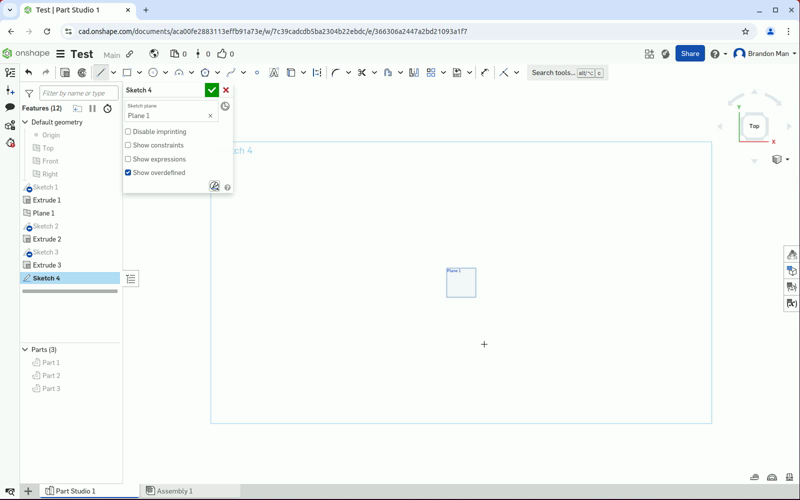
key_up(shift)
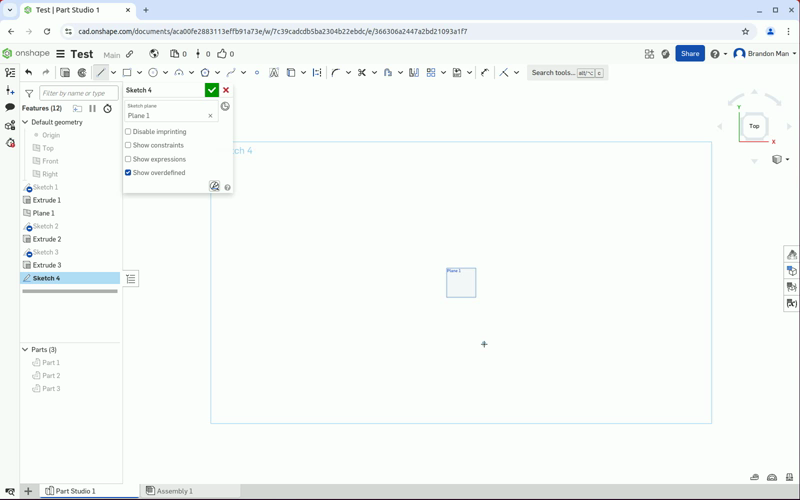
key_down(shift)
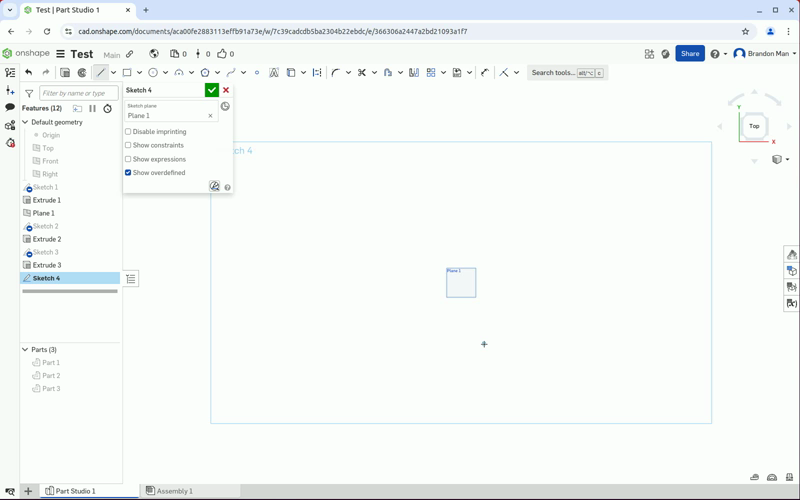
mouse_move(514, 343)
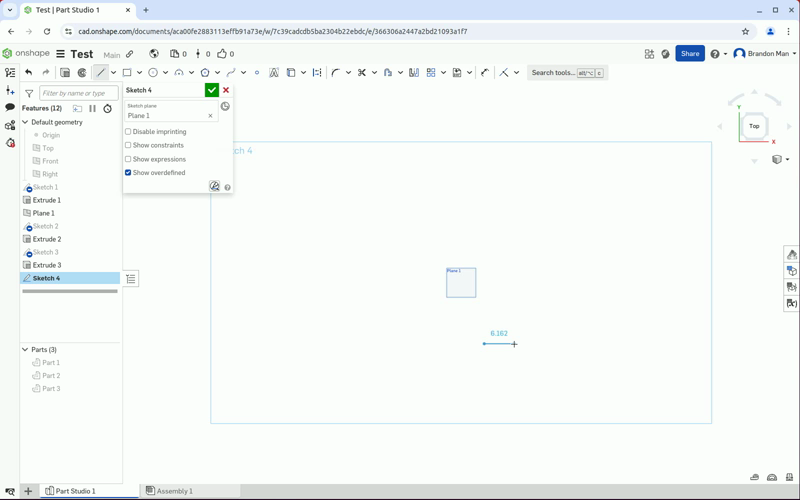
mouse_move(498, 367)
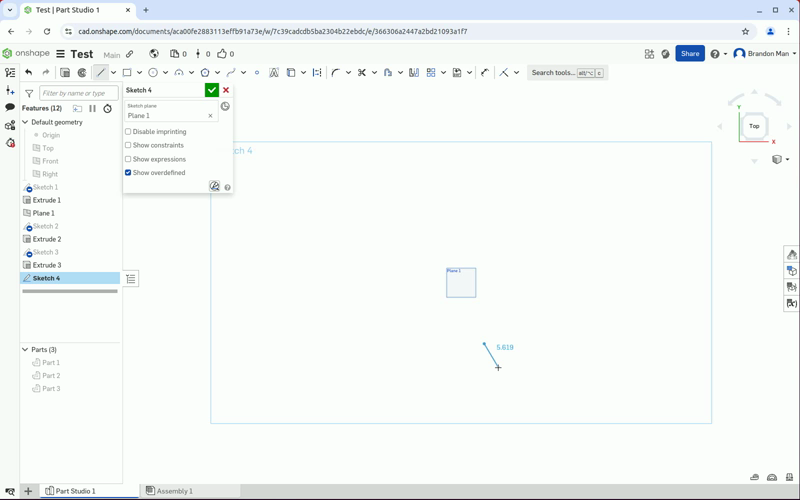
click(498, 367)
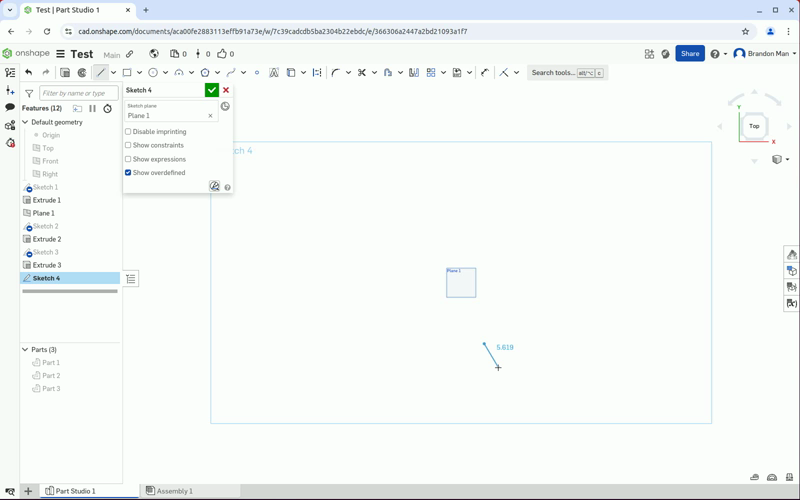
key_up(shift)
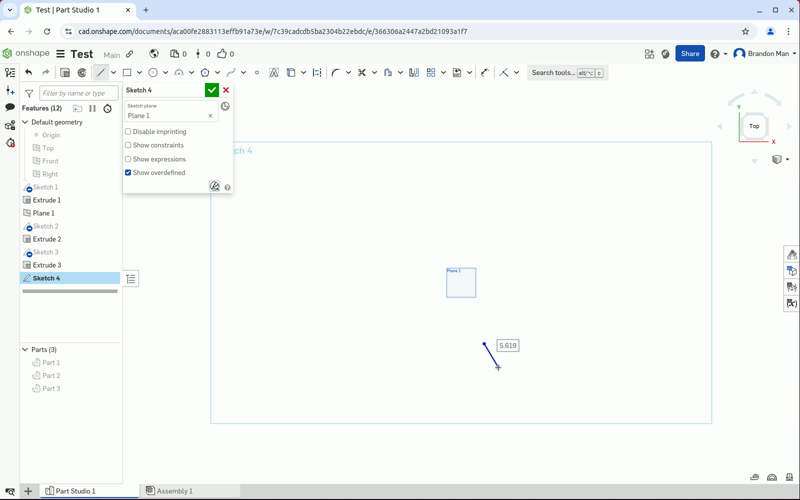
key_down(shift)
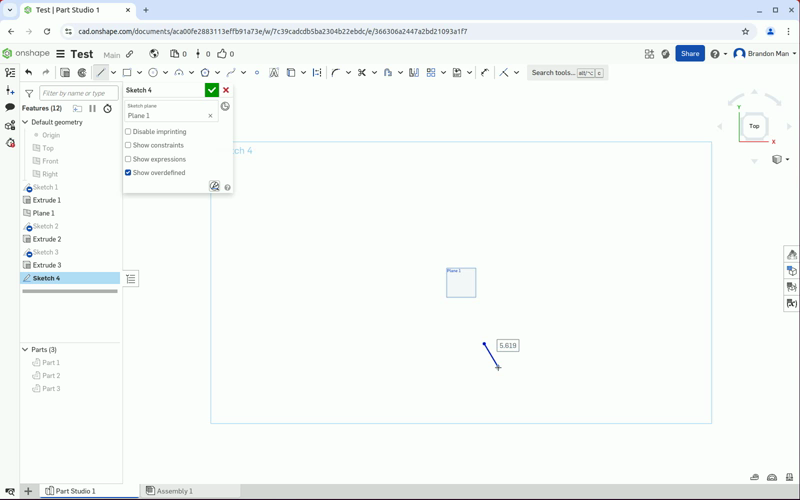
mouse_move(528, 367)
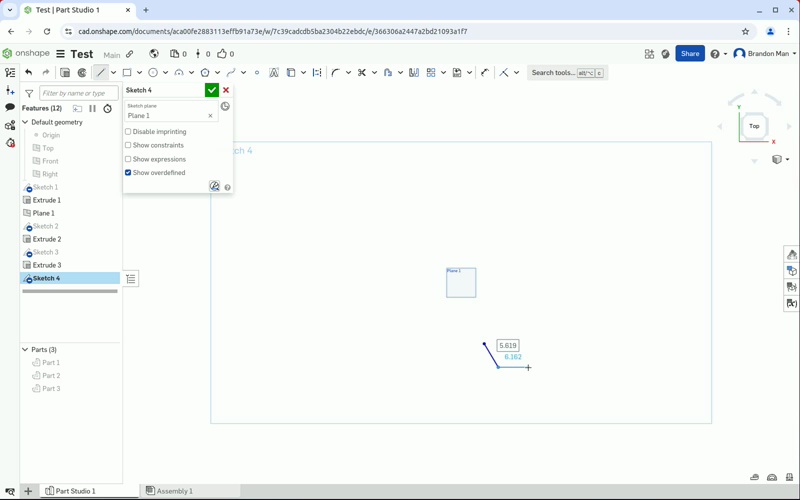
mouse_move(525, 367)
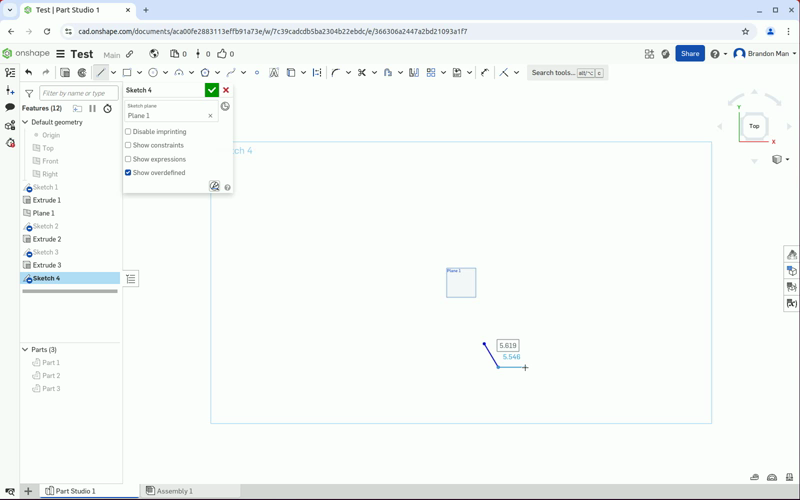
click(525, 367)
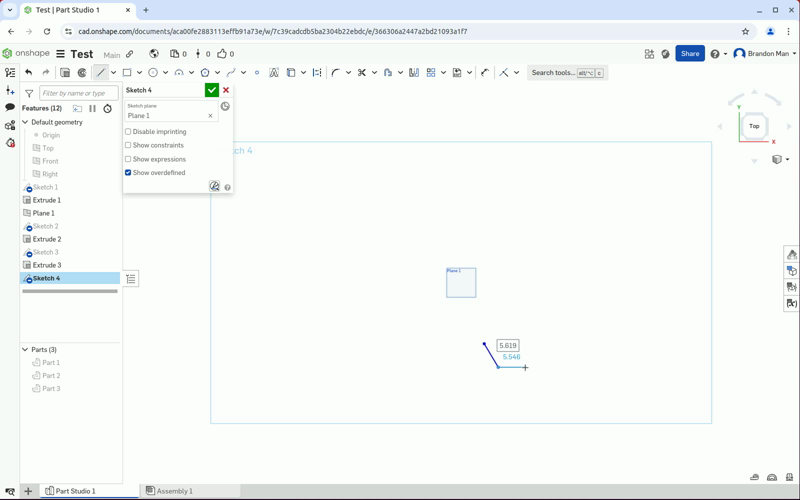
key_up(shift)
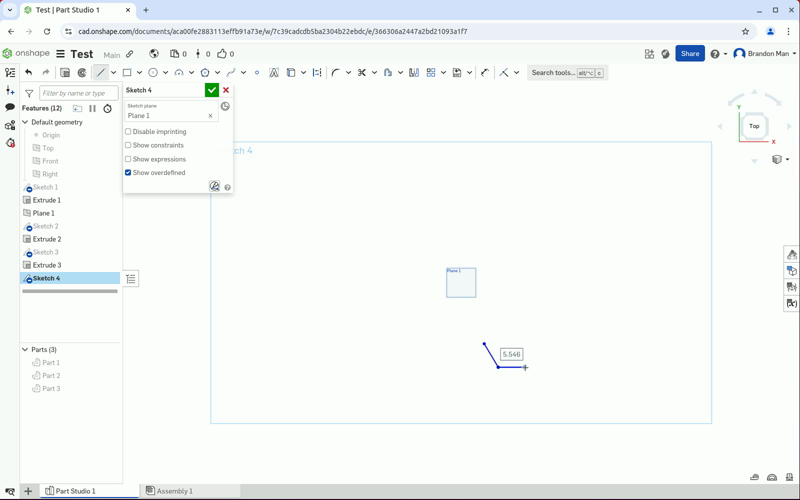
key_down(shift)
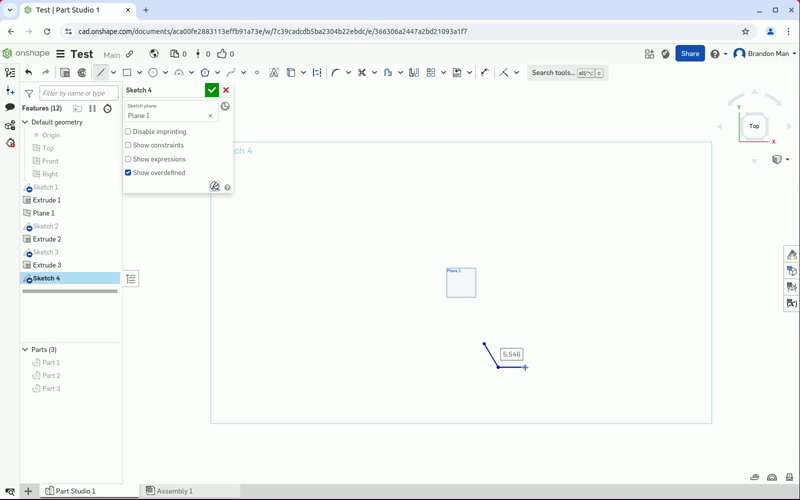
mouse_move(555, 367)
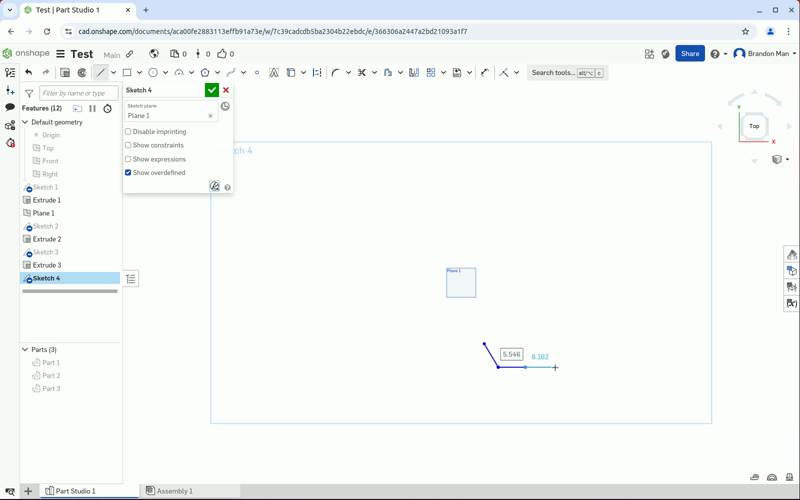
mouse_move(538, 343)
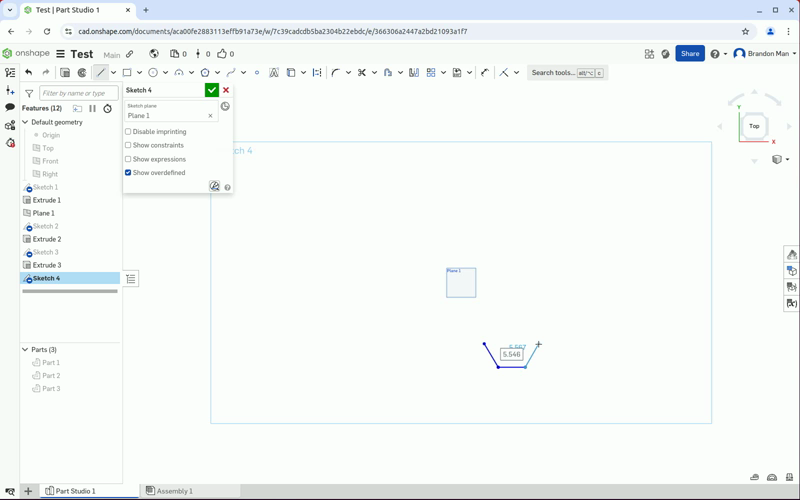
click(538, 343)
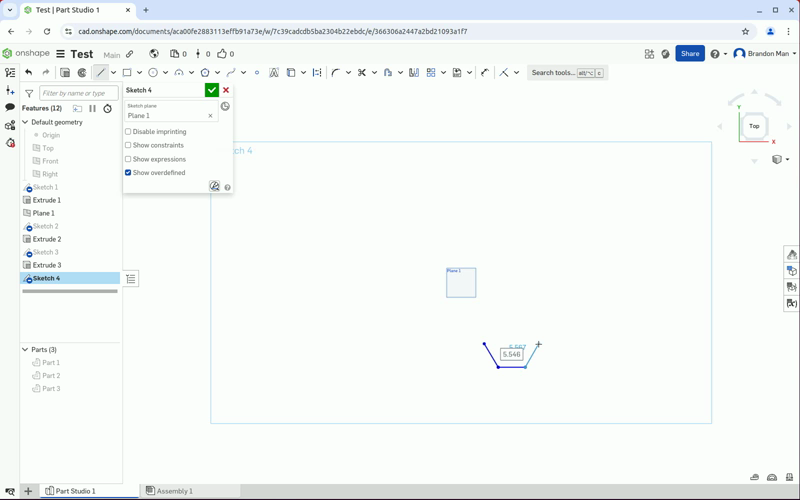
key_up(shift)
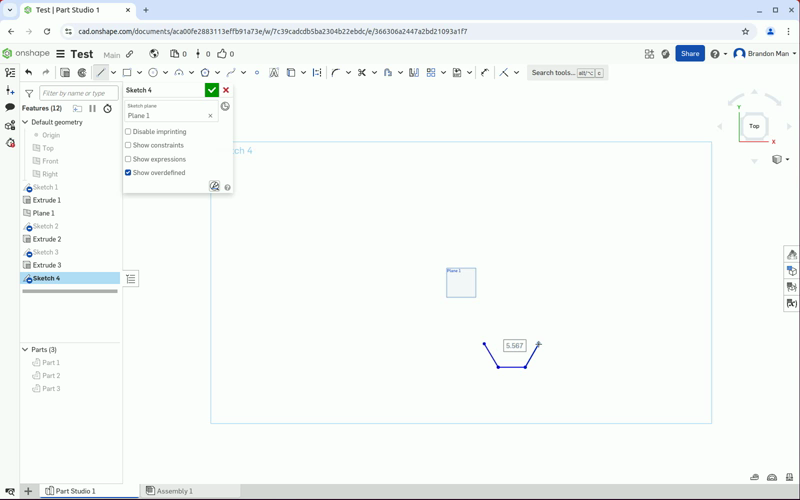
key_down(shift)
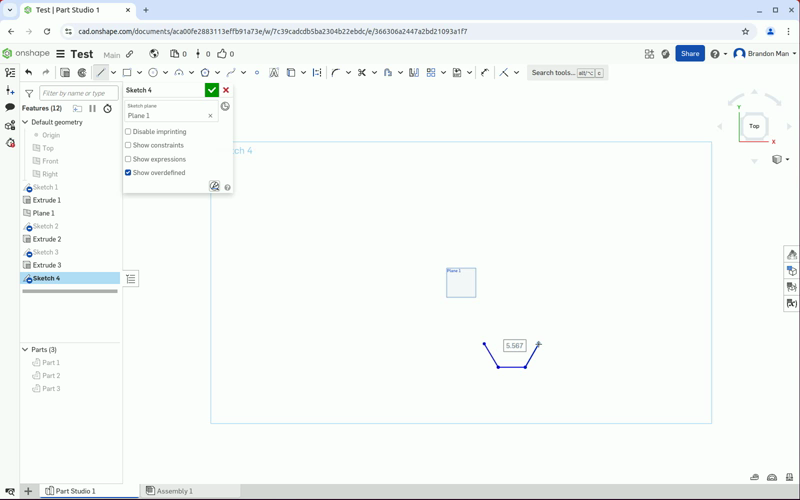
mouse_move(568, 343)
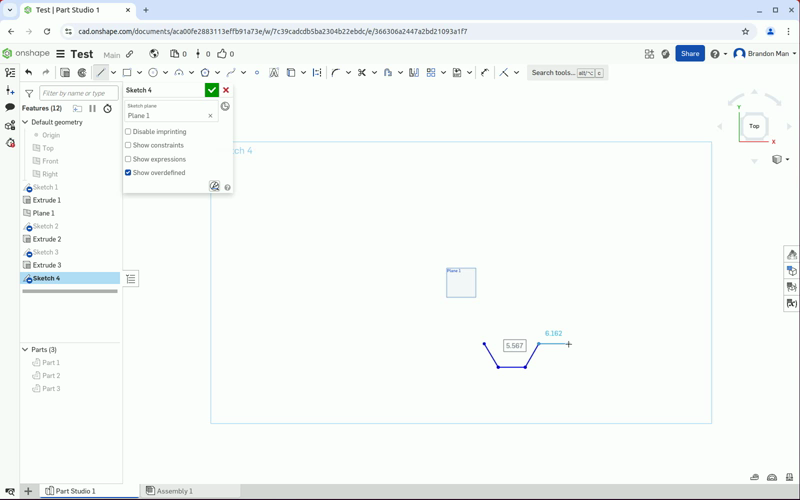
mouse_move(525, 320)
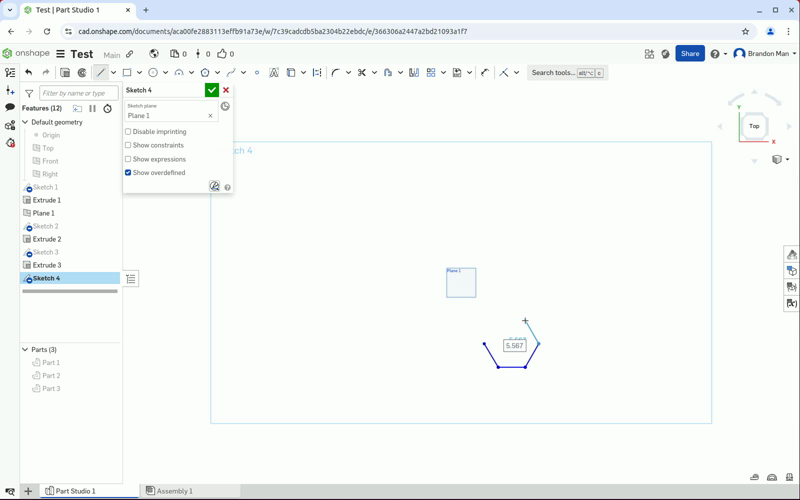
click(525, 320)
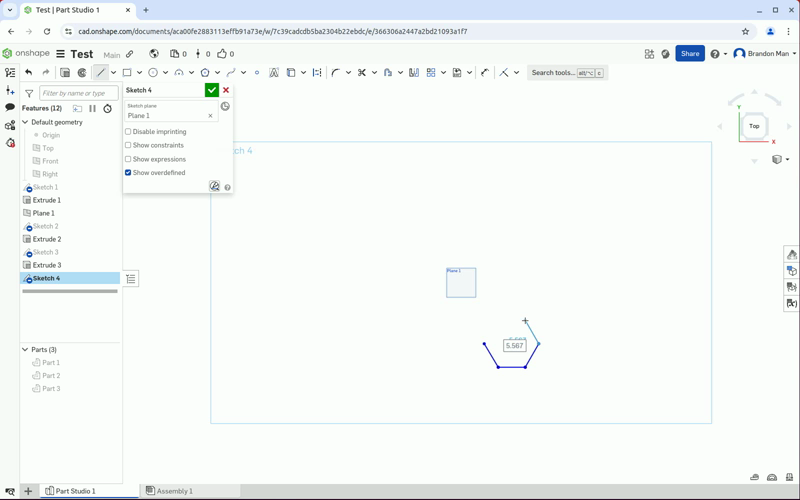
key_up(shift)
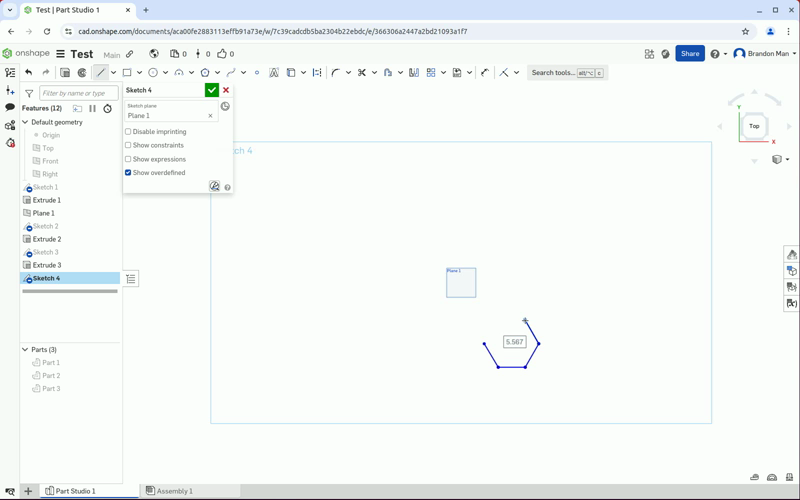
key_down(shift)
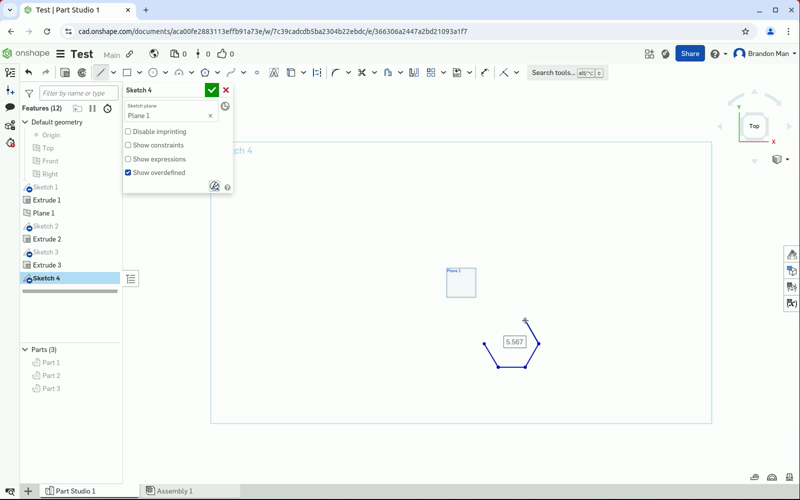
mouse_move(555, 320)
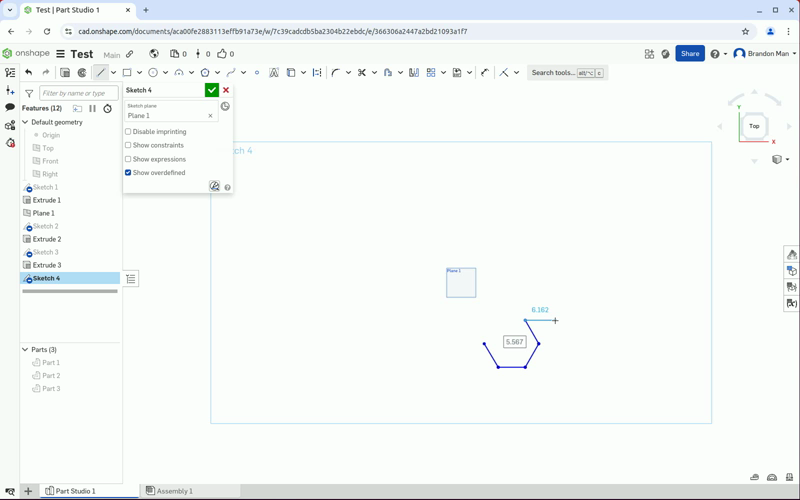
mouse_move(498, 320)
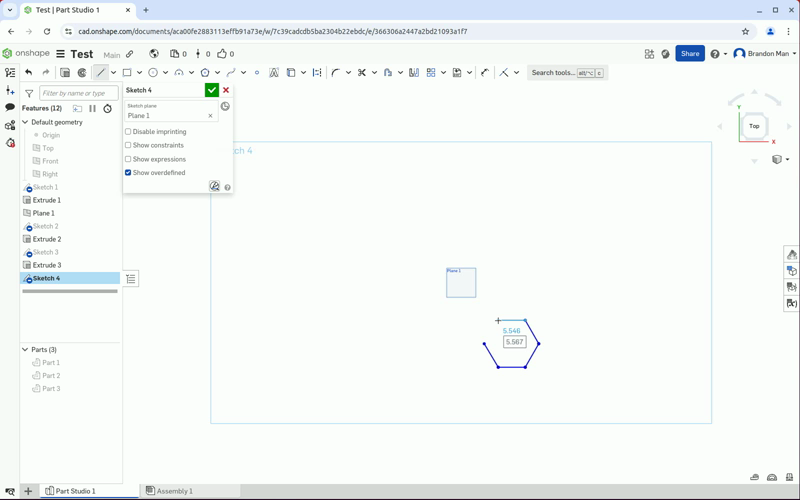
click(498, 320)
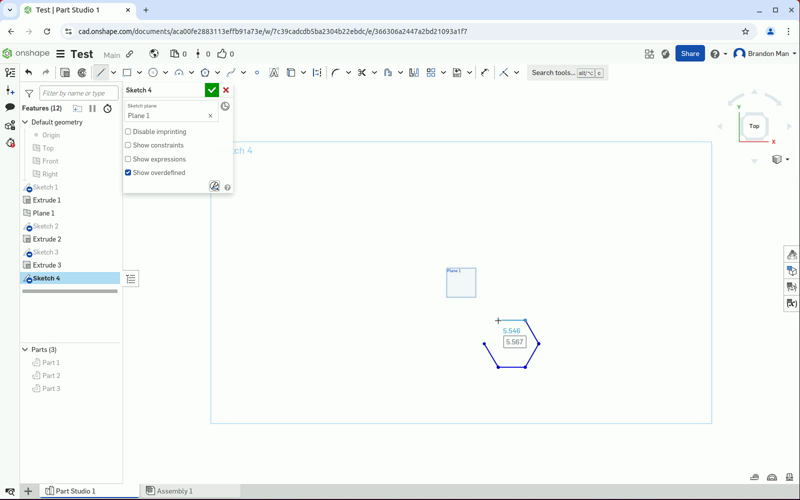
key_up(shift)
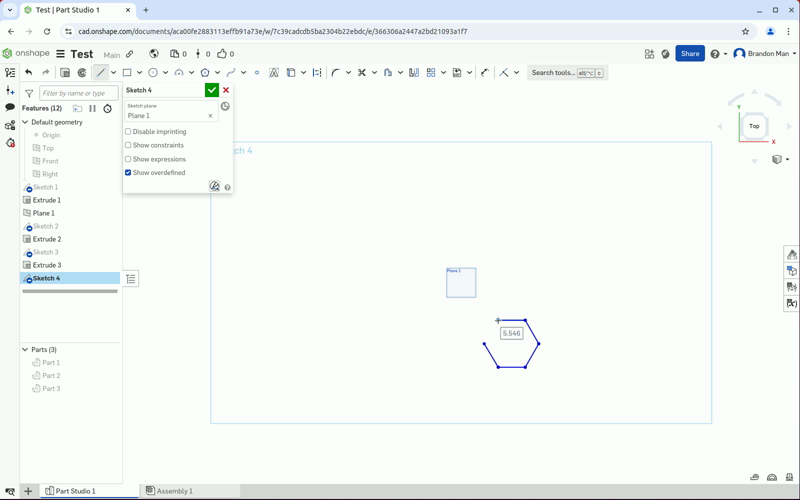
mouse_move(528, 320)
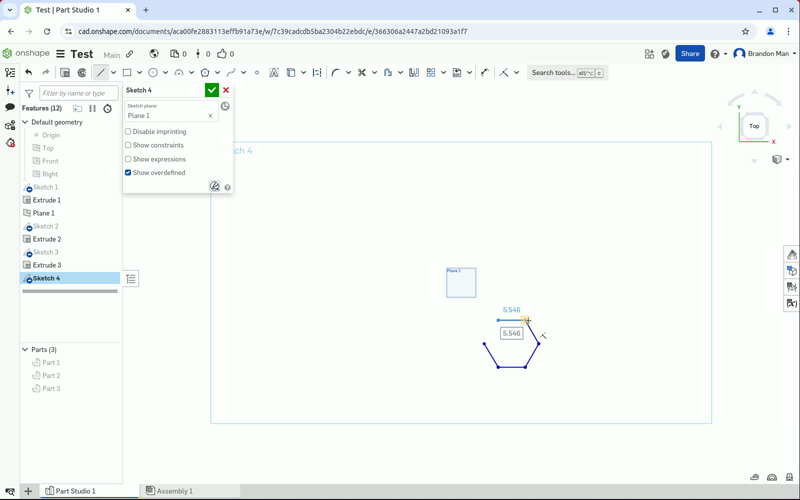
key_down(shift)
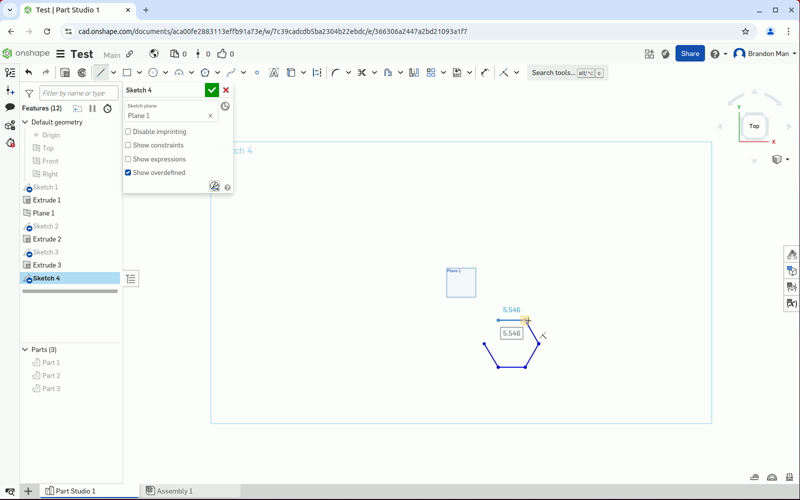
mouse_move(484, 343)
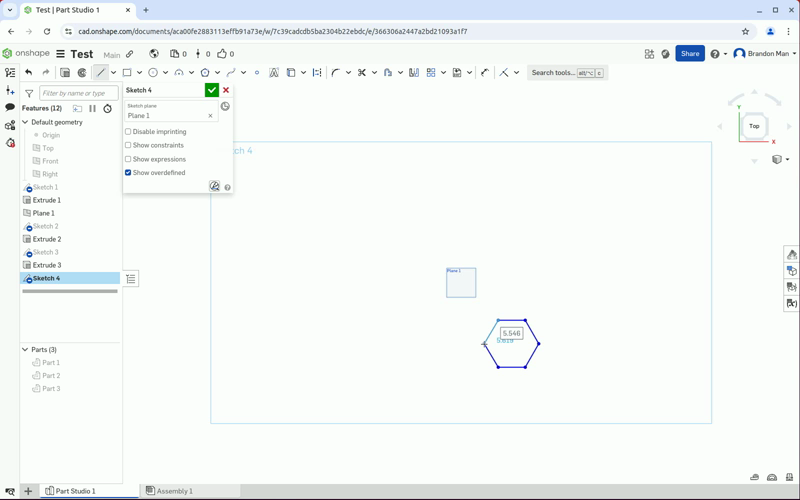
key_up(shift)
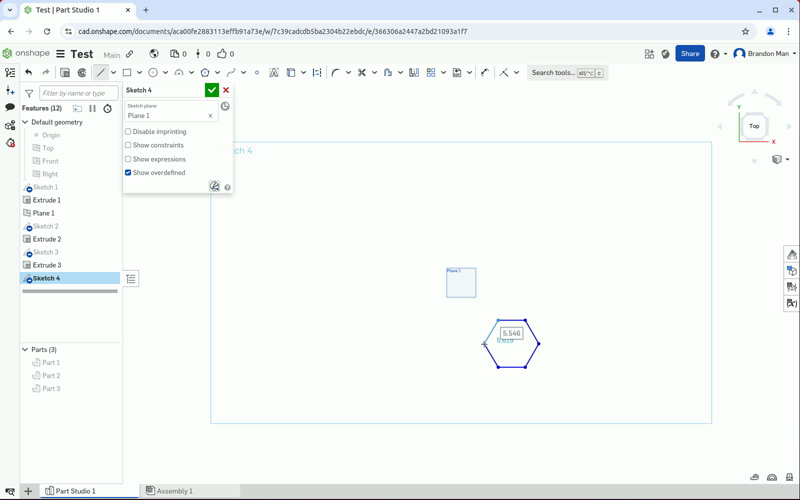
click(484, 343)
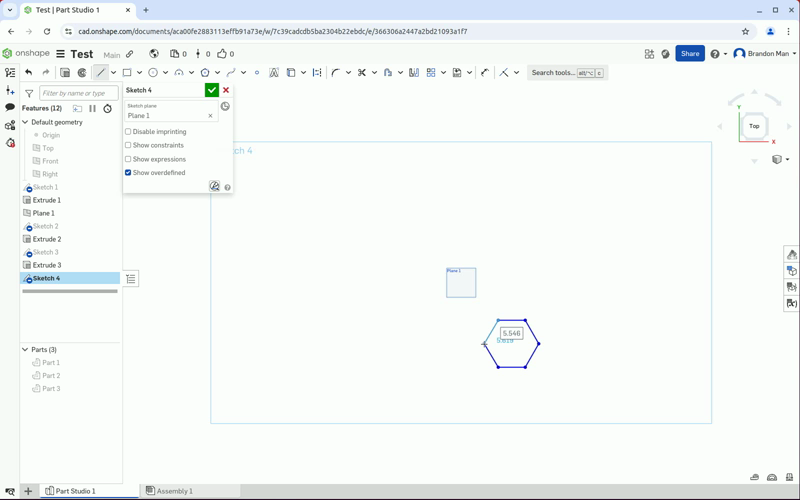
key(esc)
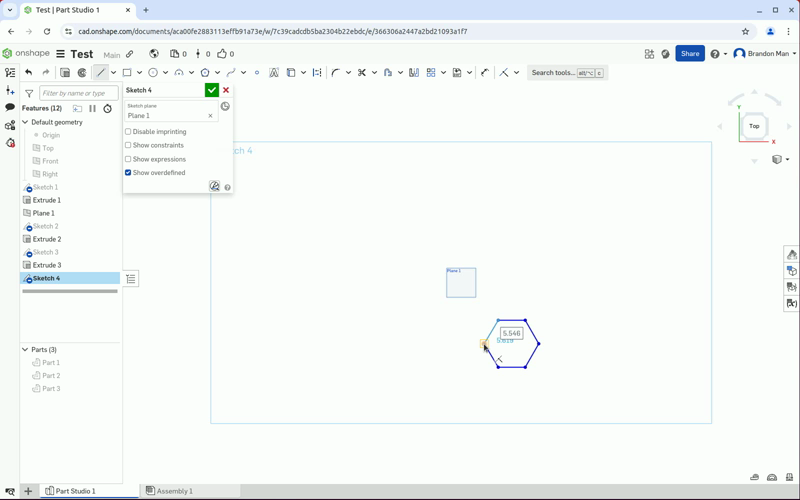
mouse_move(524, 356)
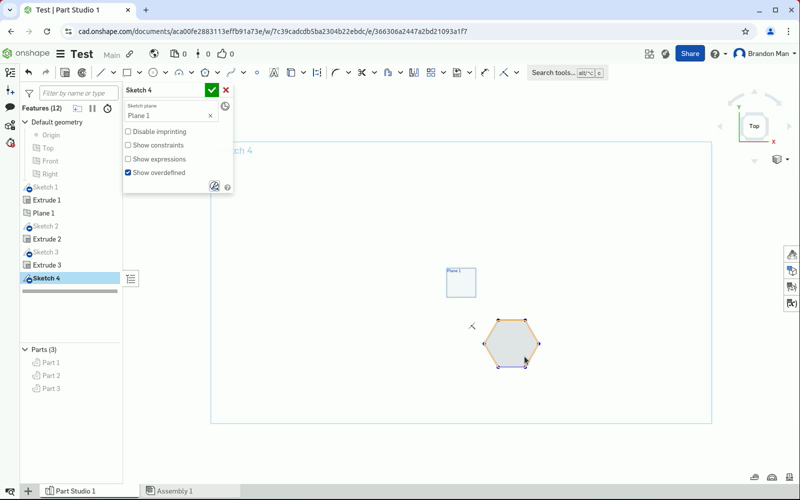
click(524, 356)
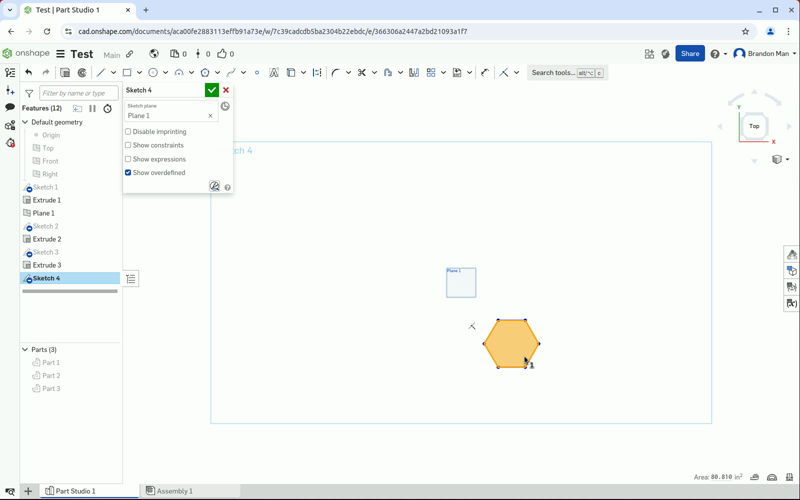
mouse_move(73, 352)
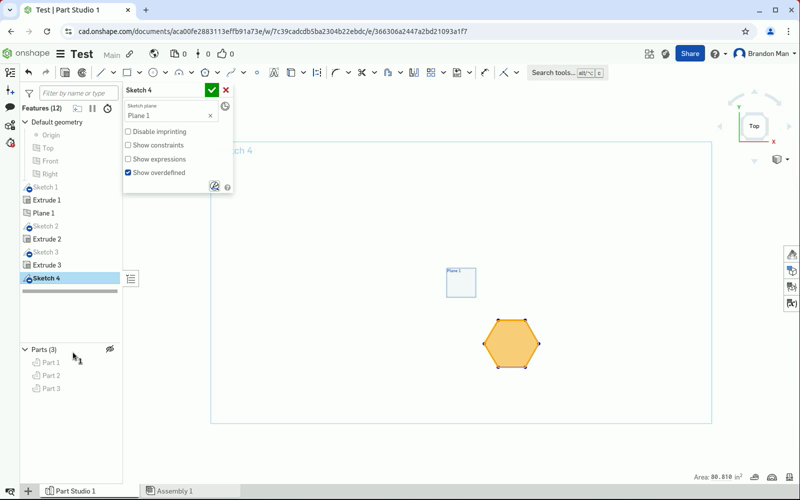
key(shift+y)
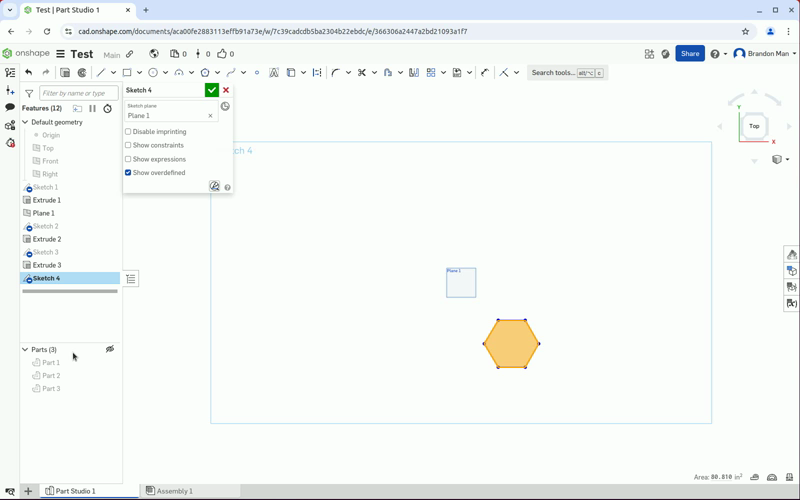
key(shift+e)
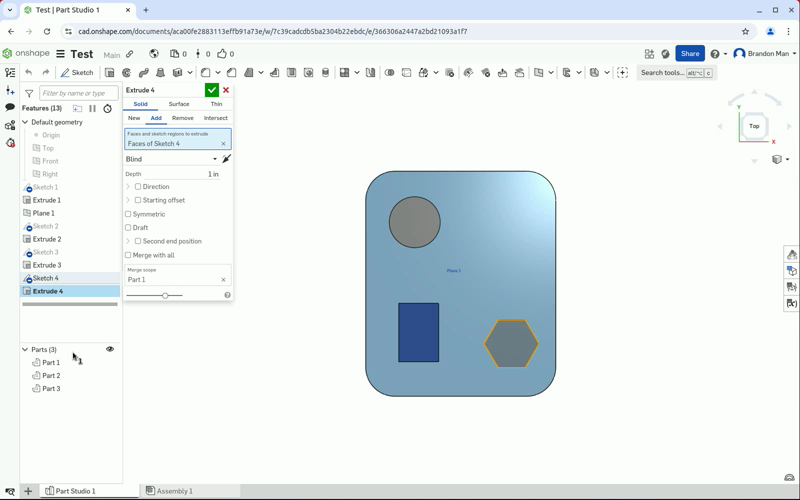
mouse_move(143, 106)
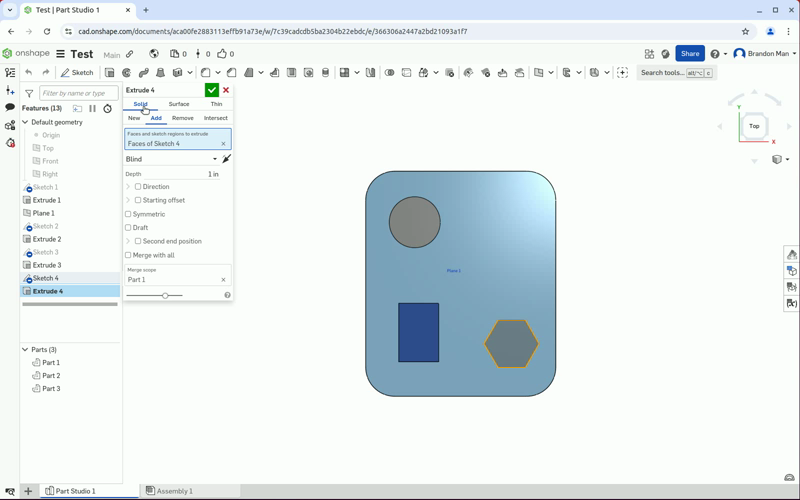
click(143, 106)
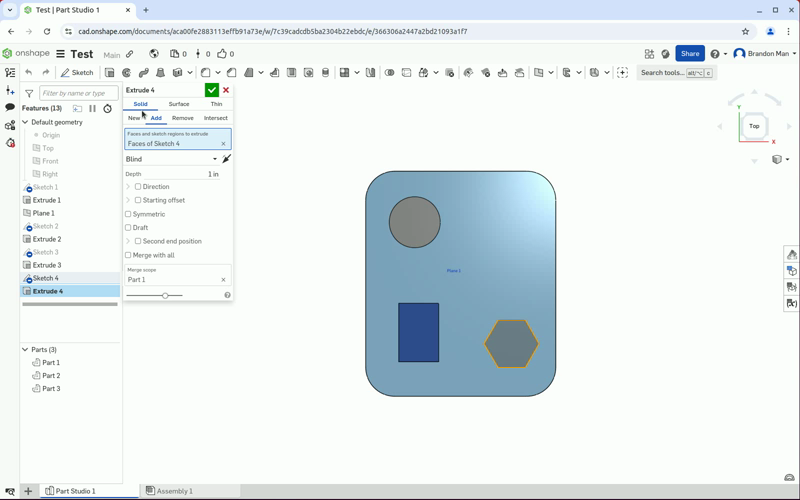
mouse_move(137, 120)
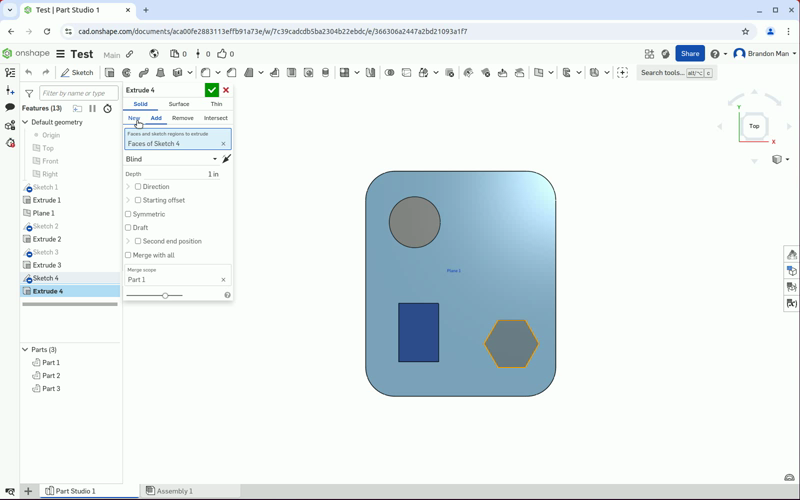
click(137, 120)
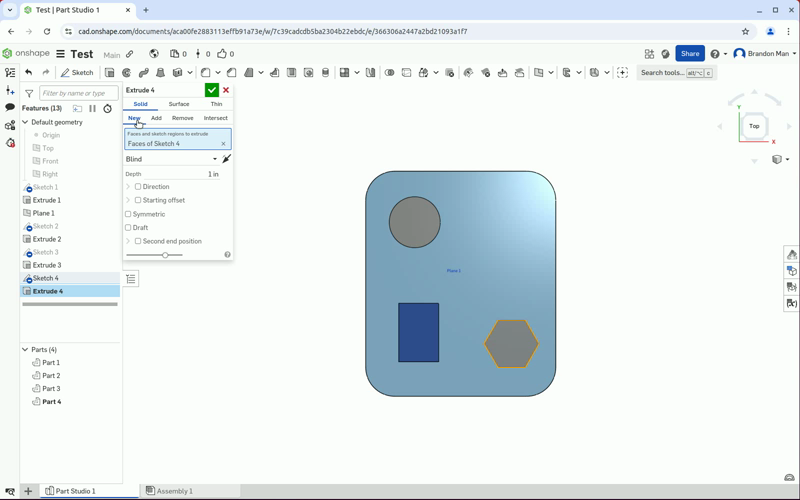
key(tab, 4)
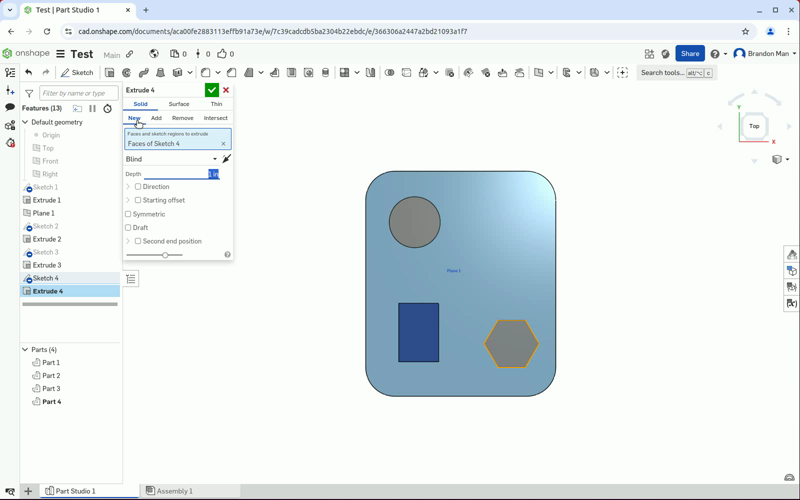
text(7.703)
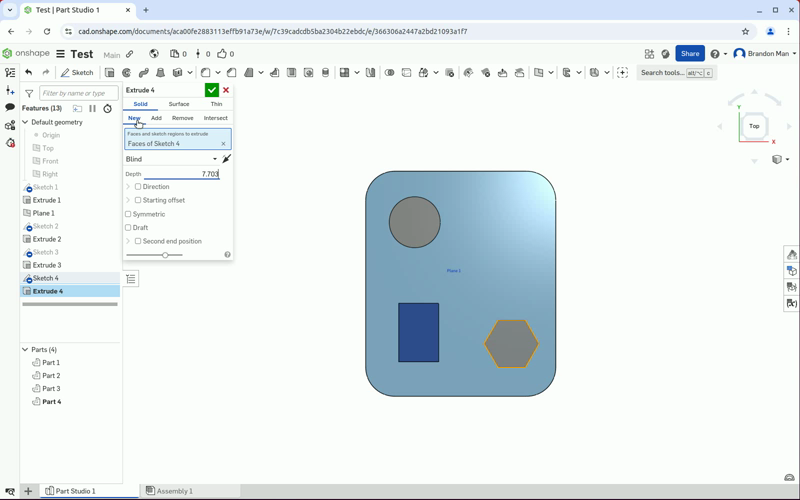
key(enter)
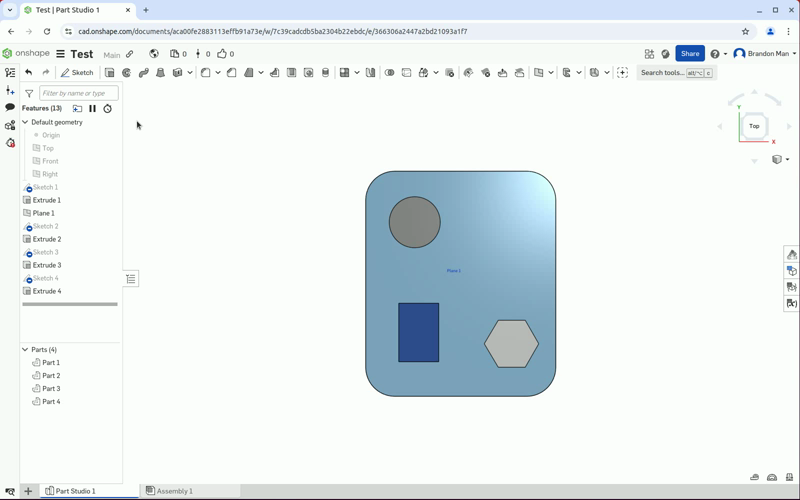
key(shift+h)
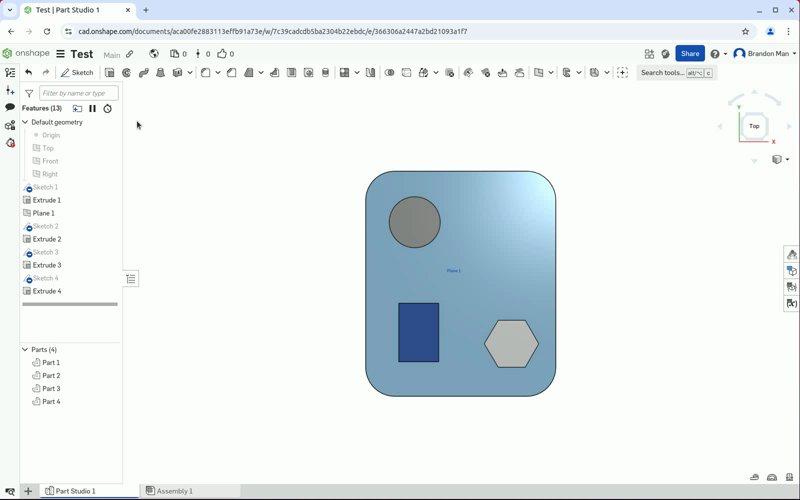
key(shift+h)
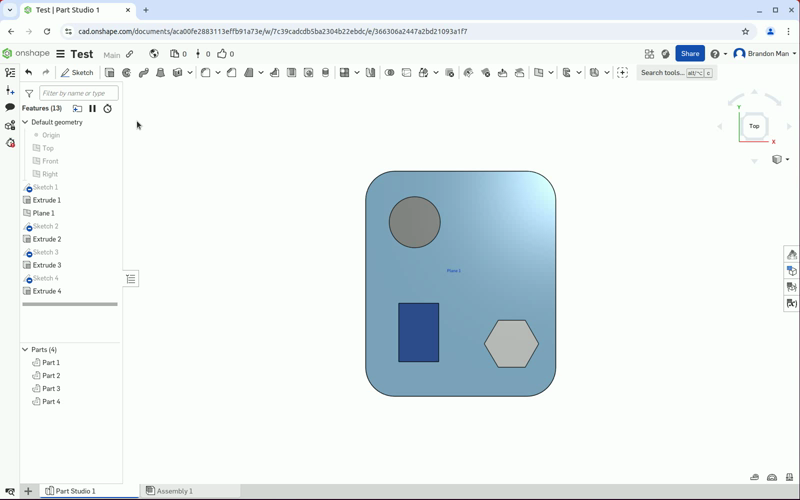
mouse_move(73, 189)
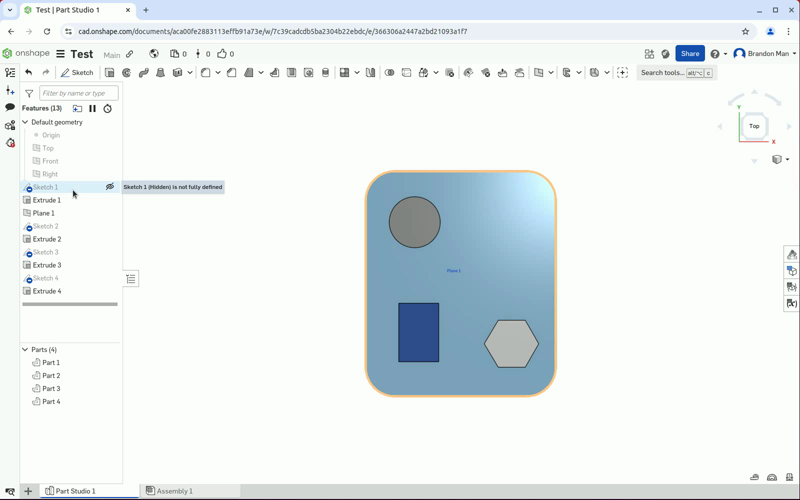
click(73, 189)
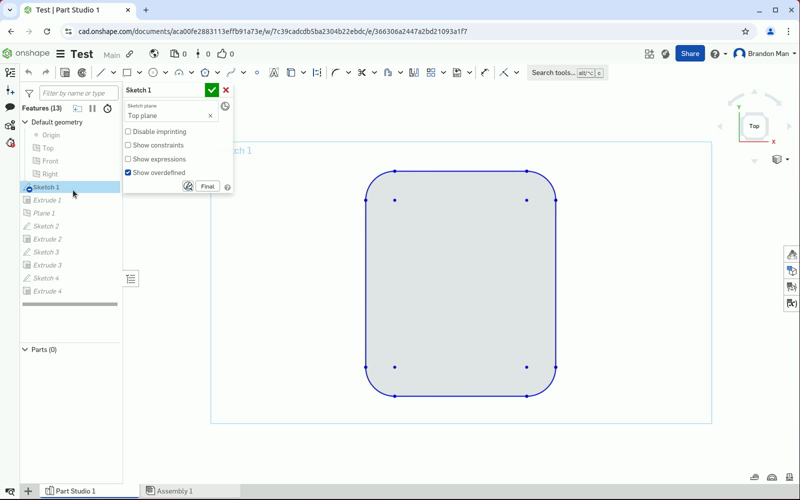
mouse_move(229, 92)
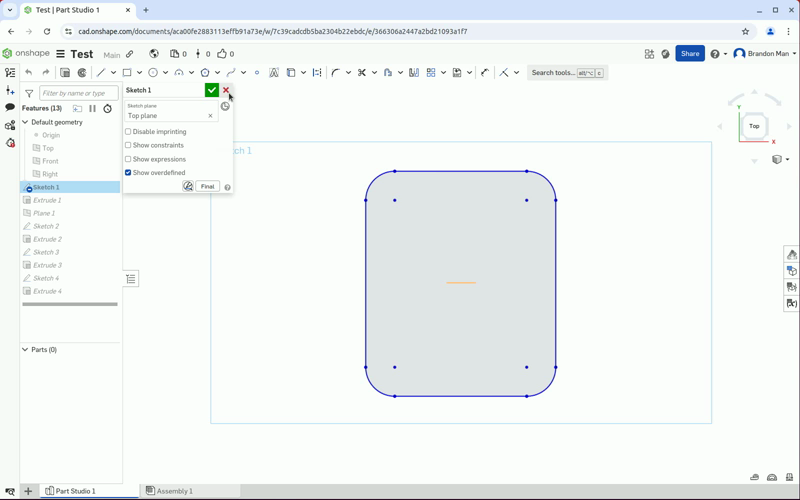
click(229, 92)
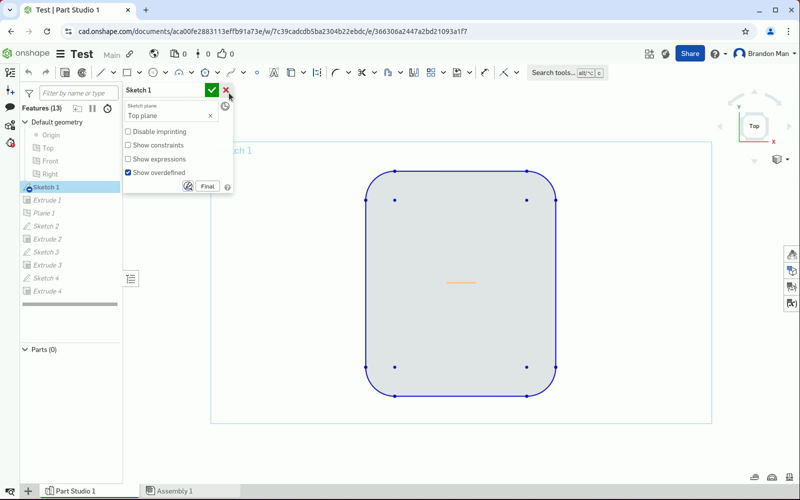
key(shift+s)
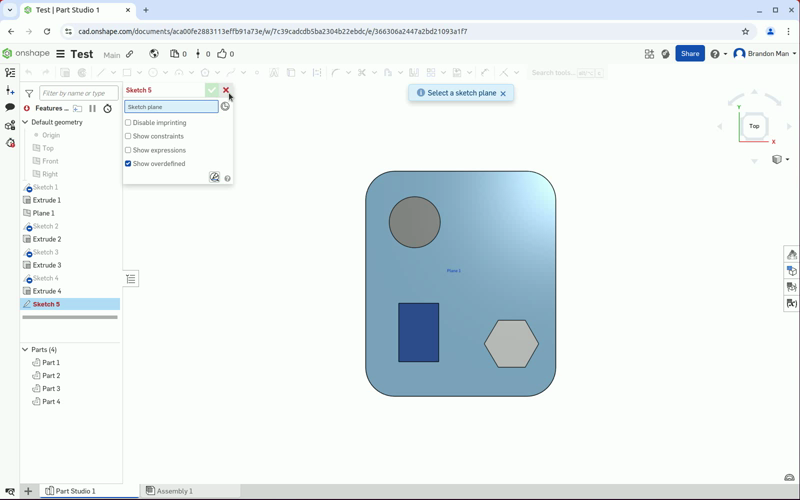
mouse_move(73, 215)
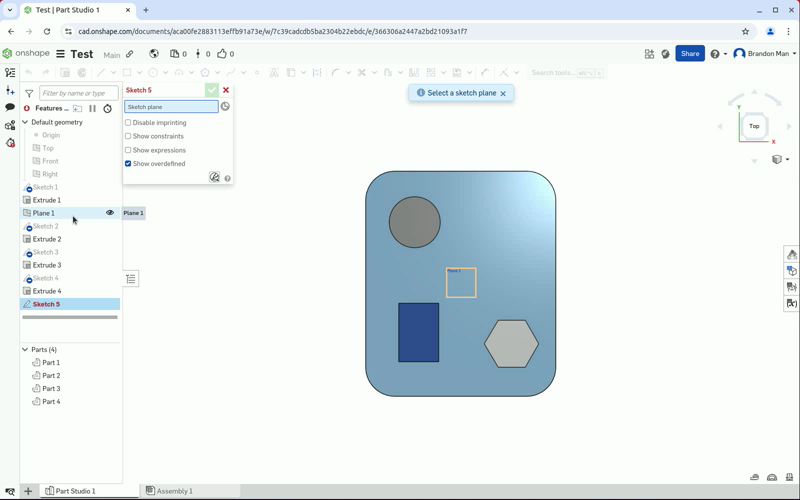
click(73, 215)
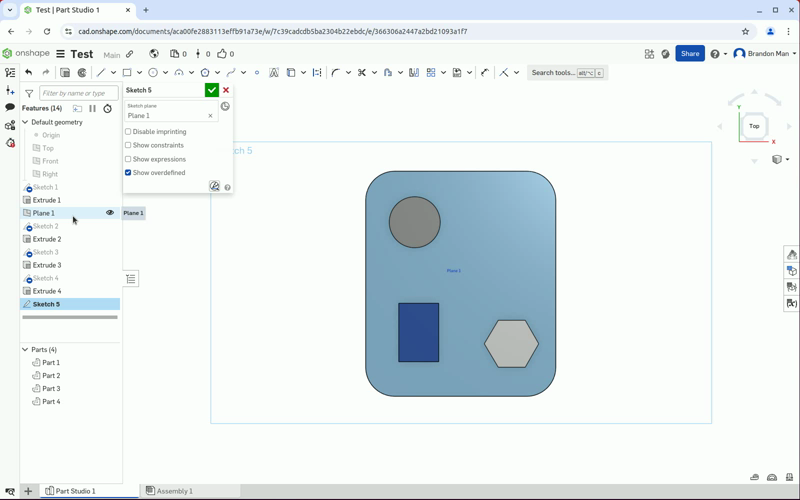
mouse_move(73, 352)
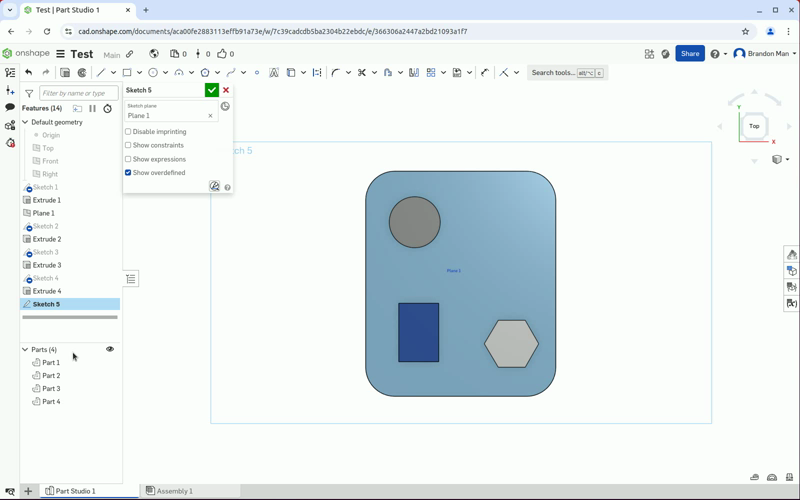
key(y)
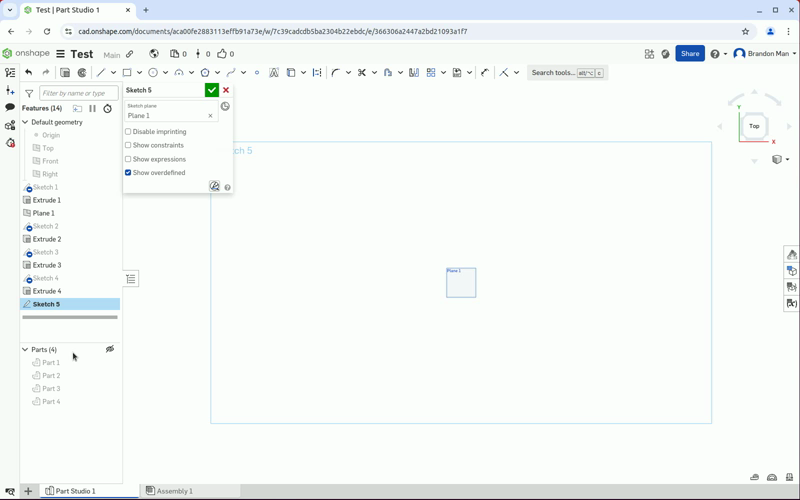
key(l)
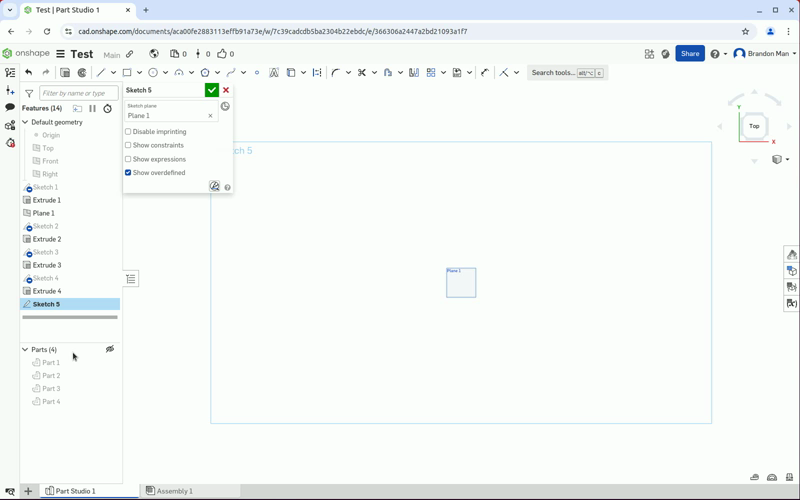
key_down(shift)
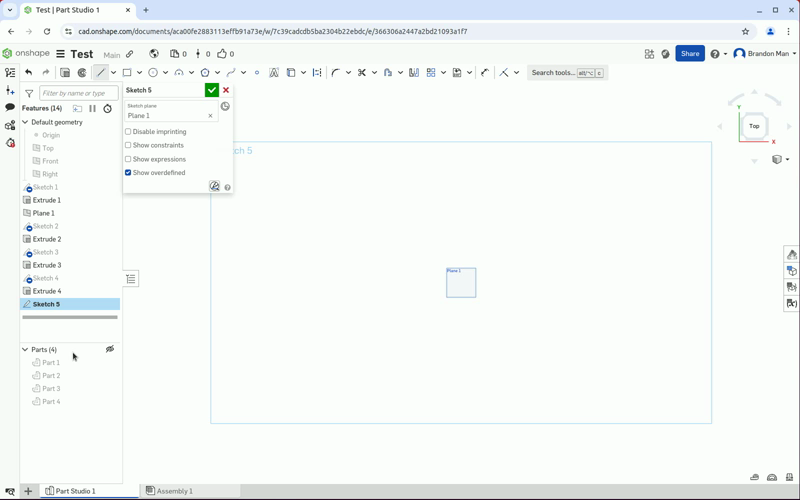
mouse_move(459, 232)
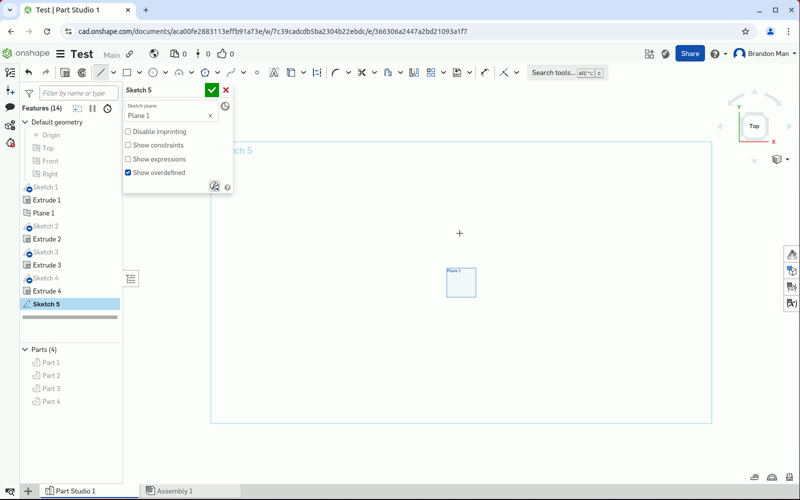
click(459, 232)
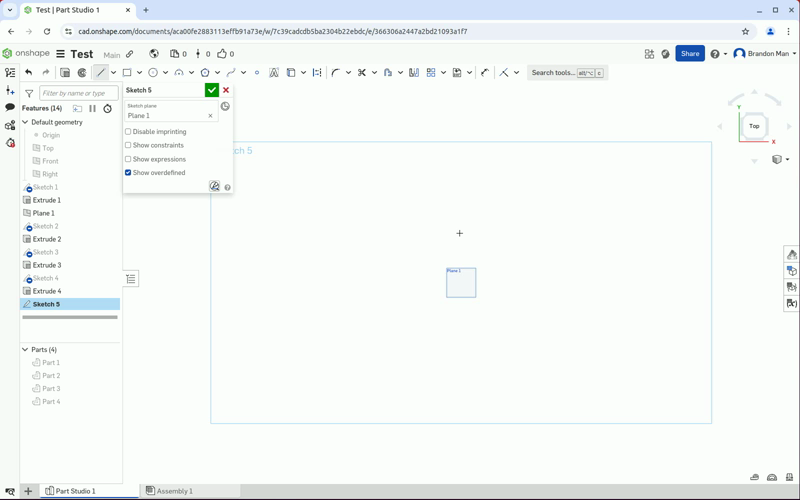
key_up(shift)
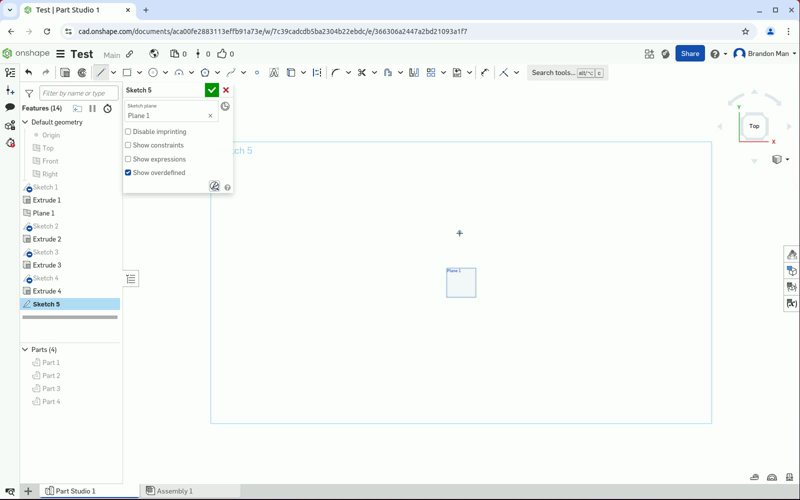
key_down(shift)
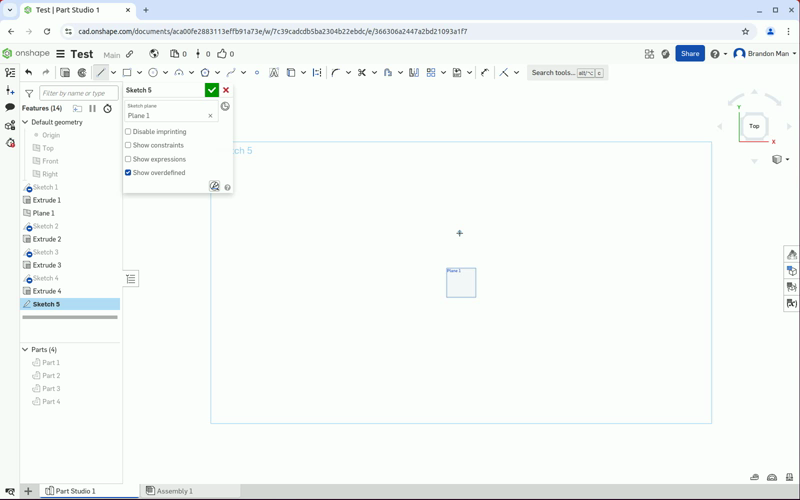
mouse_move(523, 269)
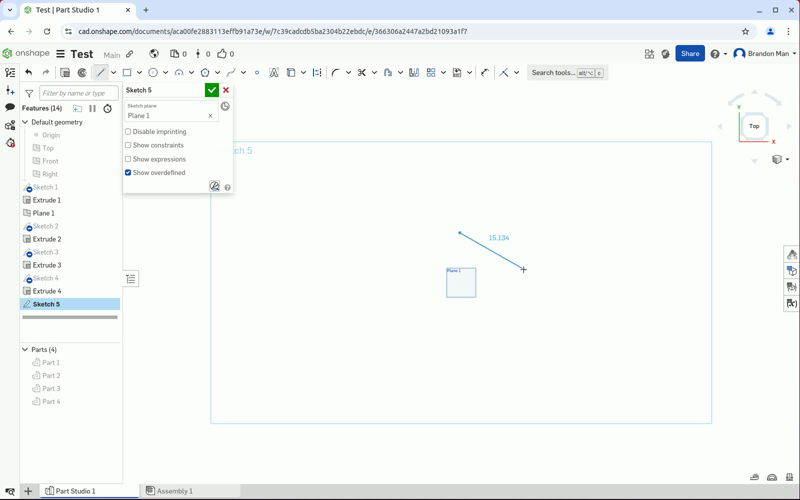
click(523, 269)
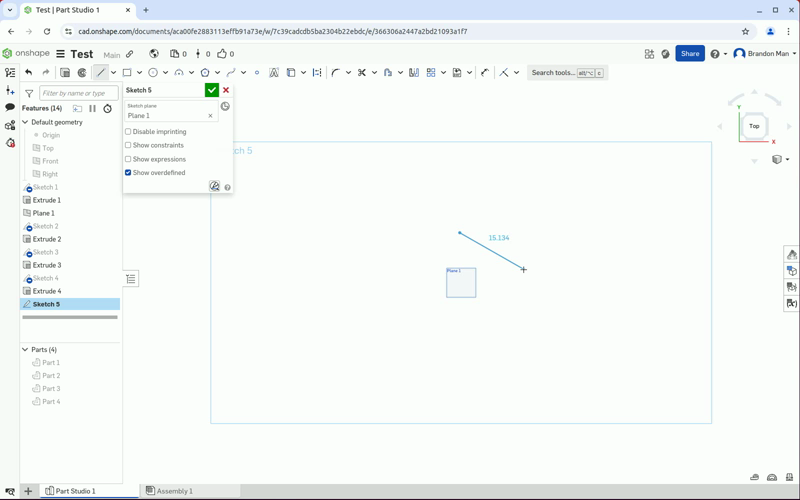
key_up(shift)
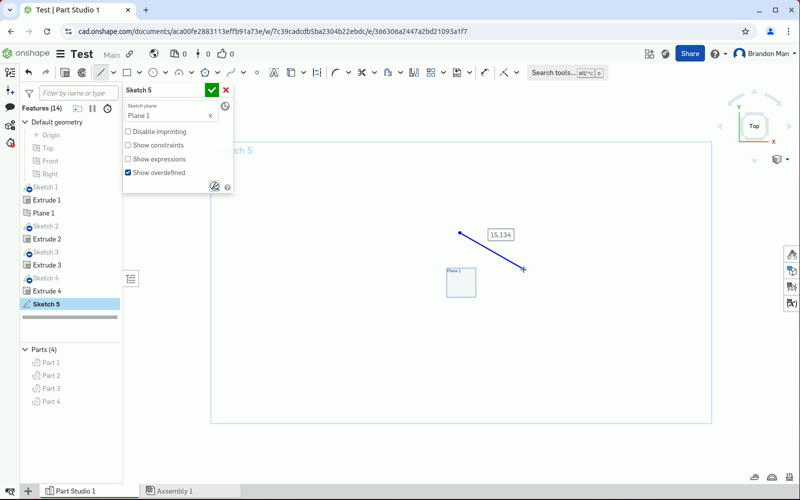
key_down(shift)
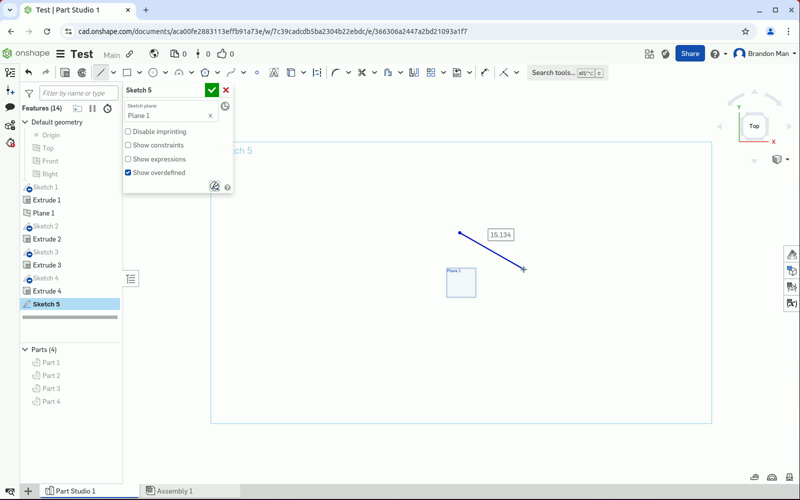
mouse_move(523, 195)
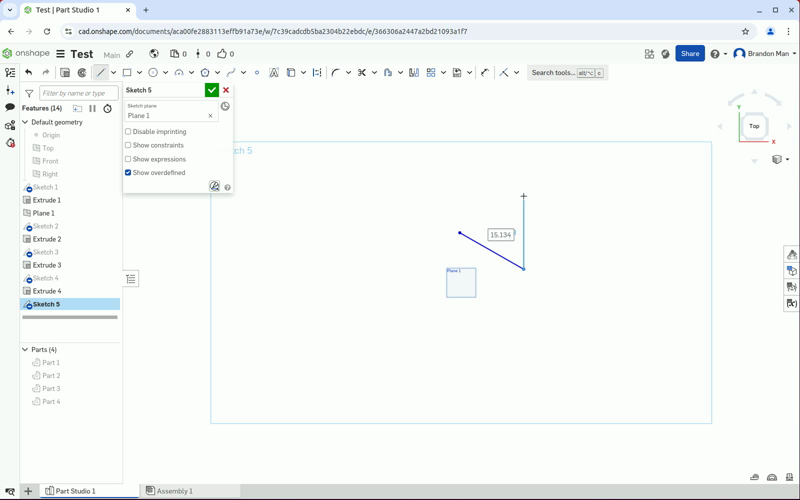
click(523, 195)
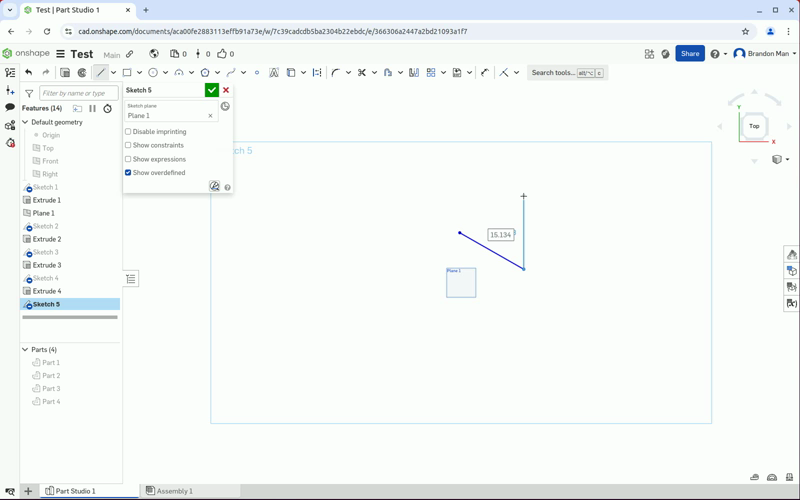
key_up(shift)
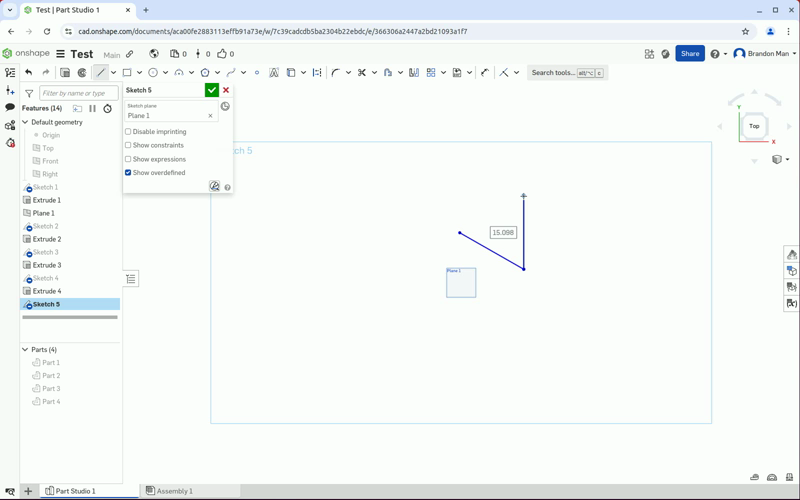
key_down(shift)
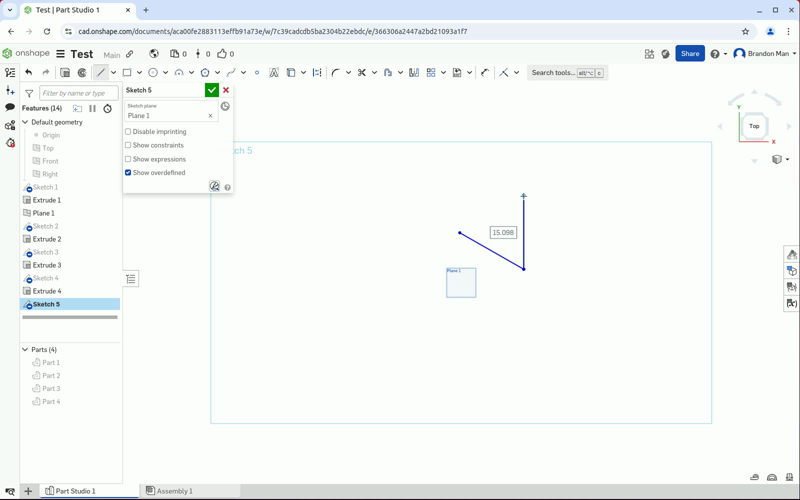
mouse_move(459, 232)
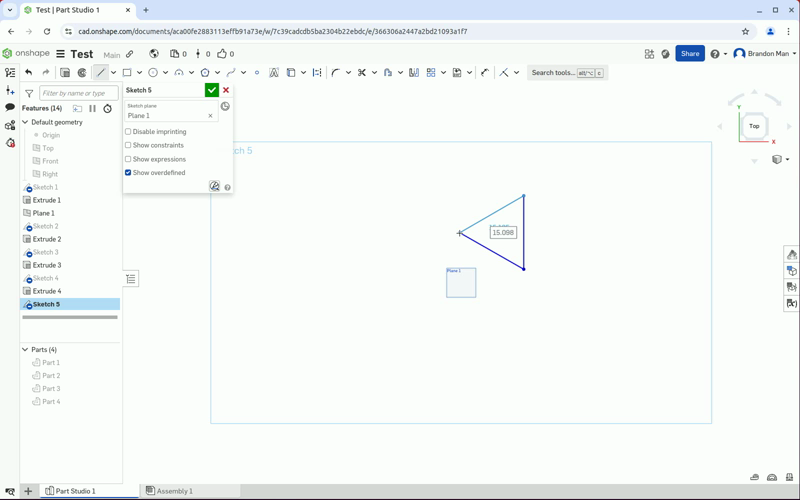
key_up(shift)
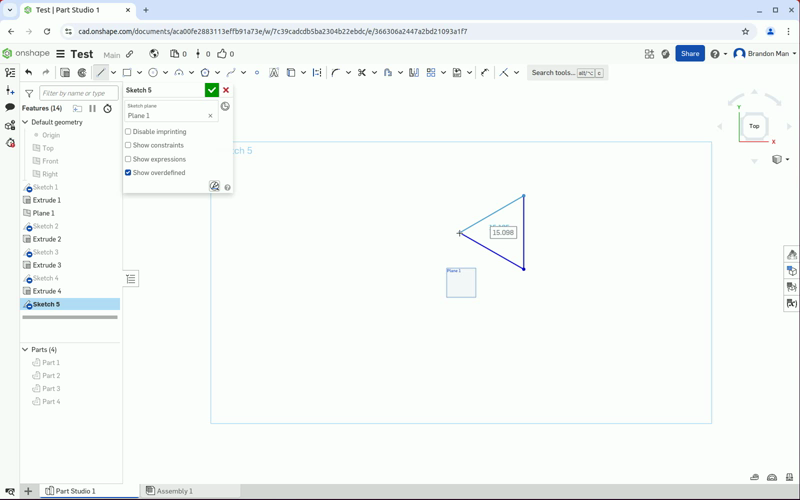
click(459, 232)
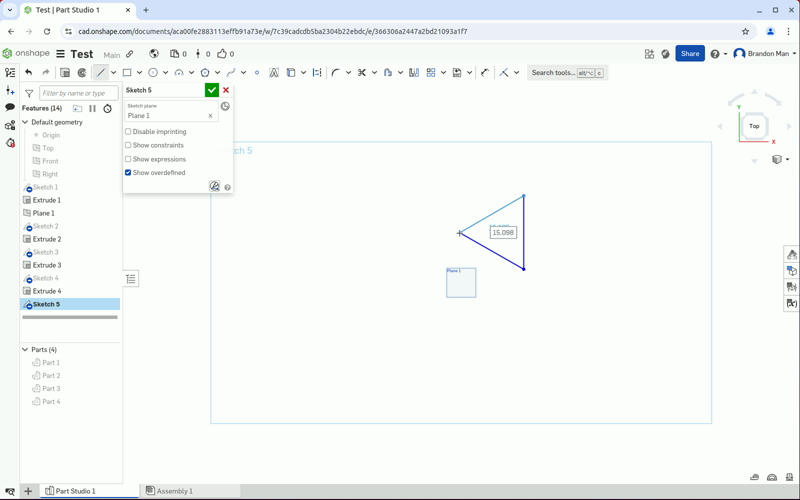
key(esc)
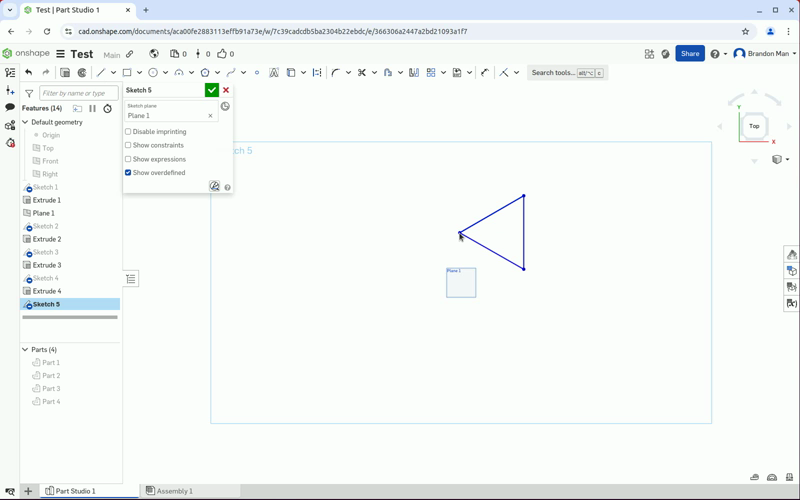
mouse_move(489, 219)
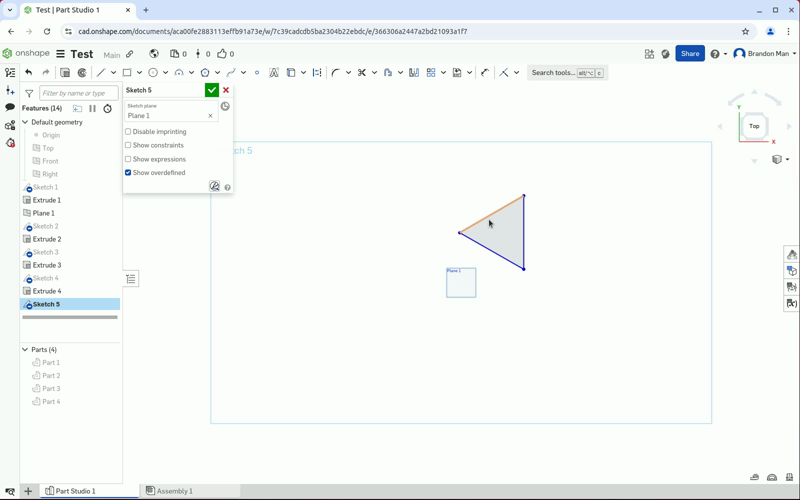
click(489, 219)
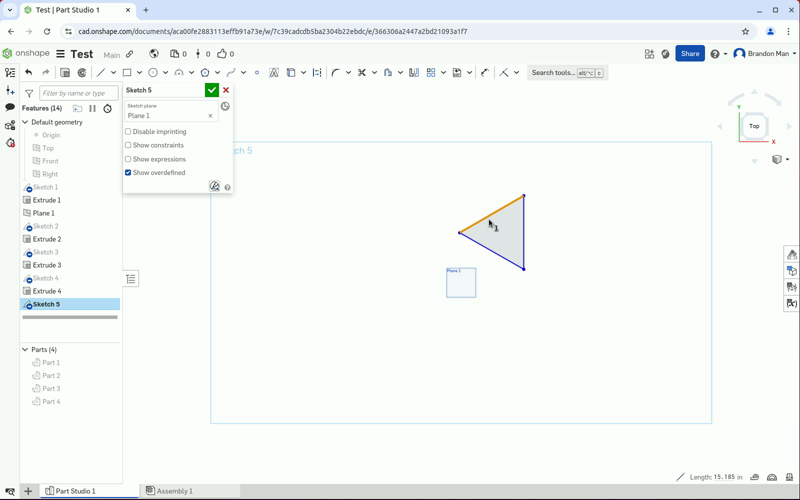
mouse_move(73, 352)
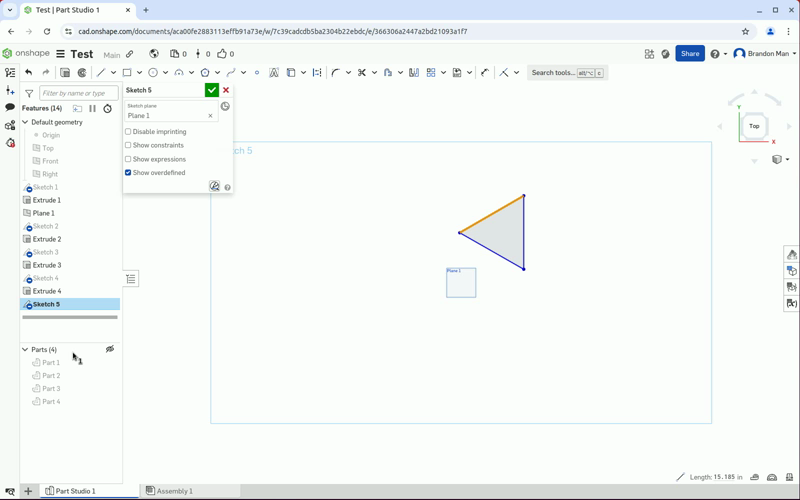
key(shift+y)
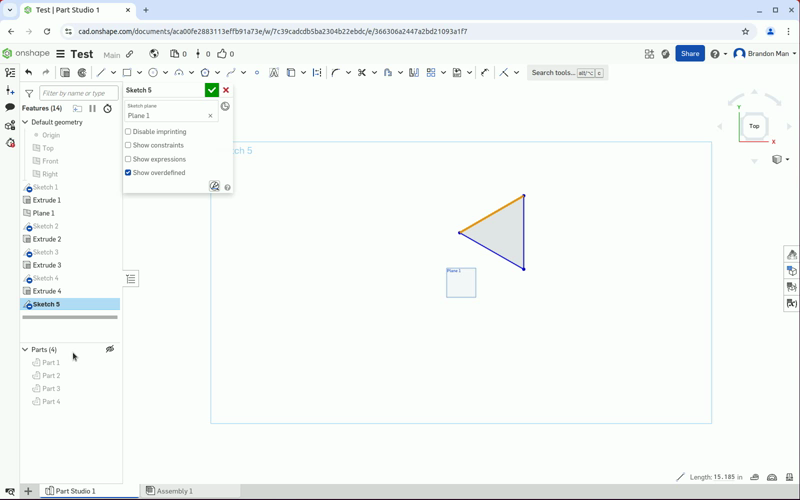
key(shift+e)
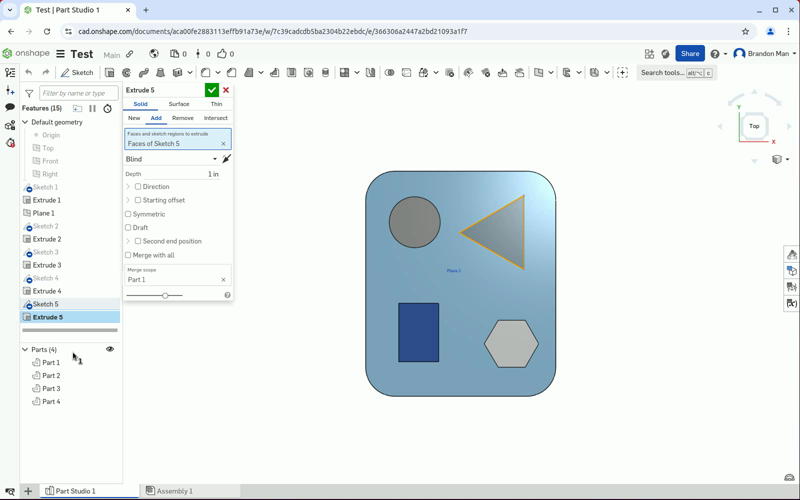
mouse_move(143, 106)
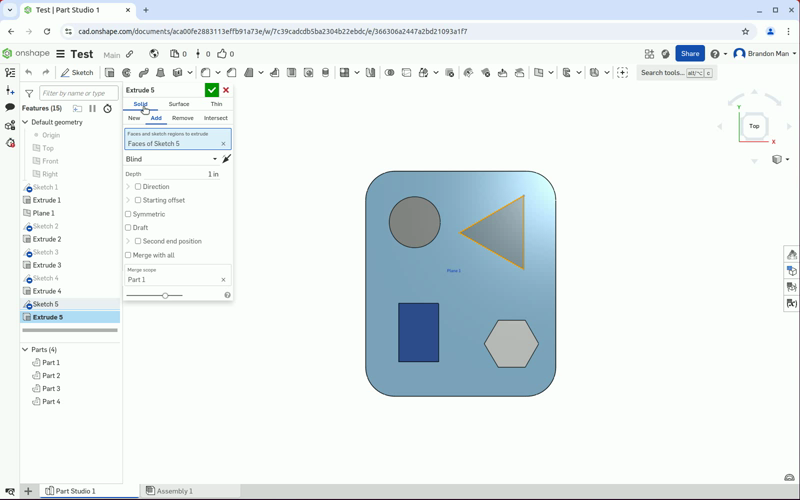
click(143, 106)
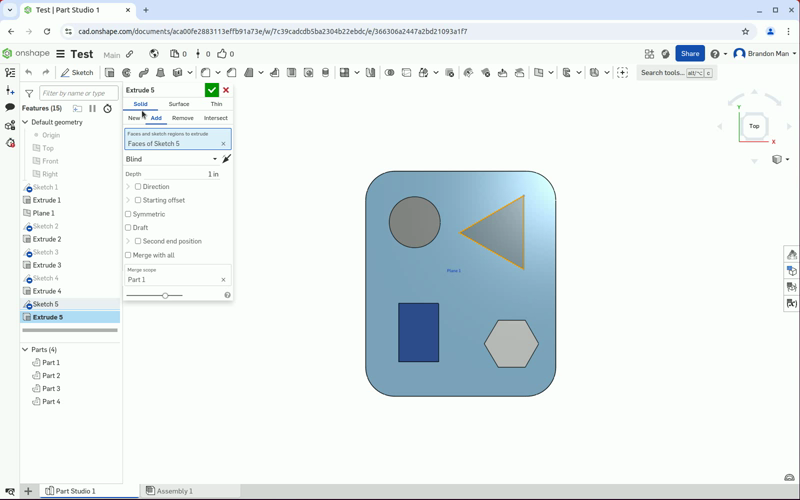
mouse_move(137, 120)
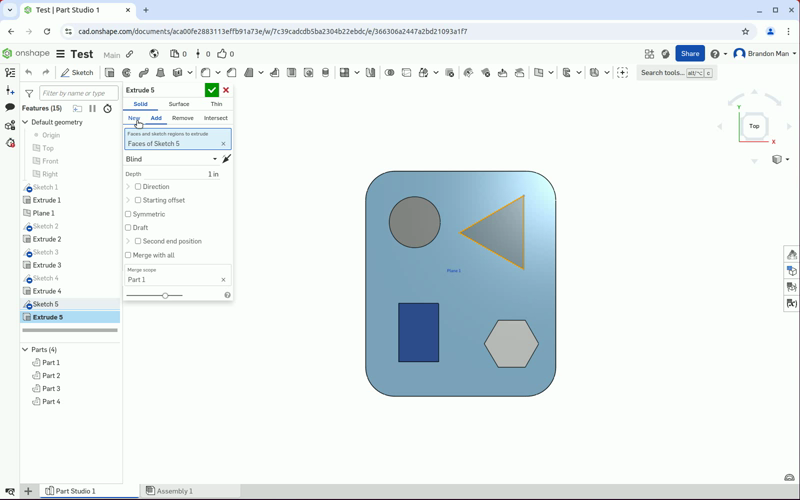
click(137, 120)
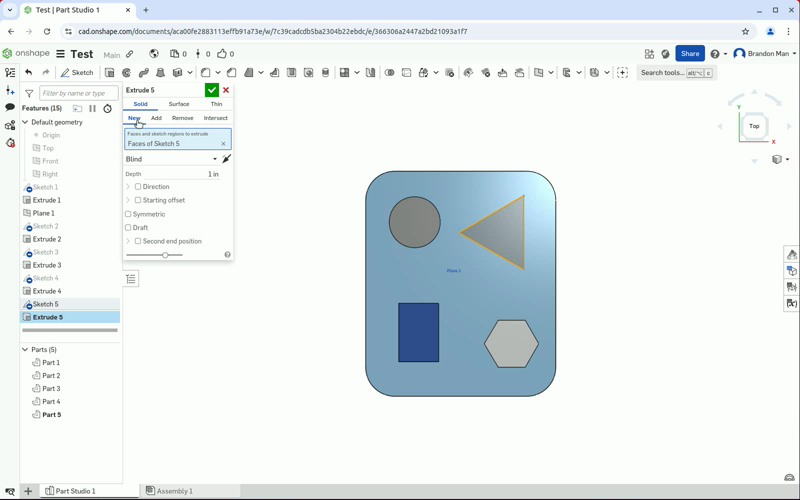
key(tab, 4)
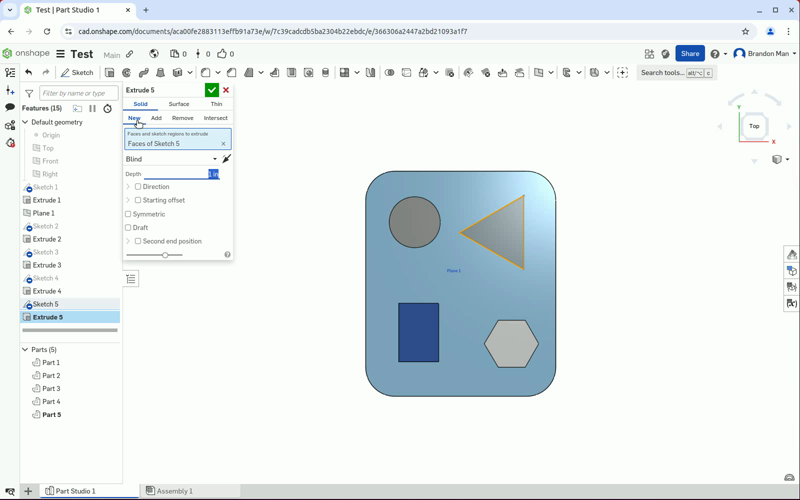
text(7.703)
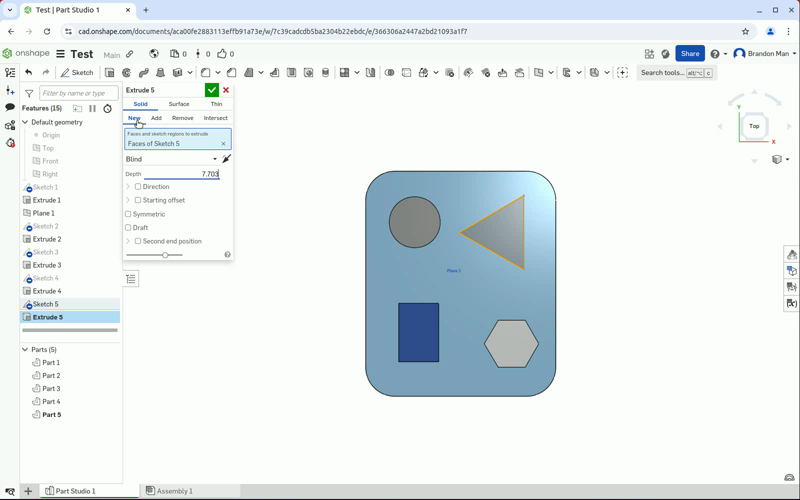
key(enter)
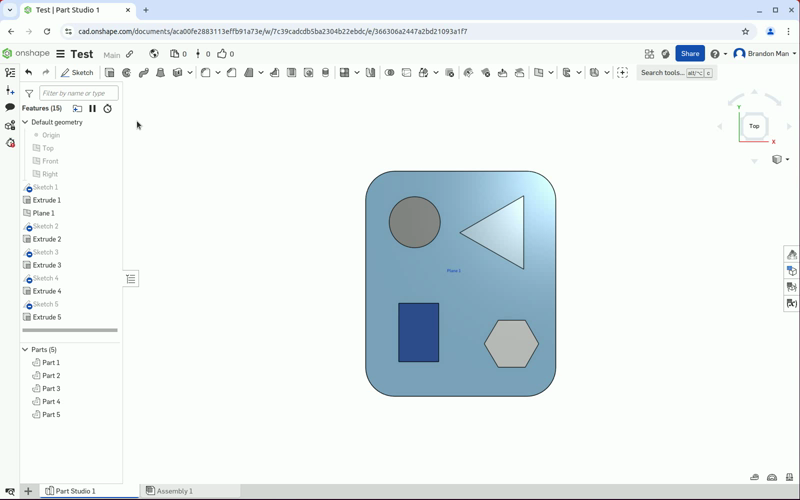
key(shift+h)
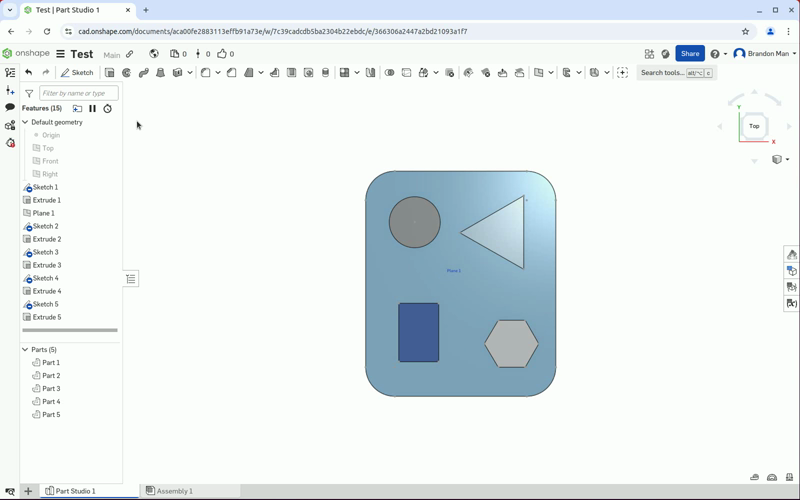
key(shift+h)
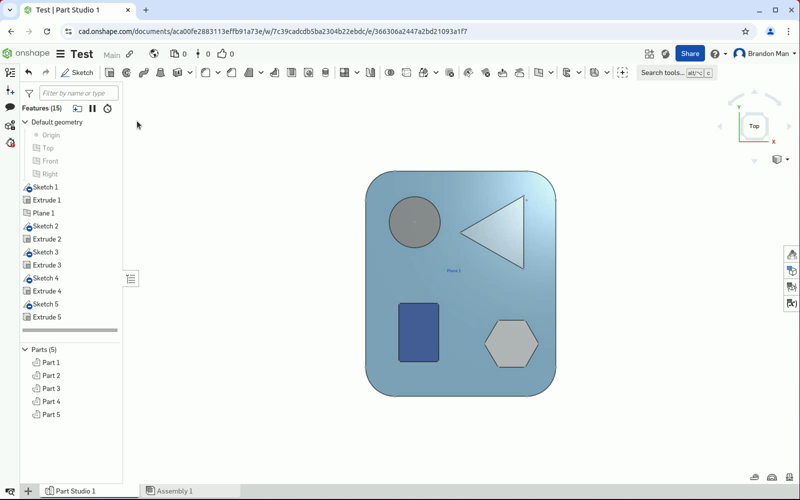
key(shift+7)
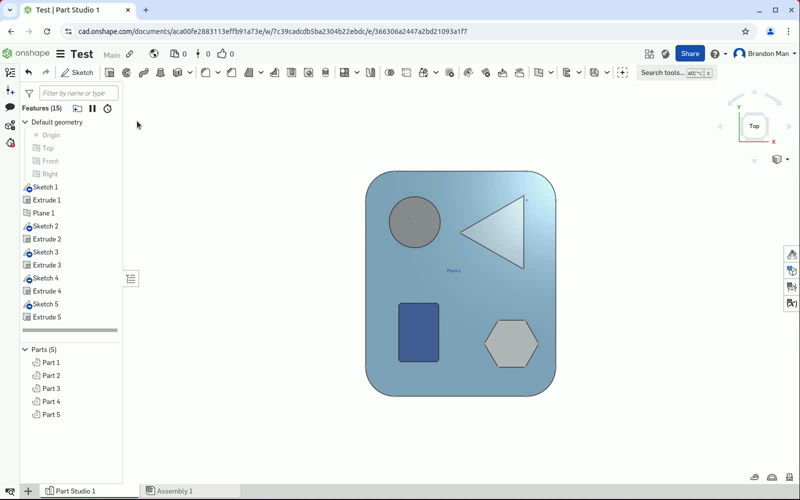
key(up, 3)
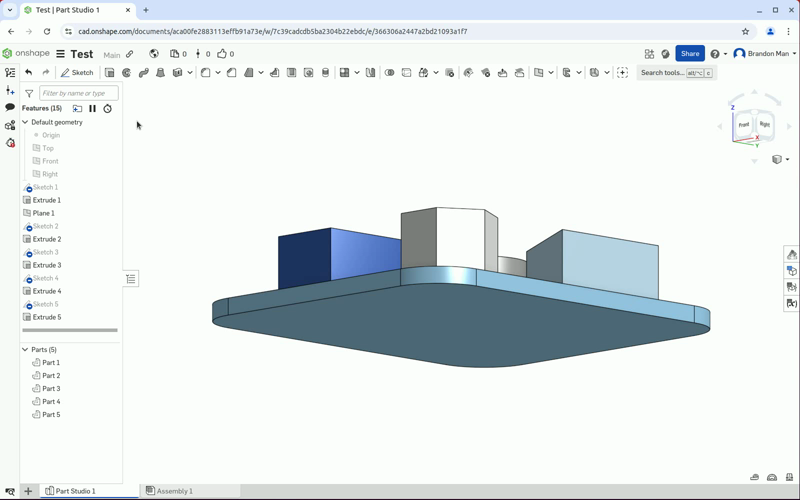
key(left, 3)
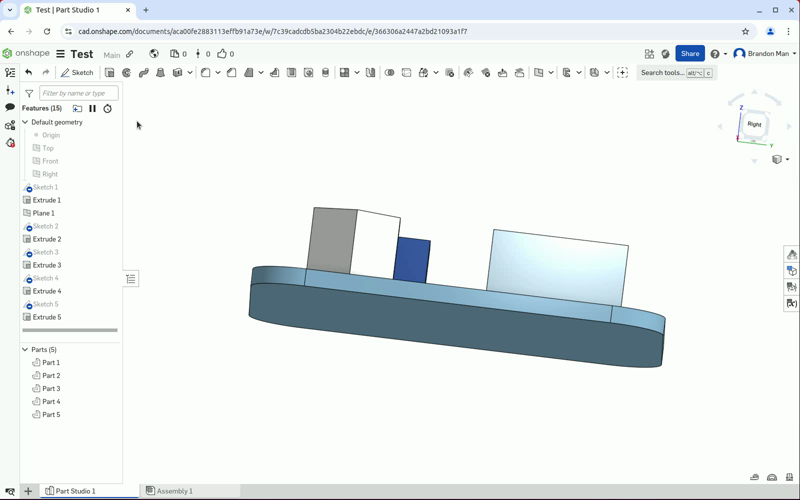
key(right, 3)
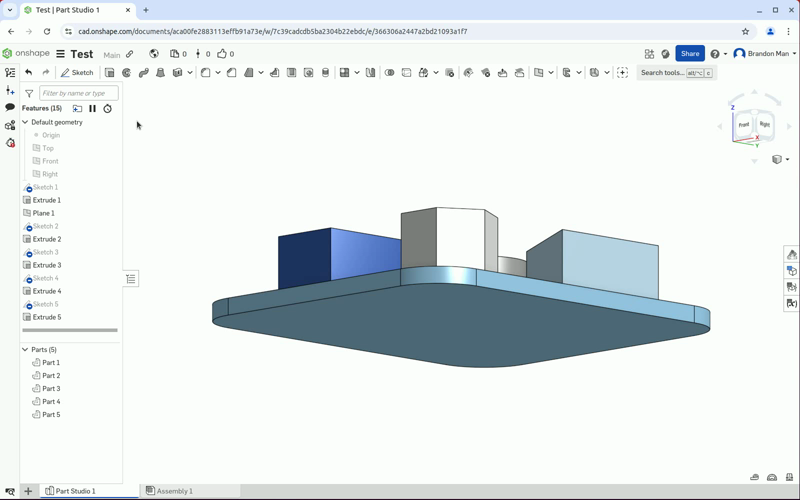
key(down, 3)
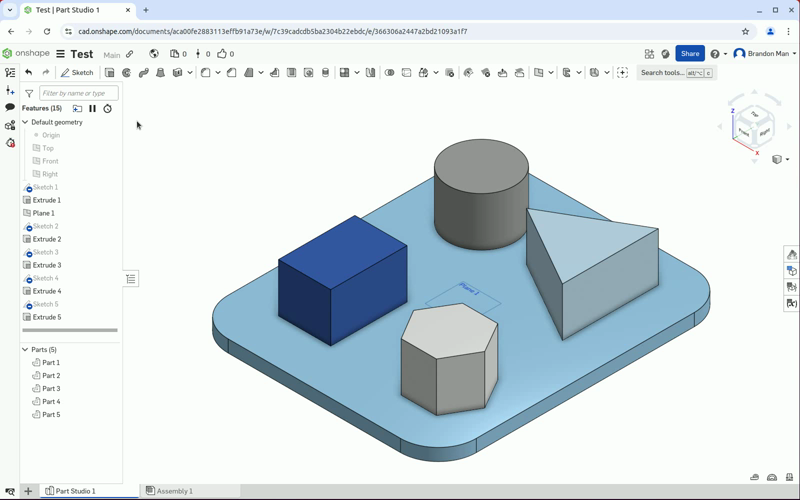
mouse_move(73, 189)
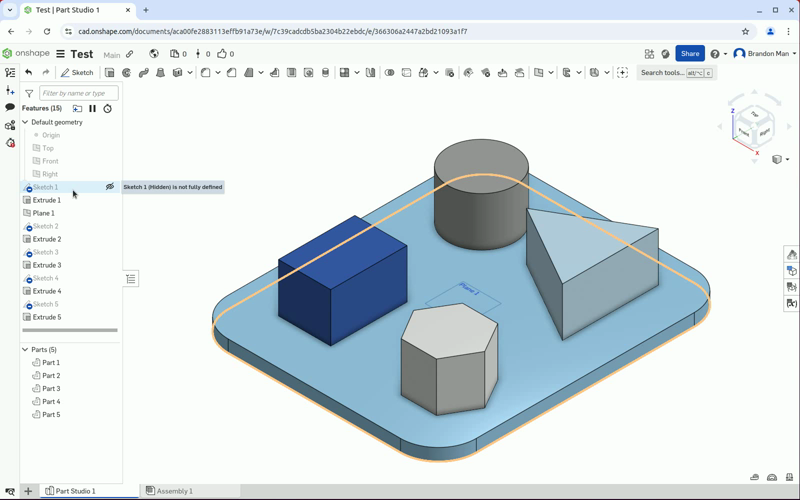
click(73, 189)